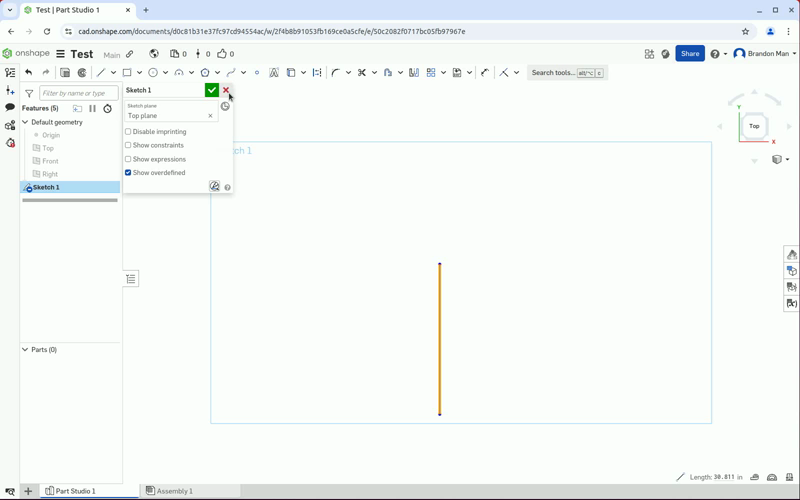
key(shift+h)
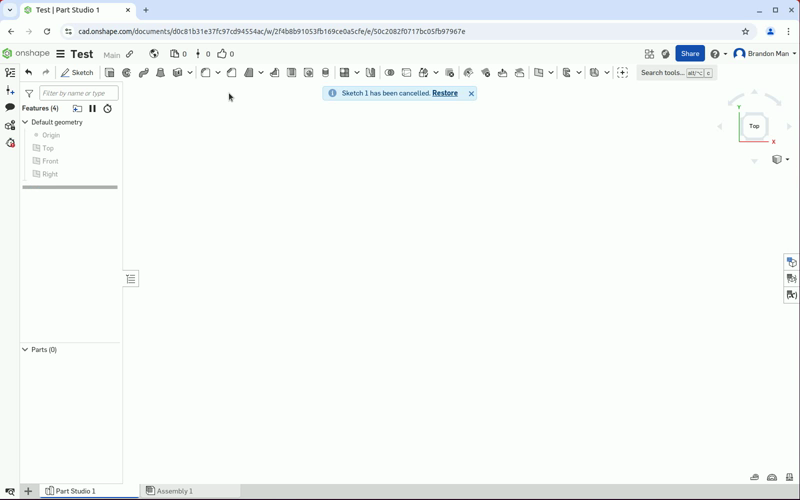
mouse_move(73, 352)
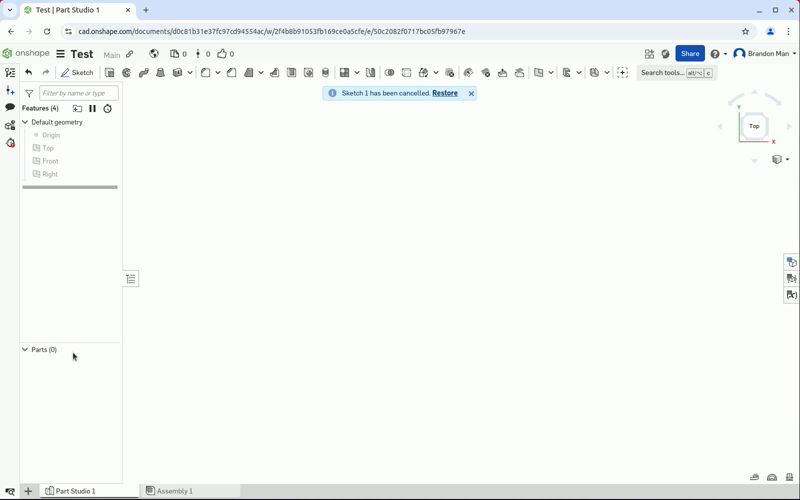
key(y)
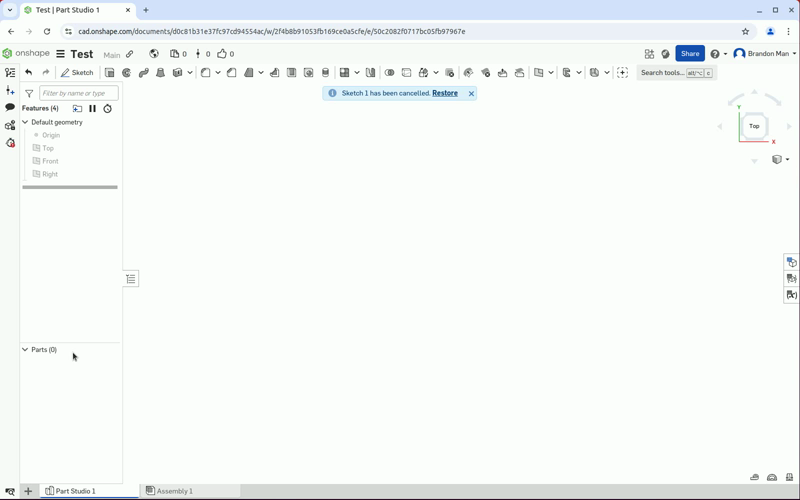
key(shift+p)
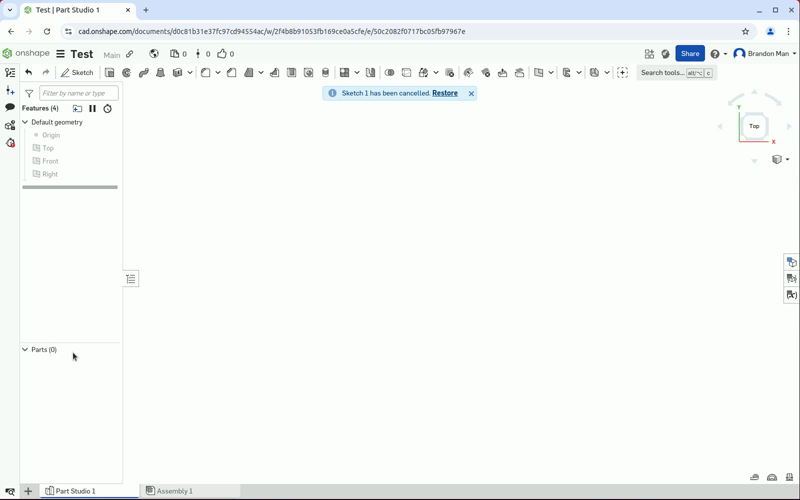
key(space)
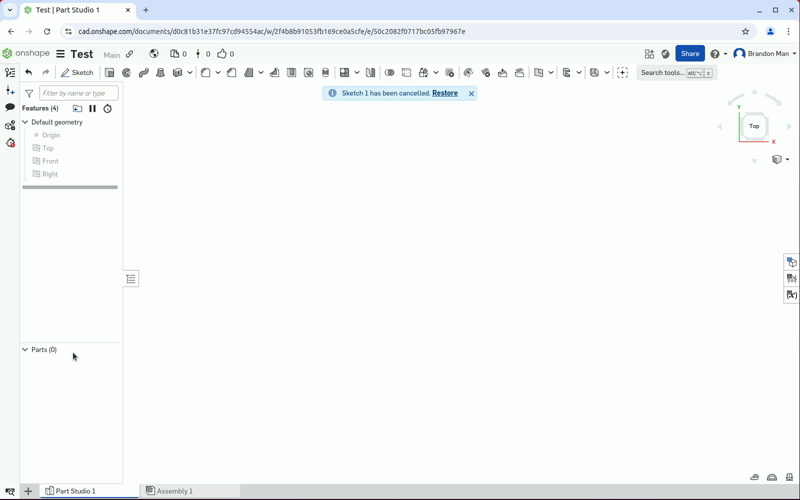
key_down(shift)
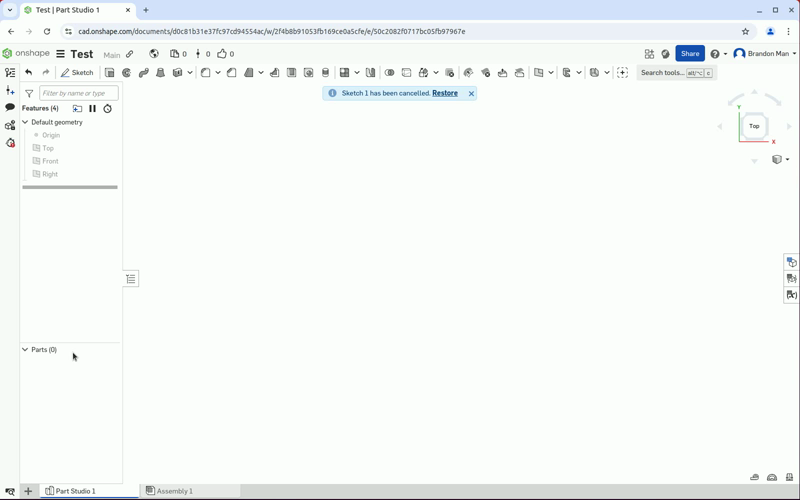
key(up)
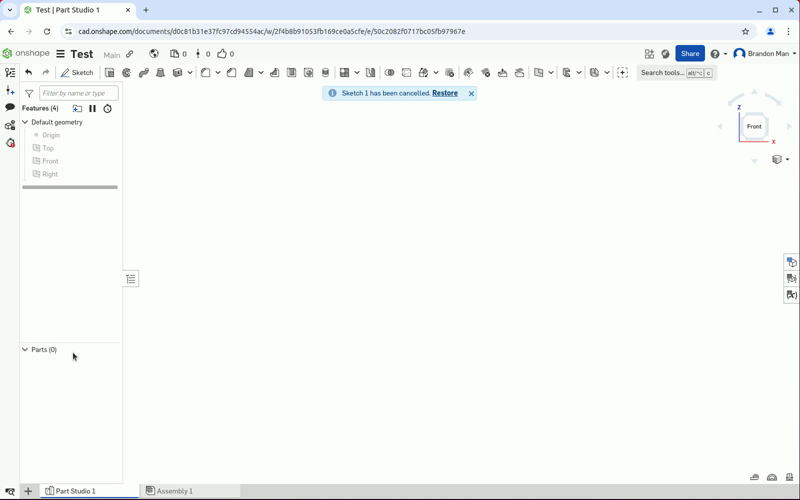
key_up(shift)
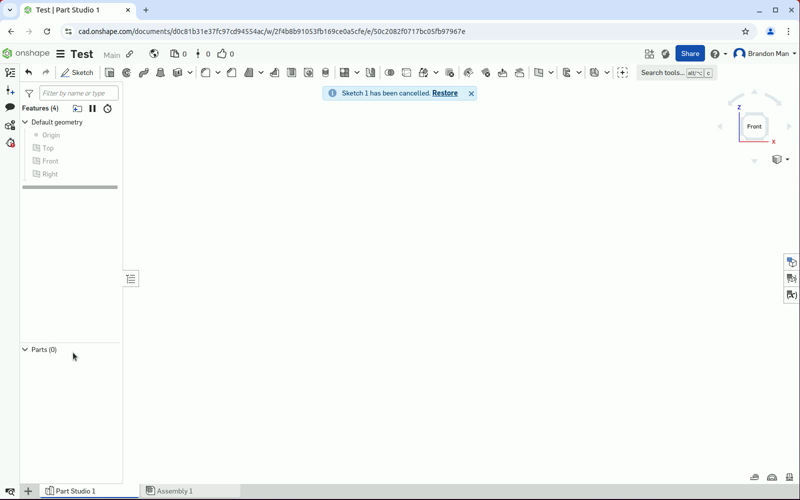
mouse_move(73, 352)
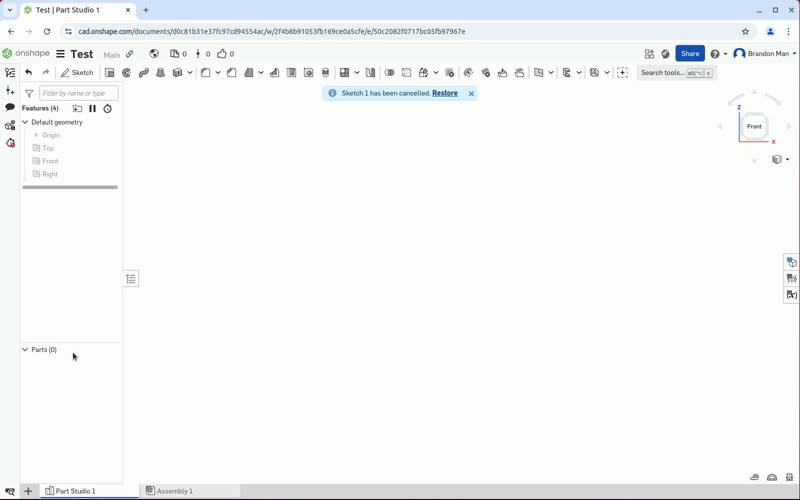
key(shift+y)
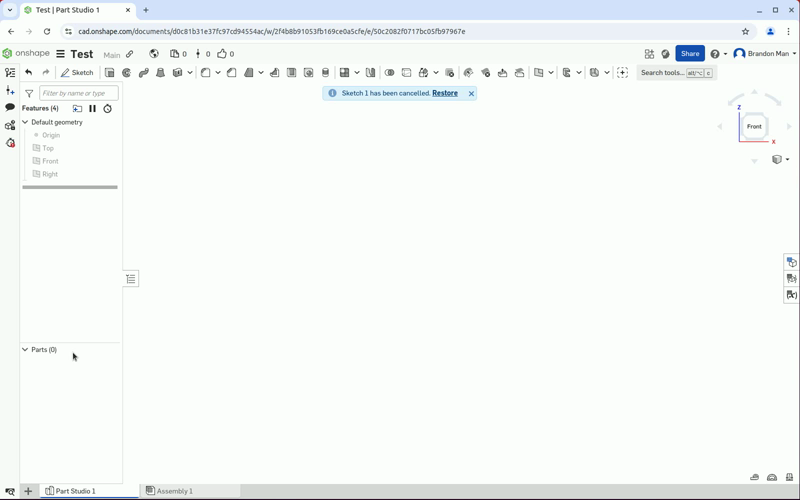
key(shift+s)
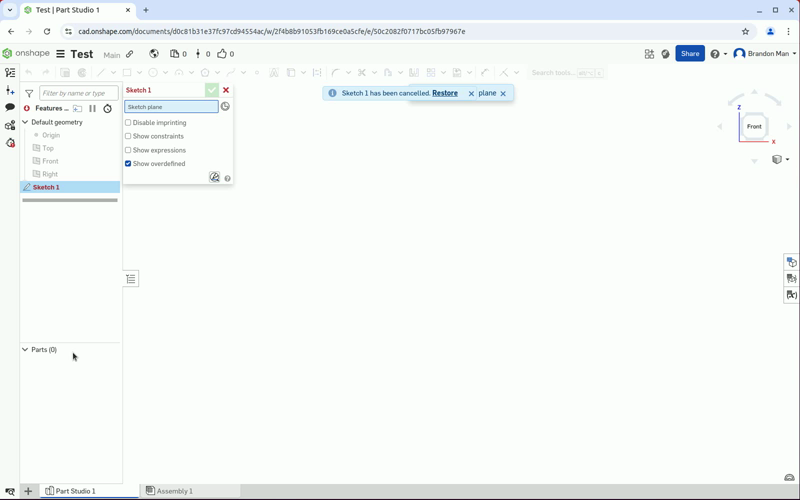
mouse_move(73, 163)
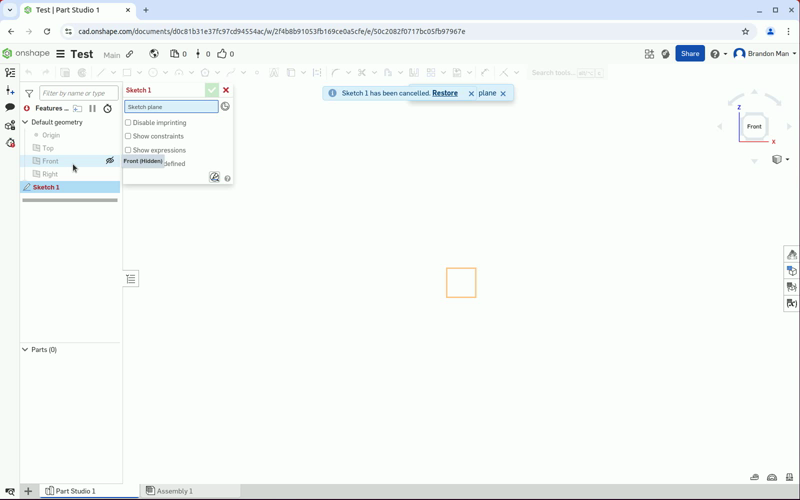
click(73, 163)
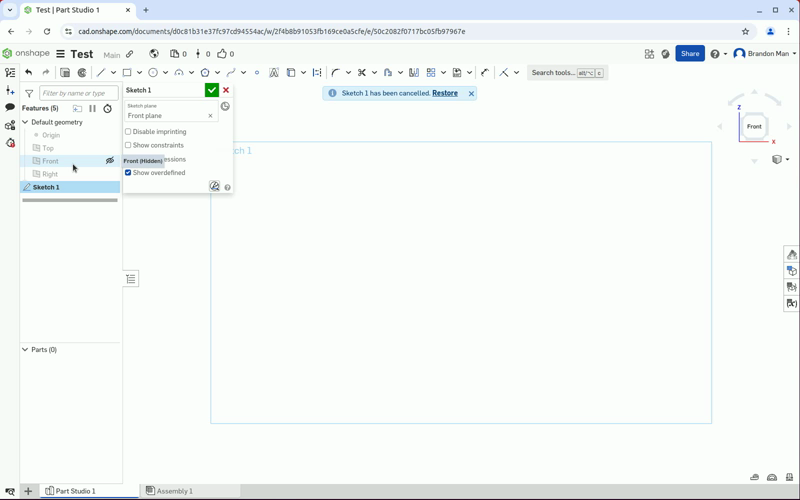
mouse_move(73, 352)
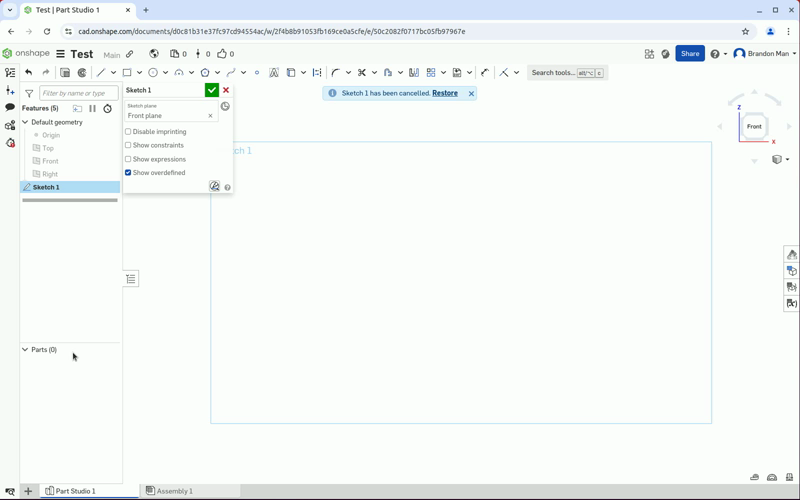
key(y)
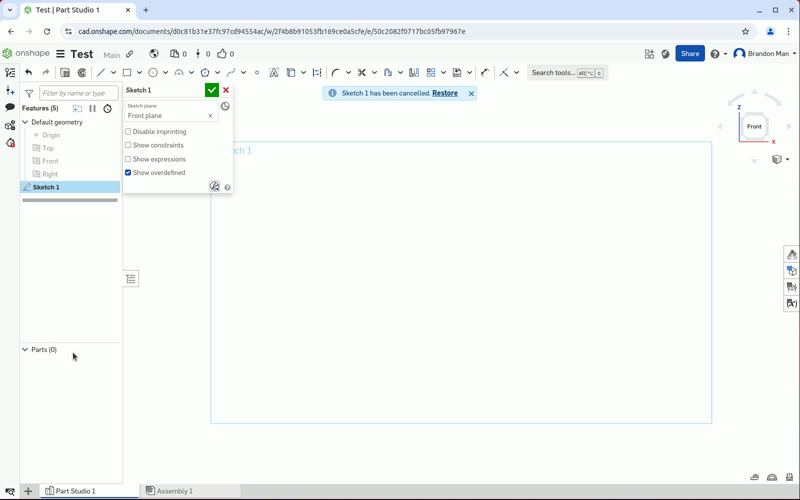
key(l)
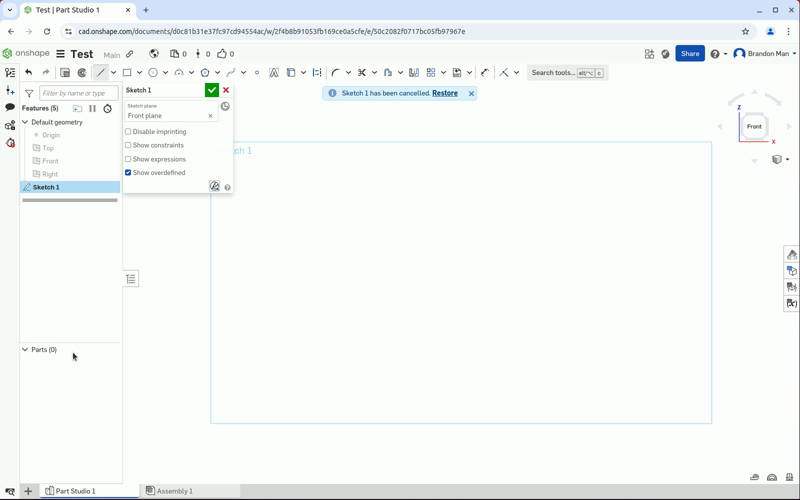
key_down(shift)
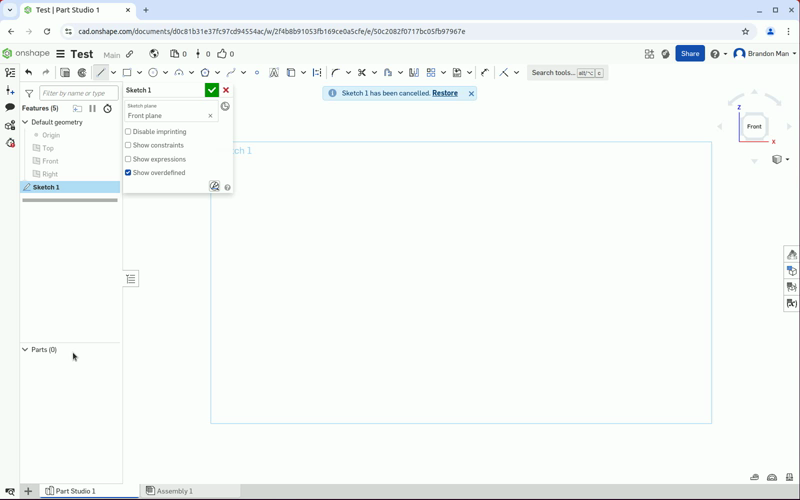
mouse_move(451, 273)
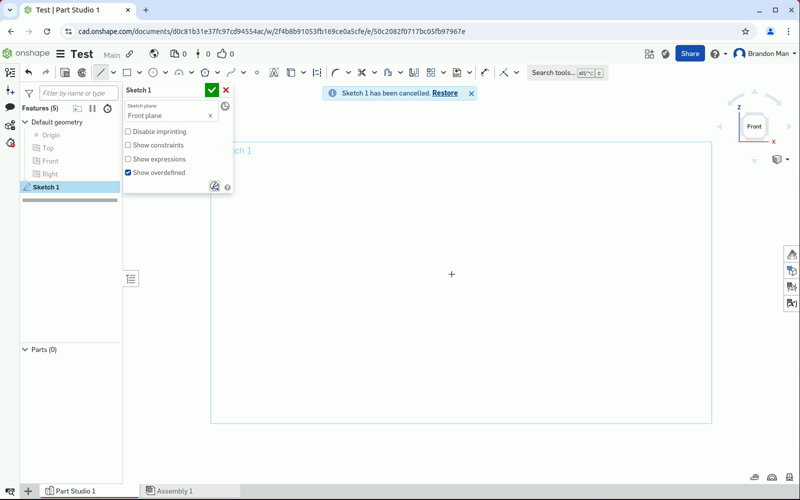
click(451, 273)
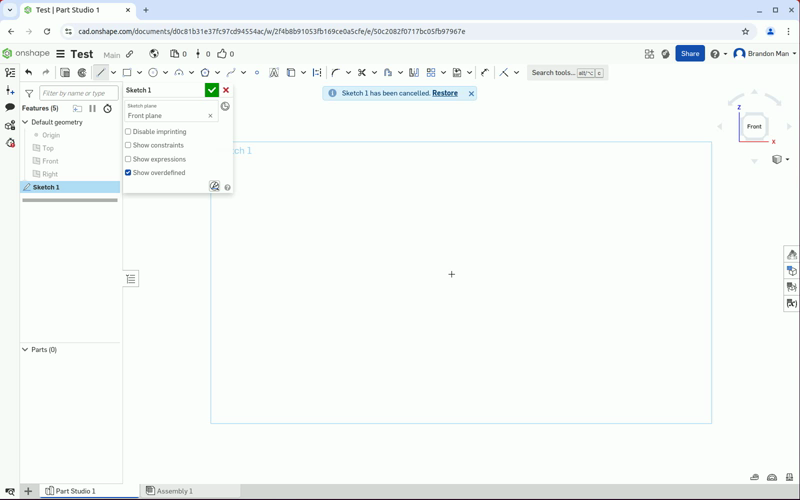
key_up(shift)
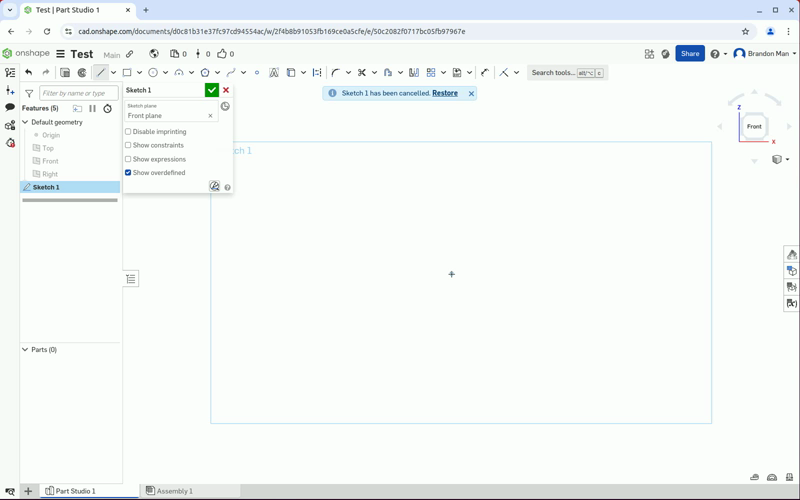
key_down(shift)
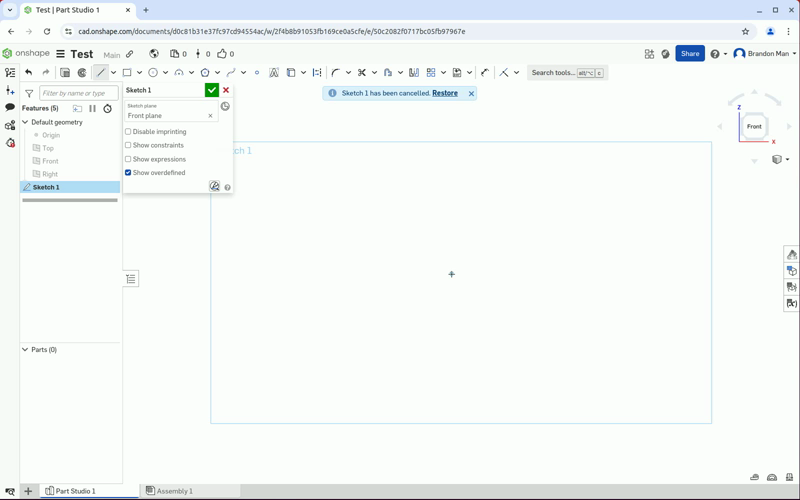
mouse_move(481, 273)
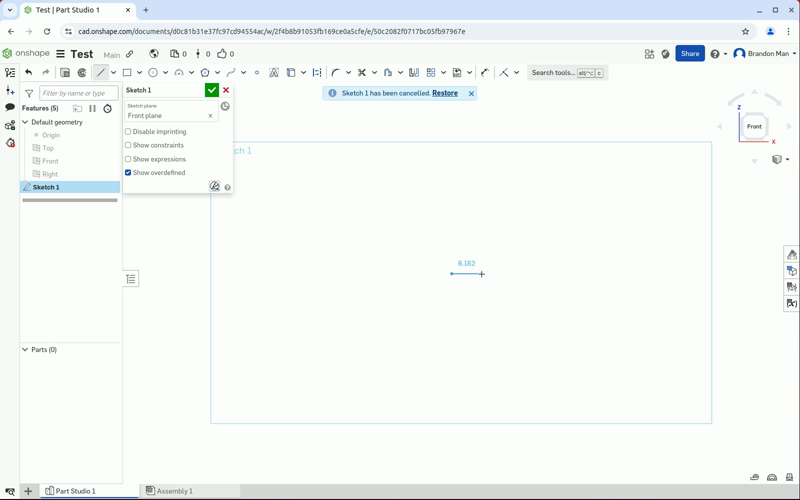
mouse_move(455, 284)
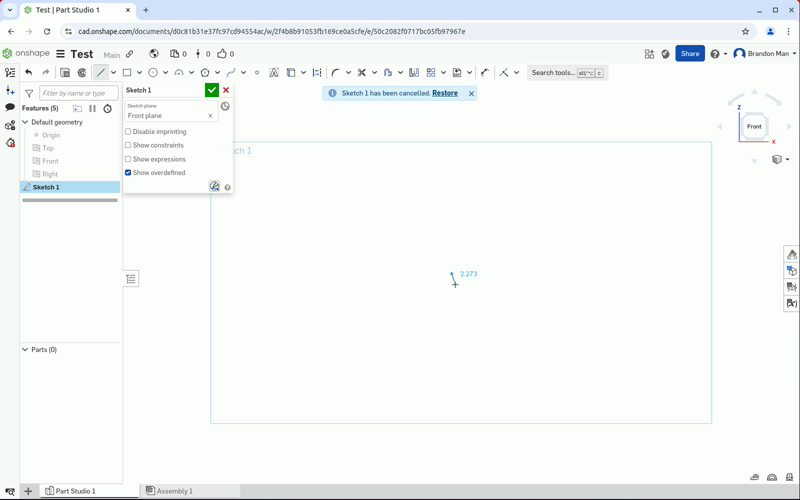
click(455, 284)
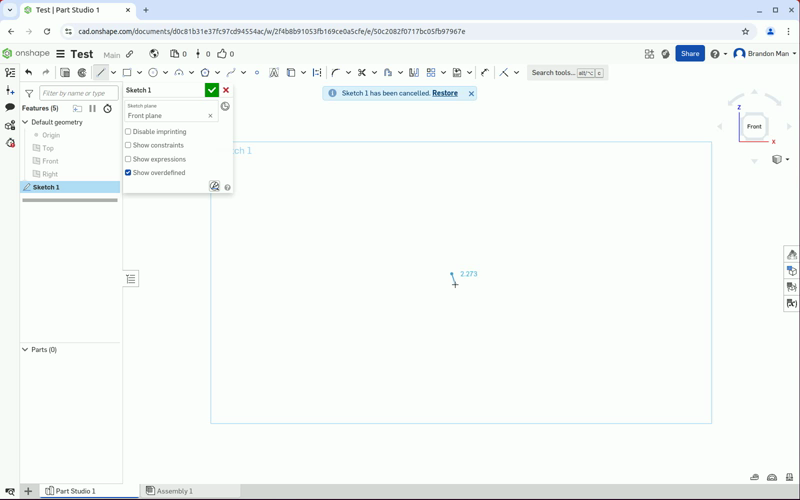
key_up(shift)
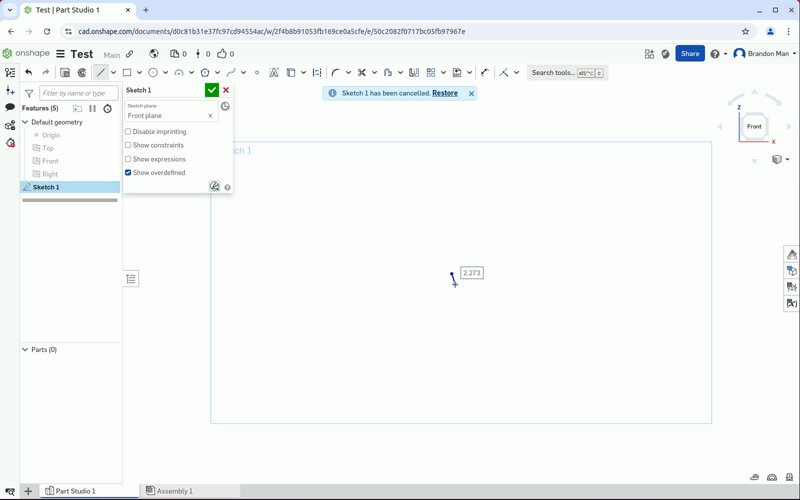
key_down(shift)
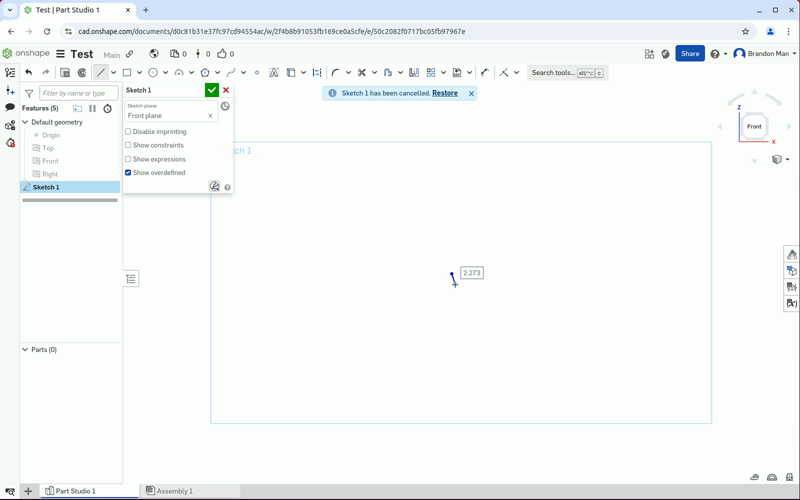
mouse_move(485, 284)
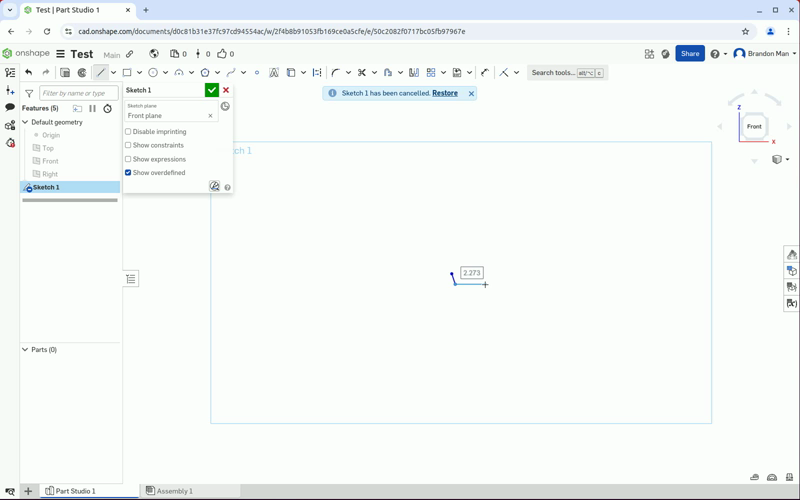
mouse_move(458, 284)
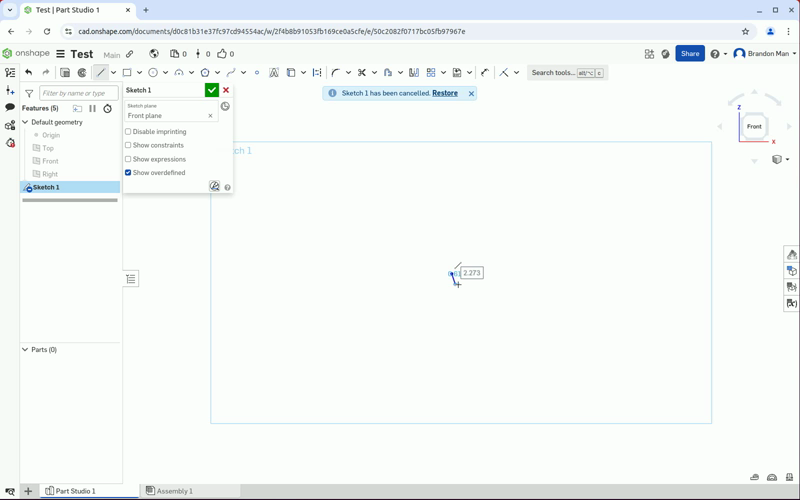
scroll(6)
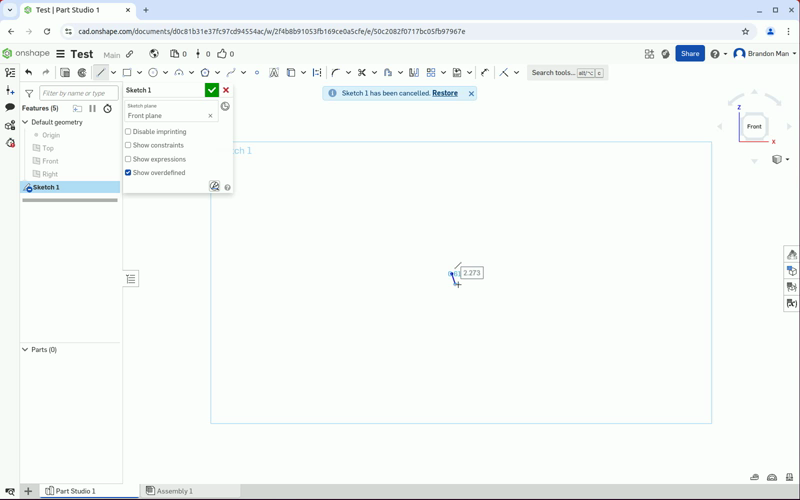
scroll(6)
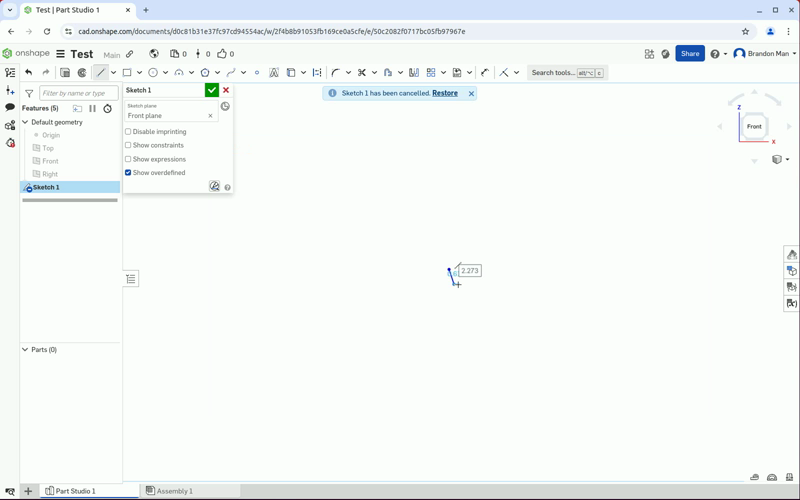
scroll(6)
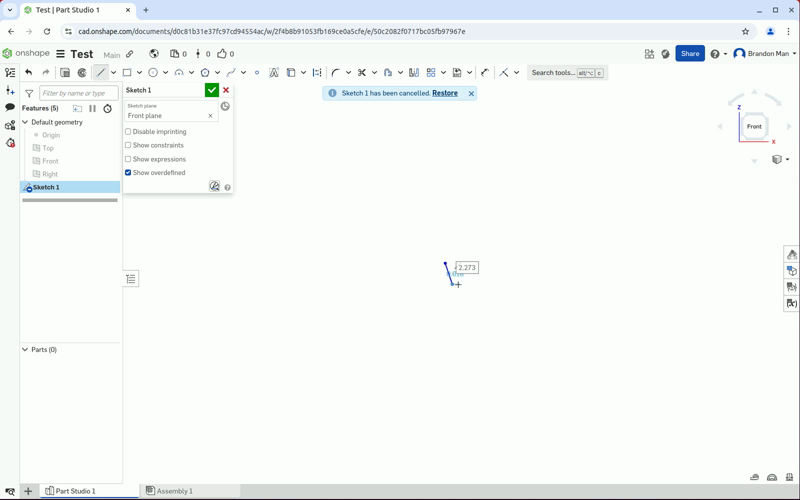
scroll(6)
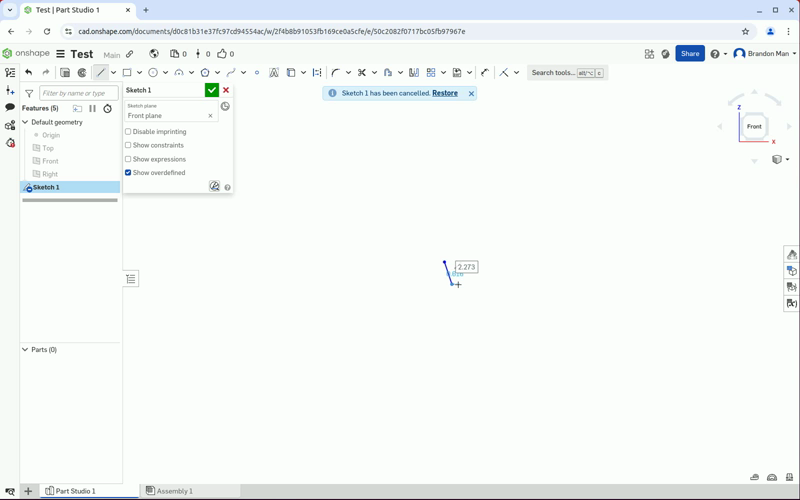
scroll(6)
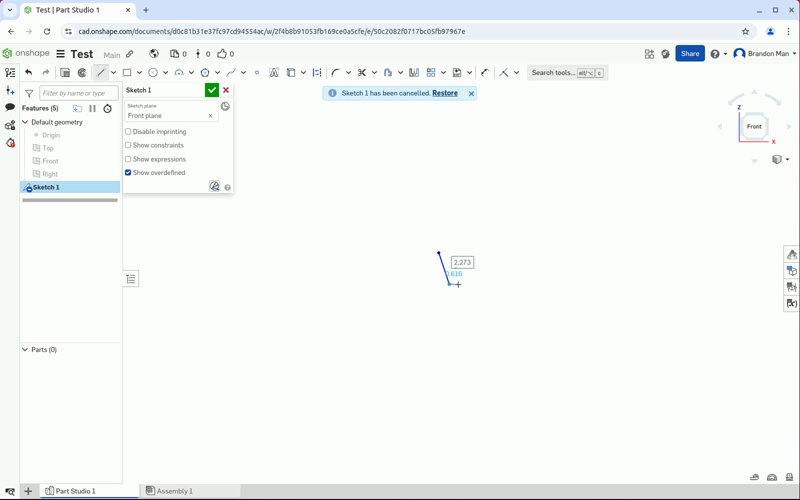
scroll(6)
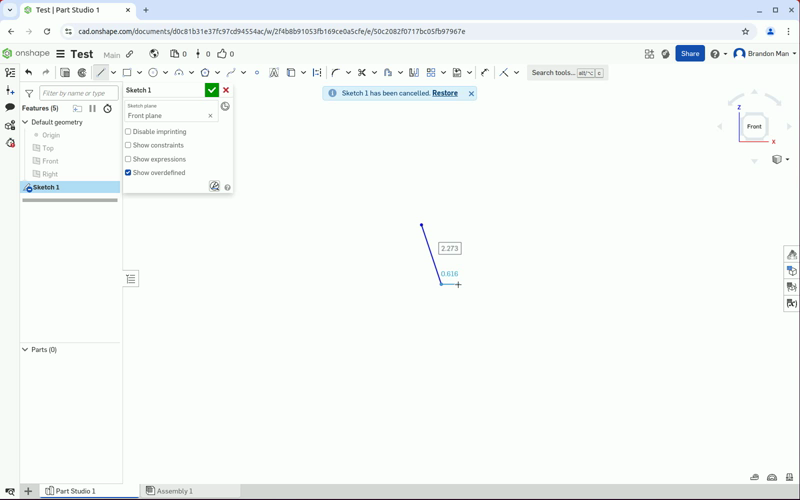
scroll(6)
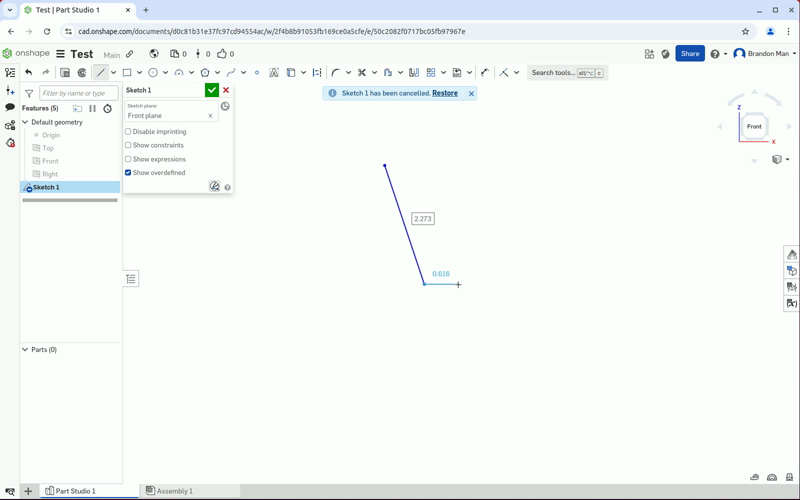
click(458, 284)
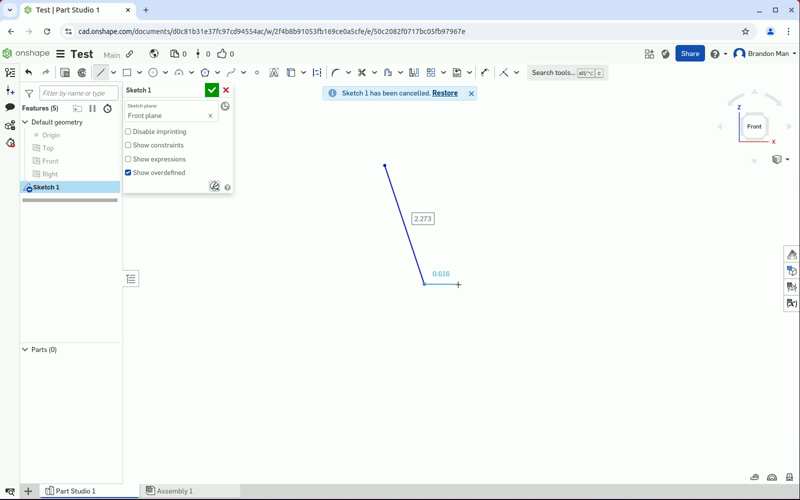
scroll(-6)
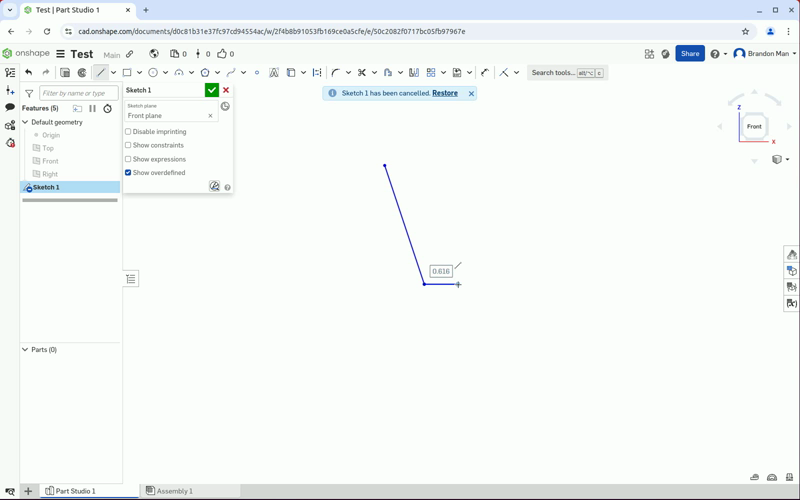
scroll(-6)
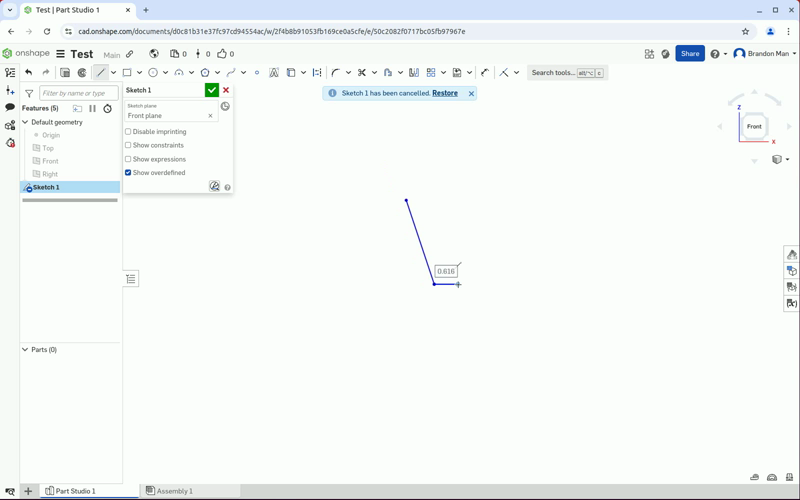
scroll(-6)
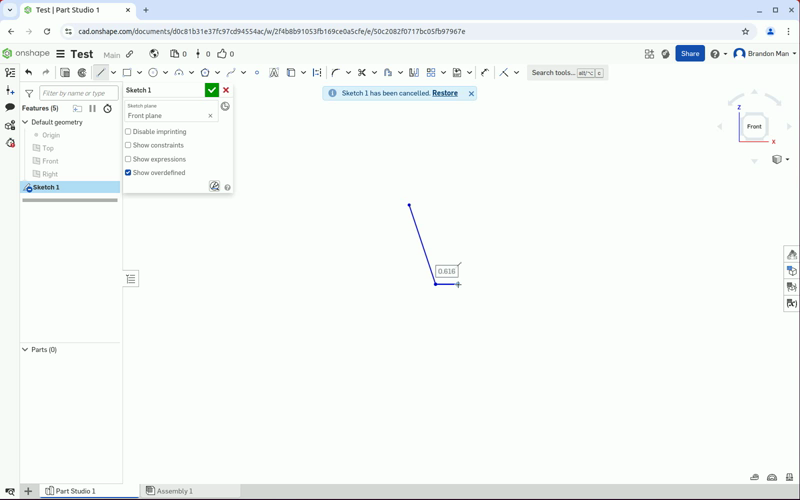
scroll(-6)
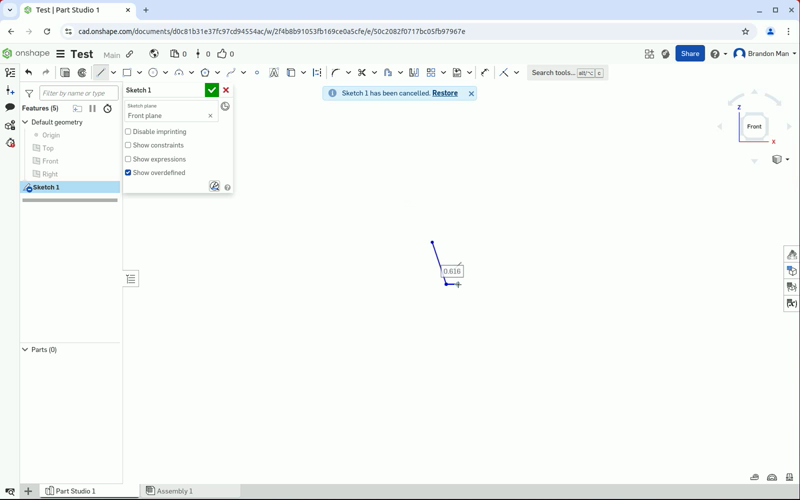
scroll(-6)
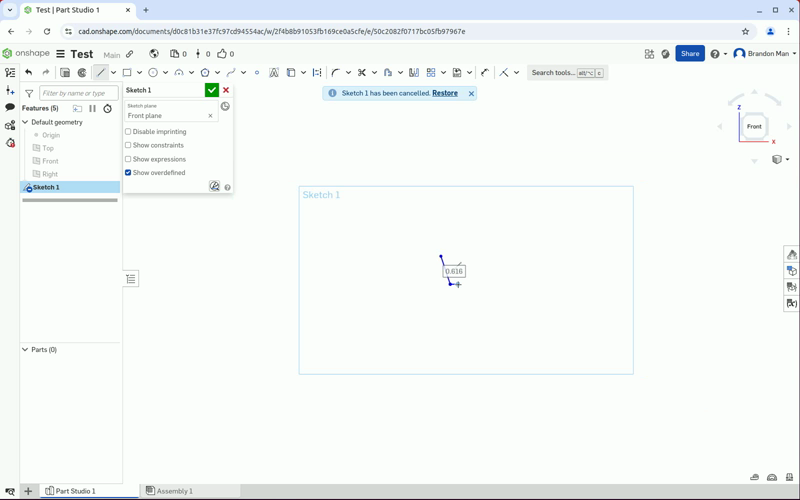
scroll(-6)
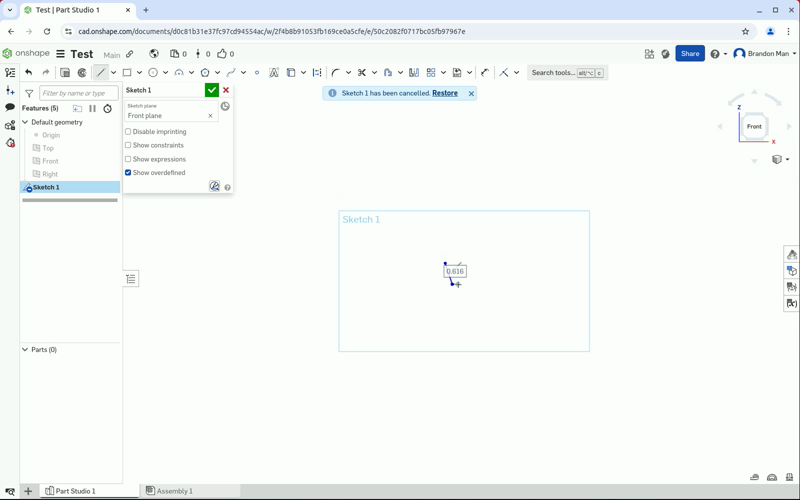
scroll(-6)
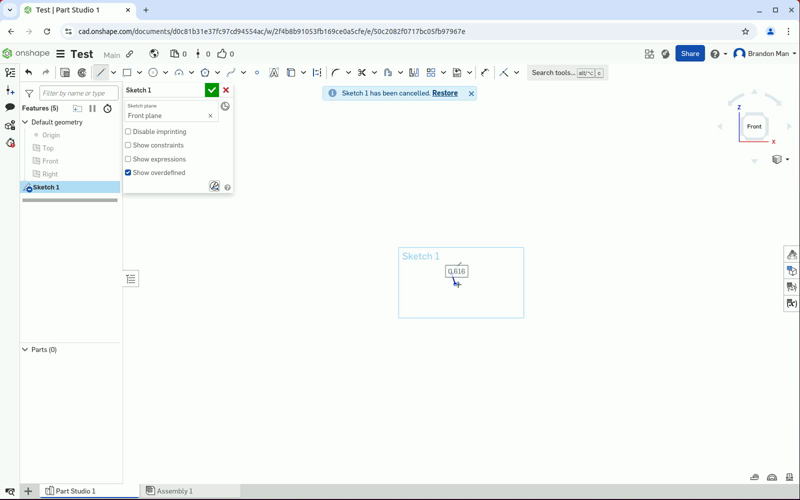
key_up(shift)
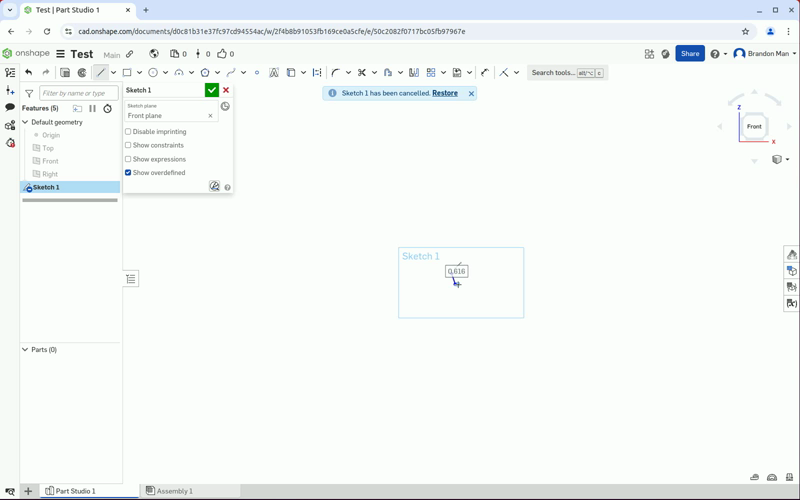
key_down(shift)
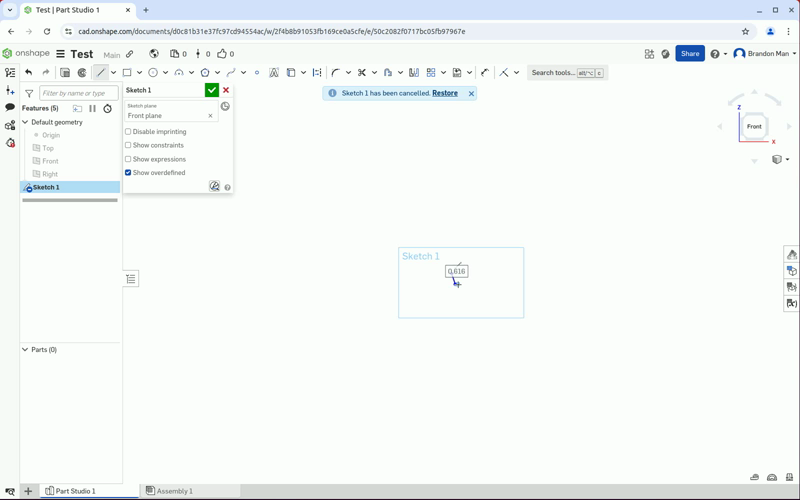
mouse_move(488, 284)
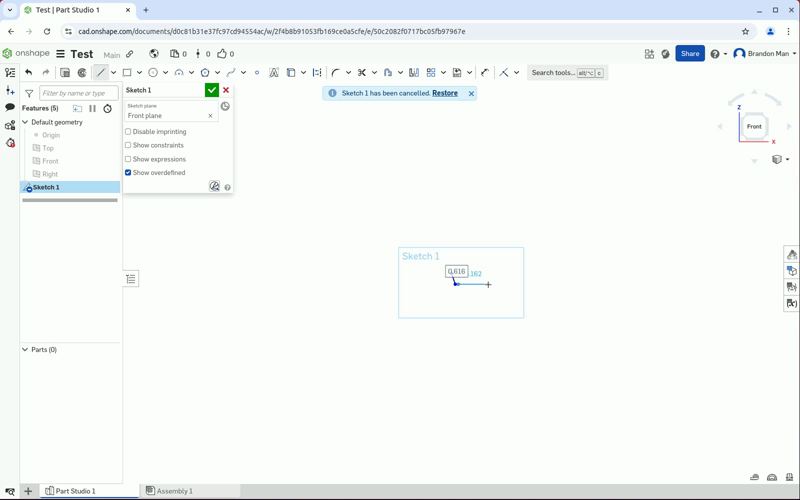
mouse_move(463, 284)
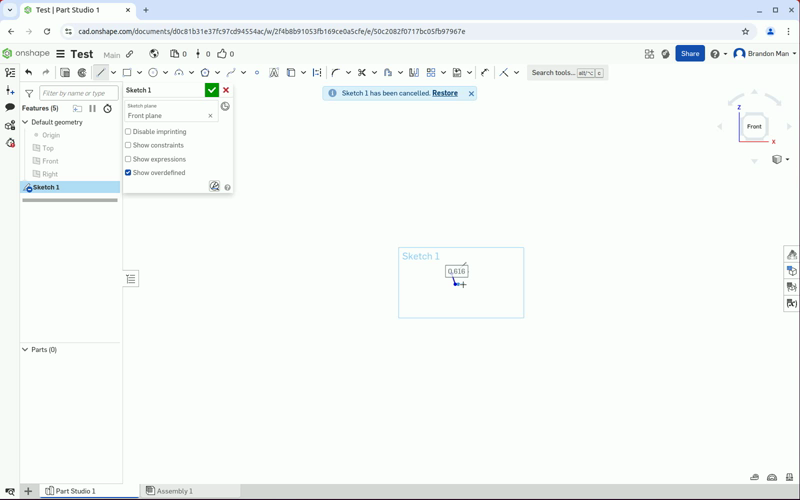
scroll(6)
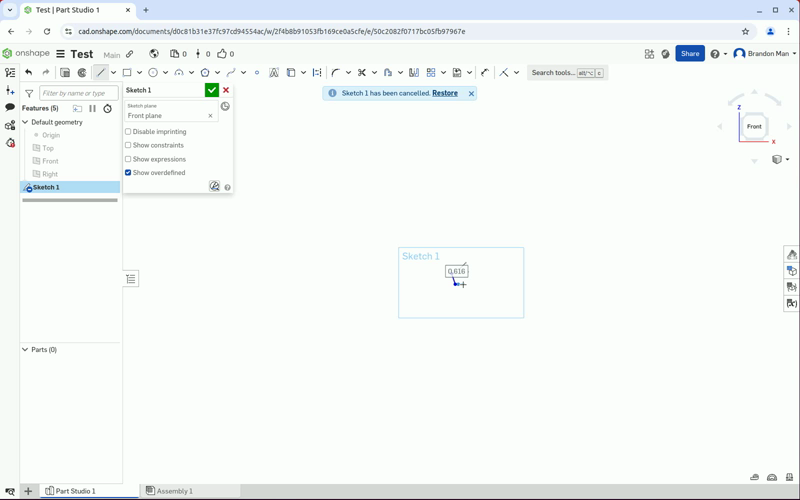
scroll(6)
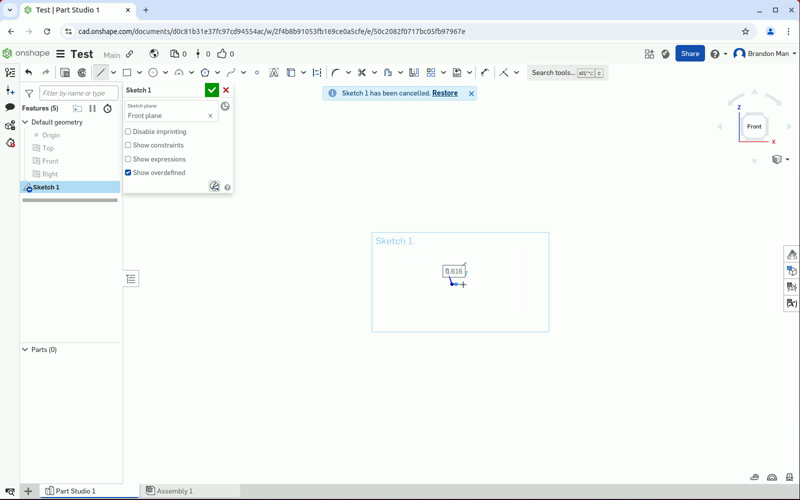
scroll(6)
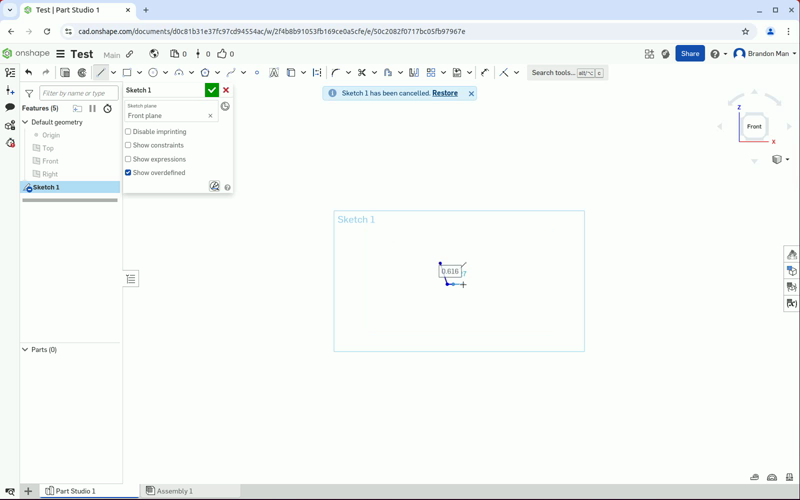
scroll(6)
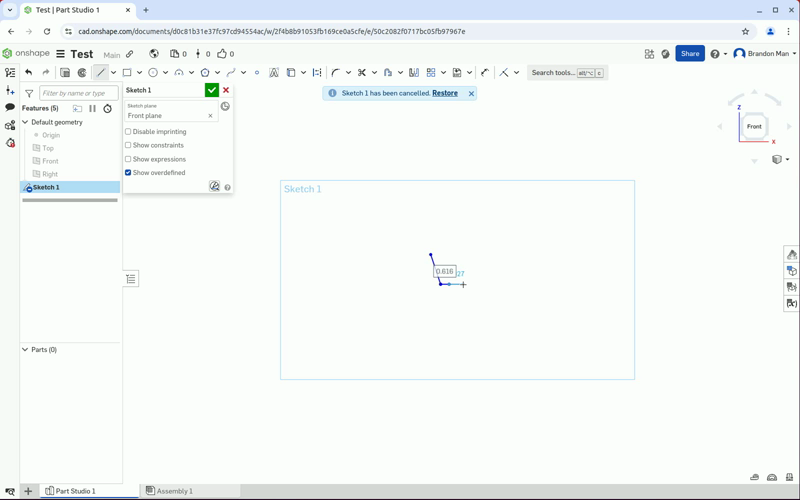
scroll(6)
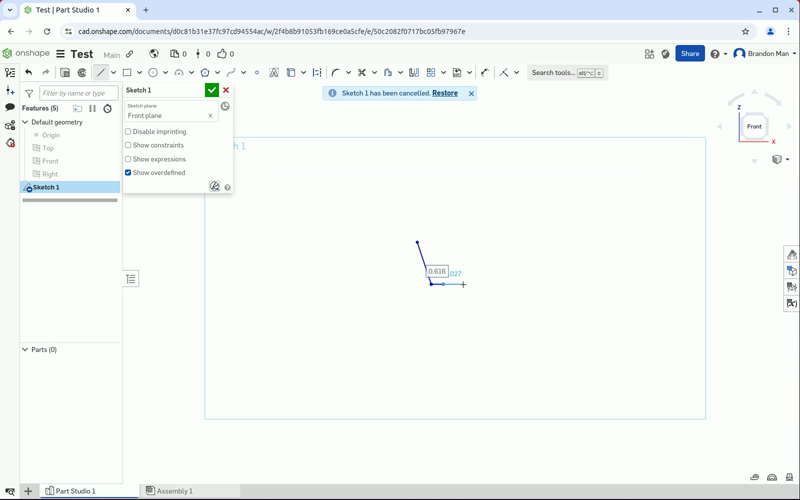
scroll(6)
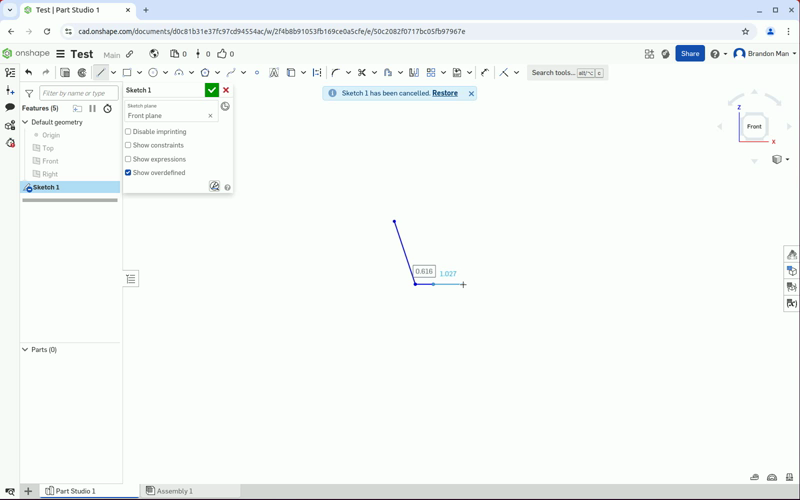
scroll(6)
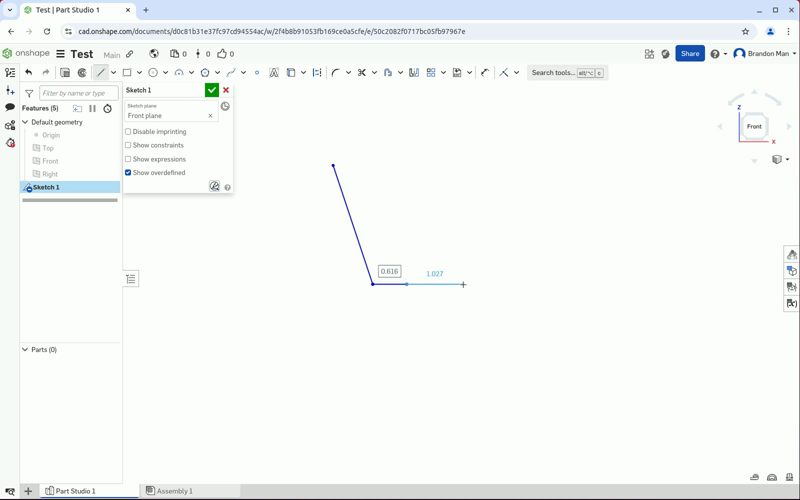
click(463, 284)
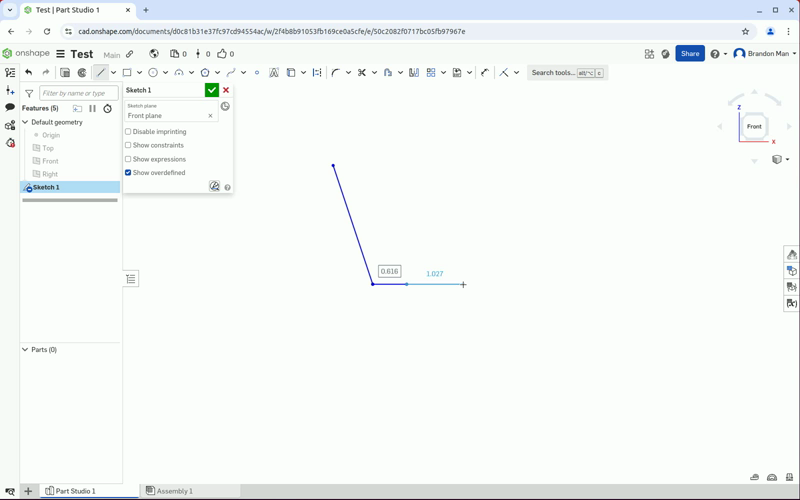
scroll(-6)
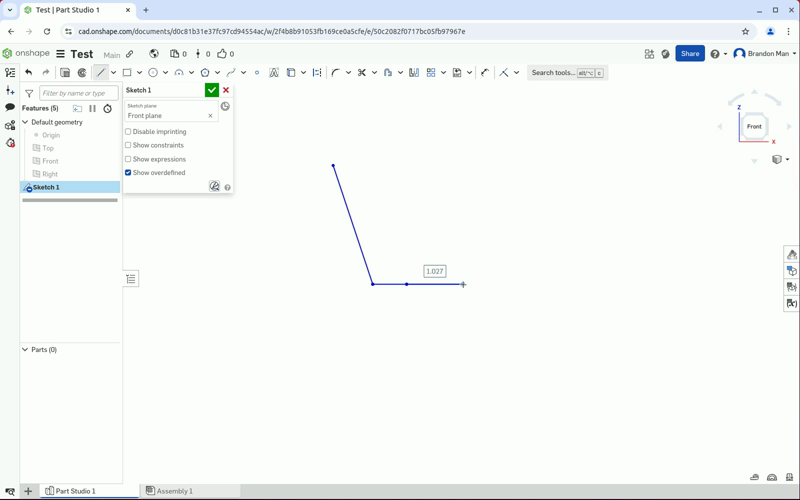
scroll(-6)
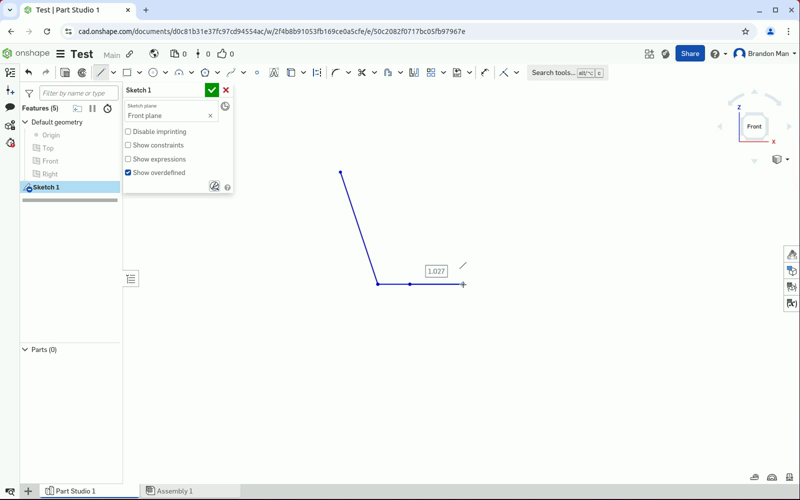
scroll(-6)
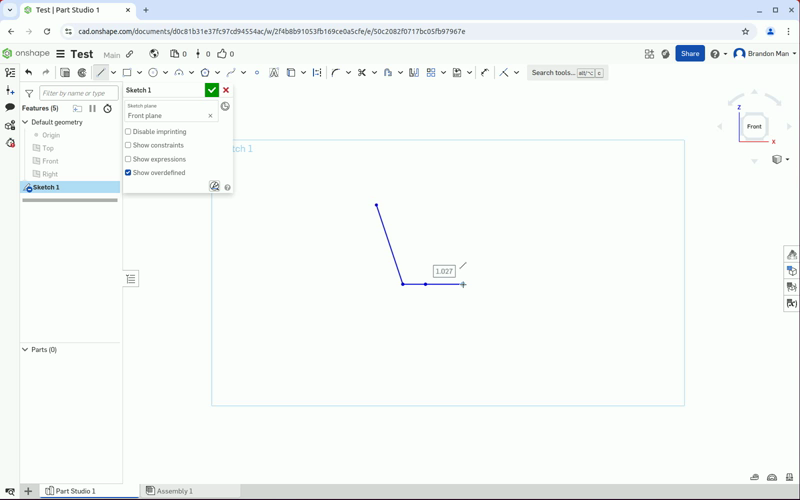
scroll(-6)
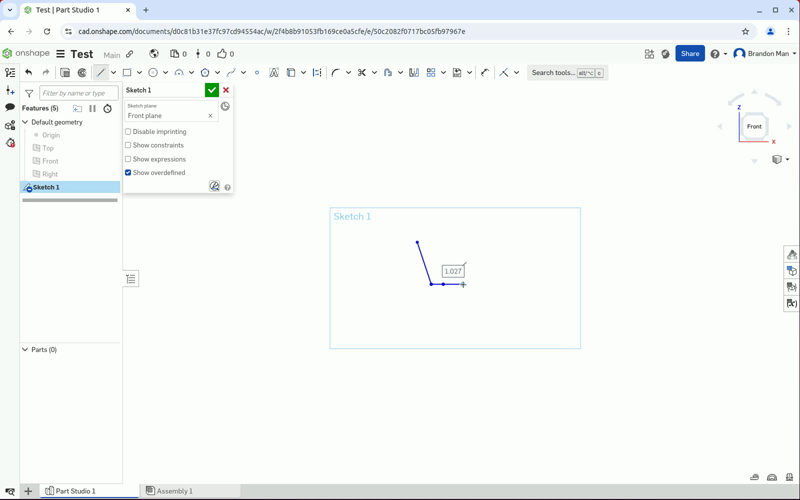
scroll(-6)
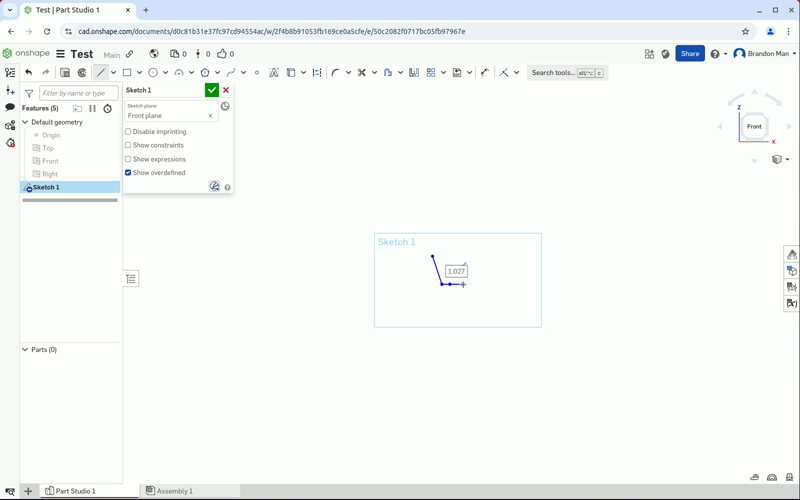
scroll(-6)
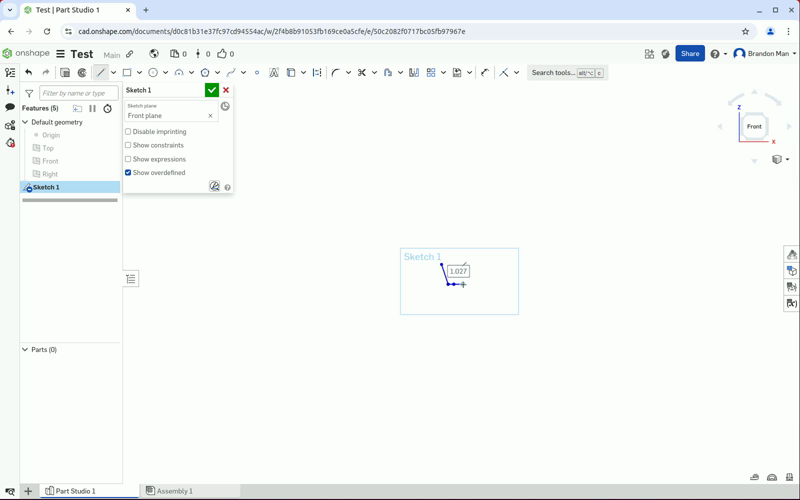
scroll(-6)
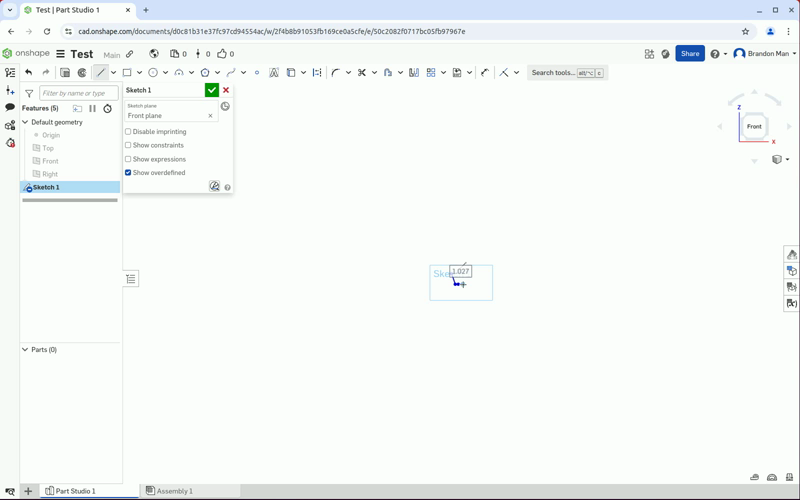
key_up(shift)
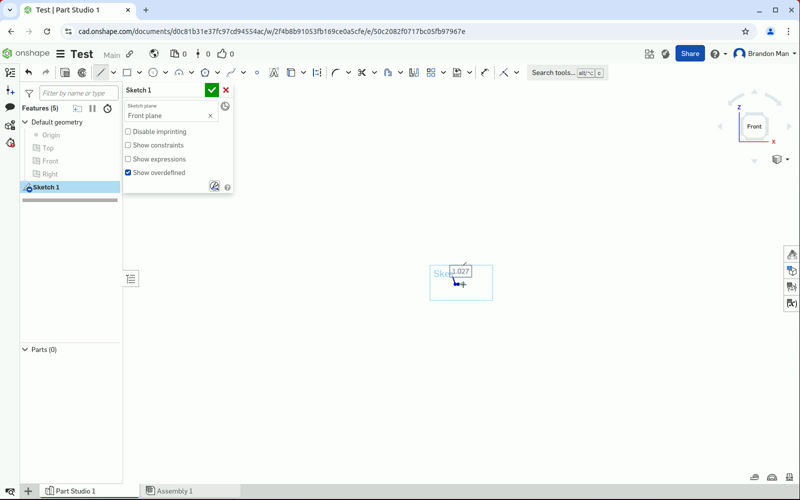
key_down(shift)
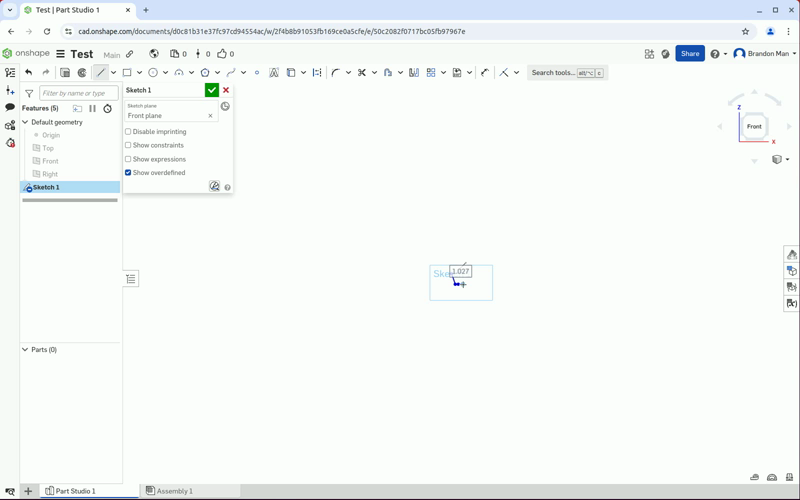
mouse_move(493, 284)
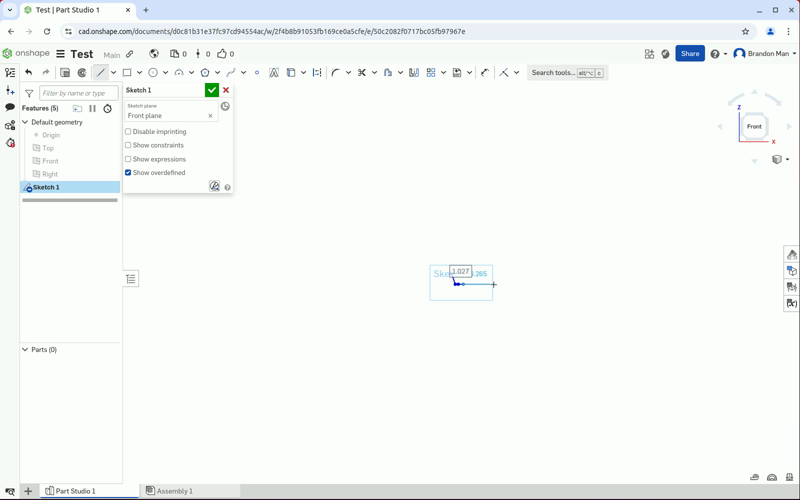
mouse_move(466, 284)
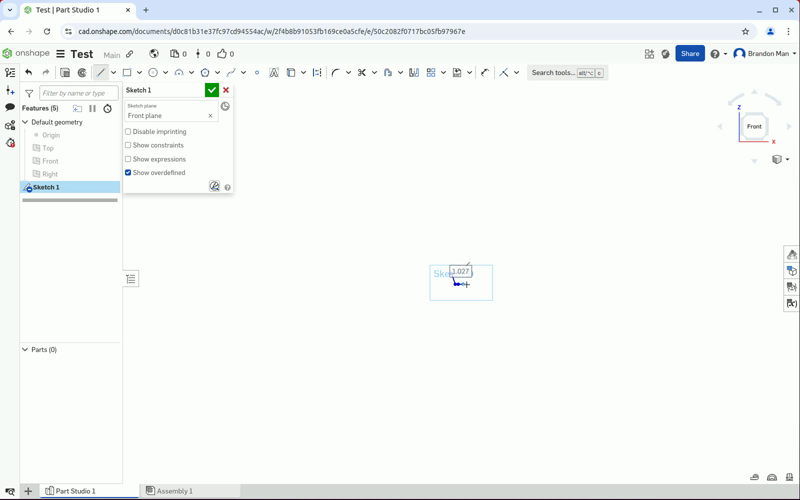
scroll(6)
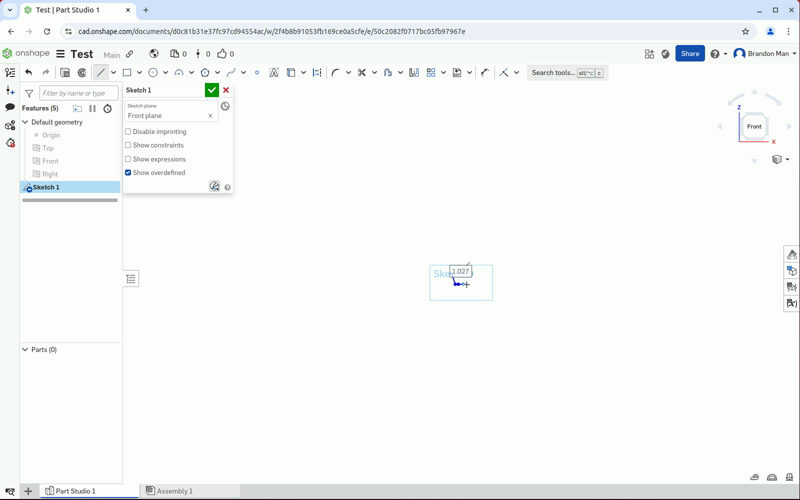
scroll(6)
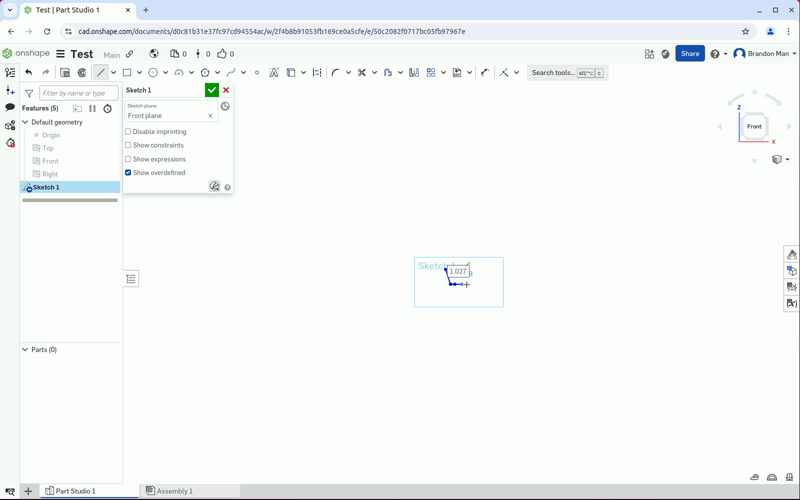
scroll(6)
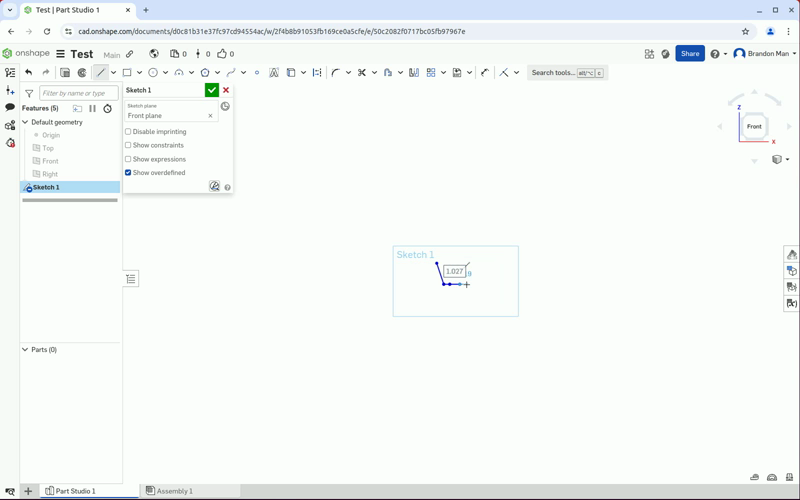
scroll(6)
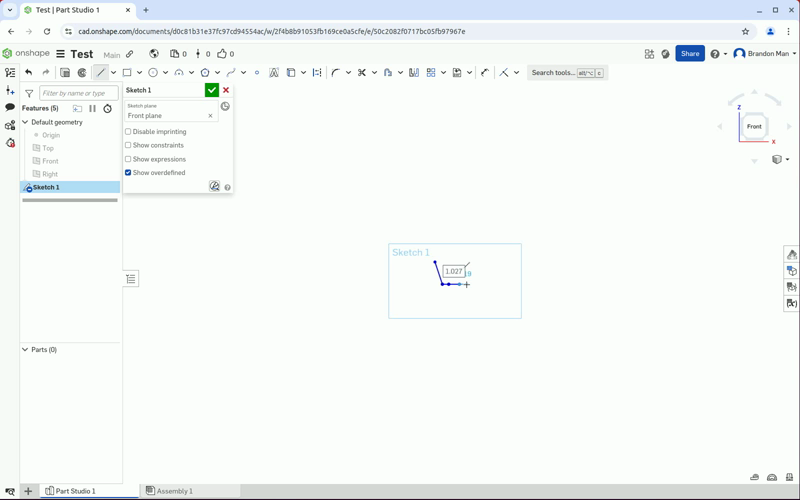
scroll(6)
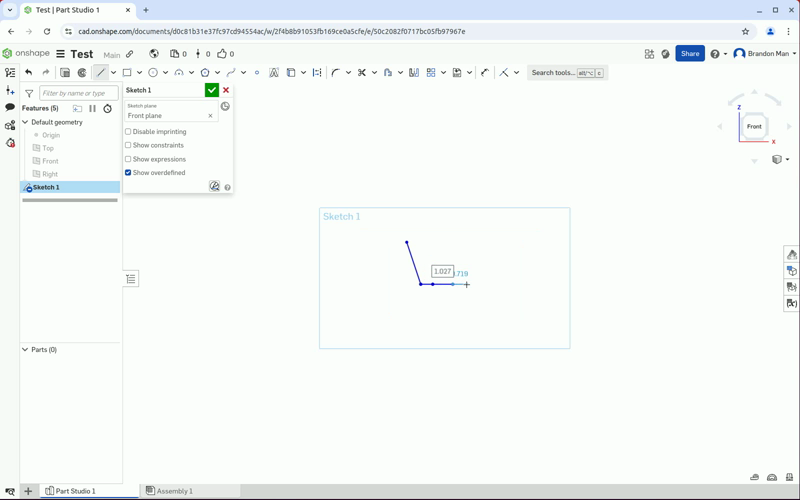
scroll(6)
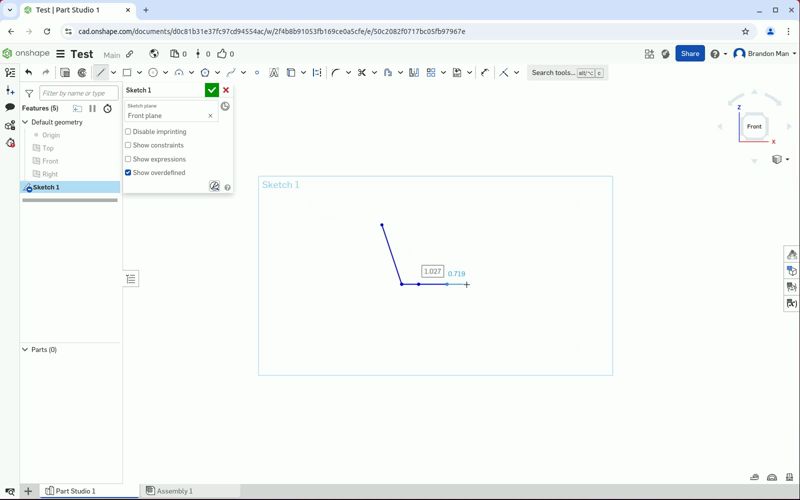
scroll(6)
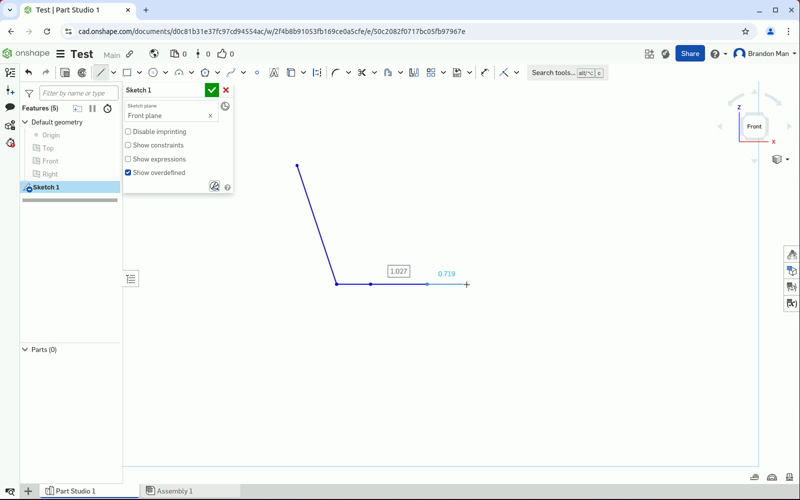
click(466, 284)
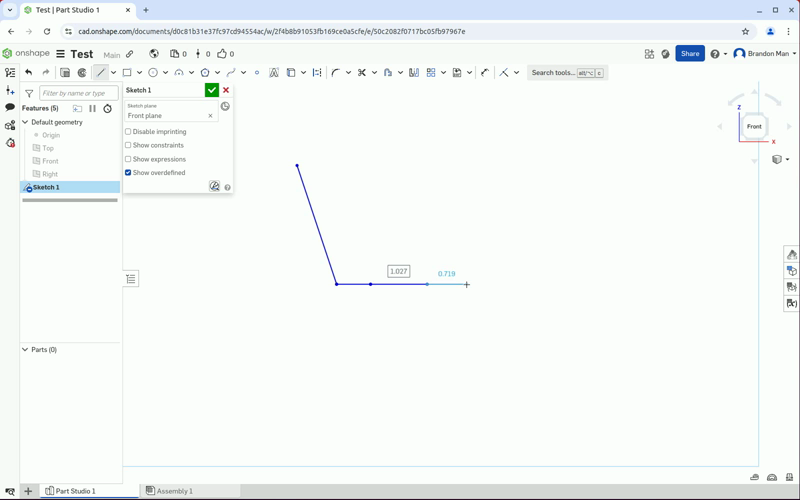
scroll(-6)
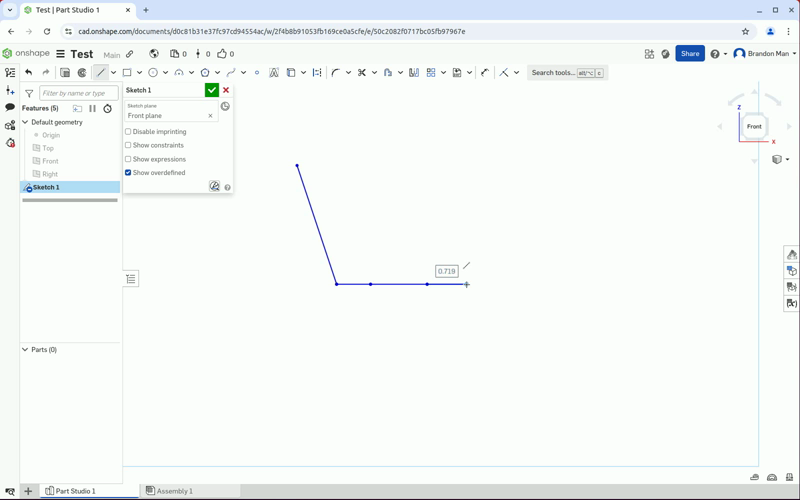
scroll(-6)
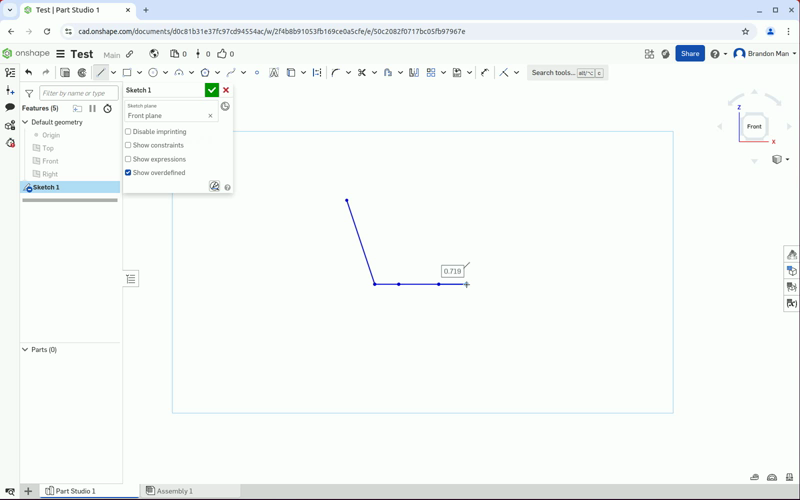
scroll(-6)
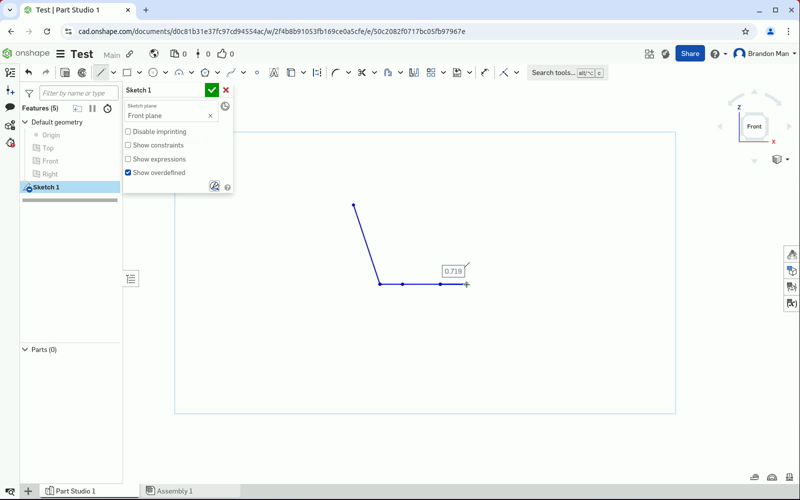
scroll(-6)
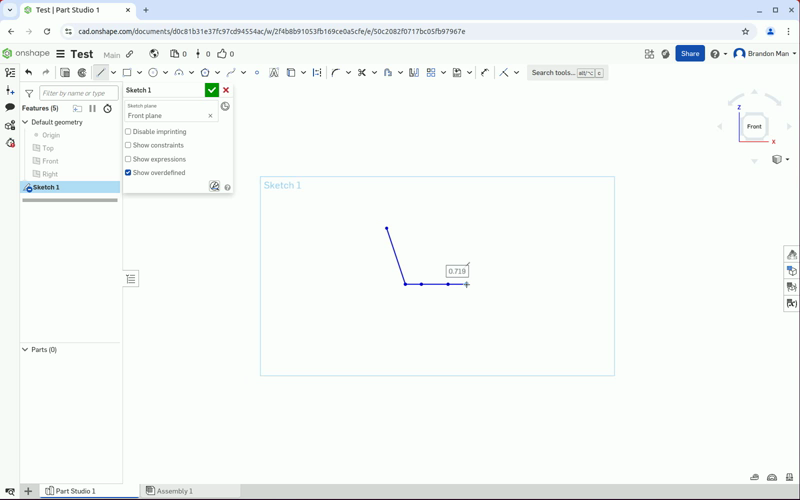
scroll(-6)
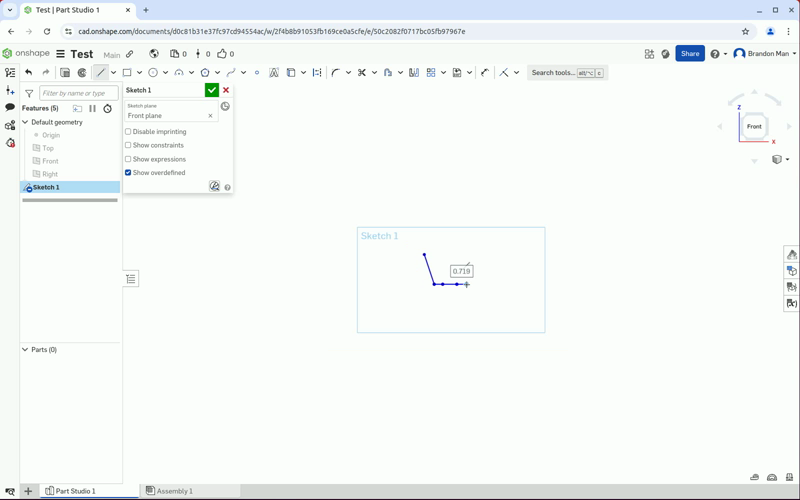
scroll(-6)
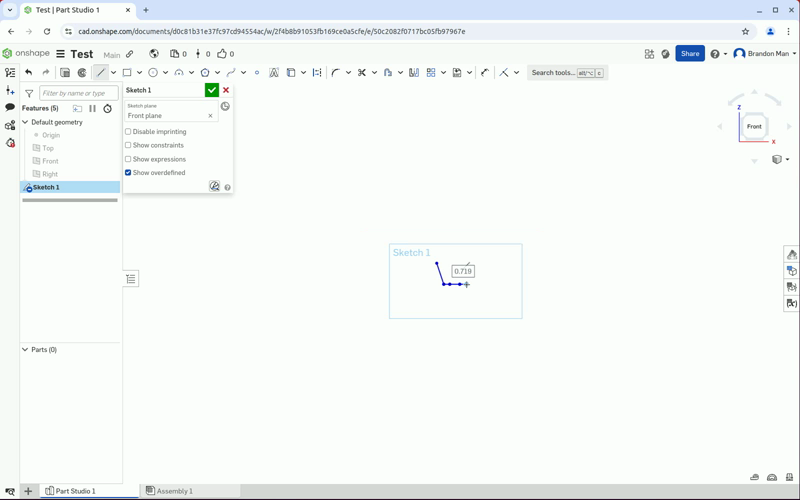
scroll(-6)
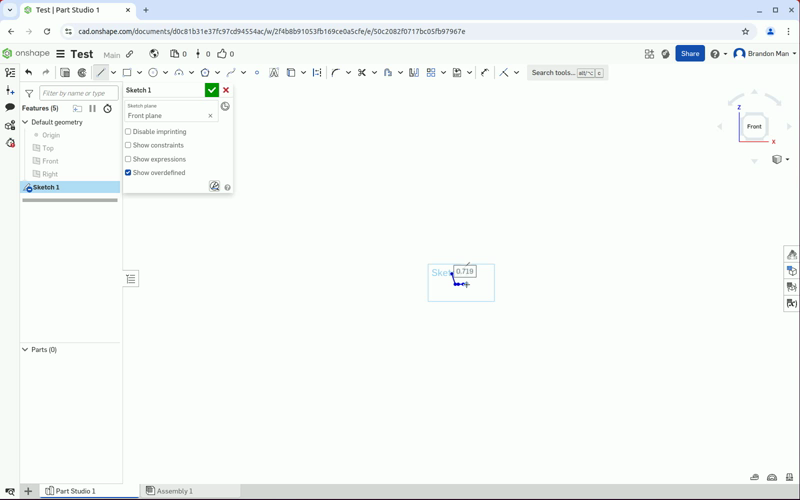
key_up(shift)
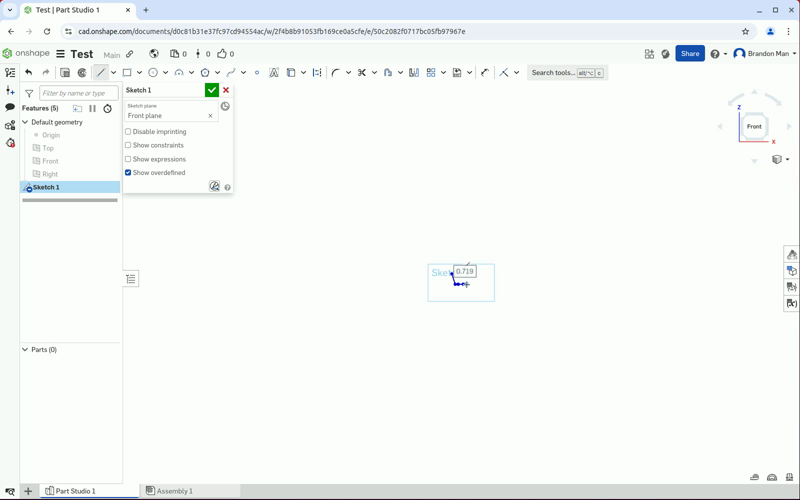
key_down(shift)
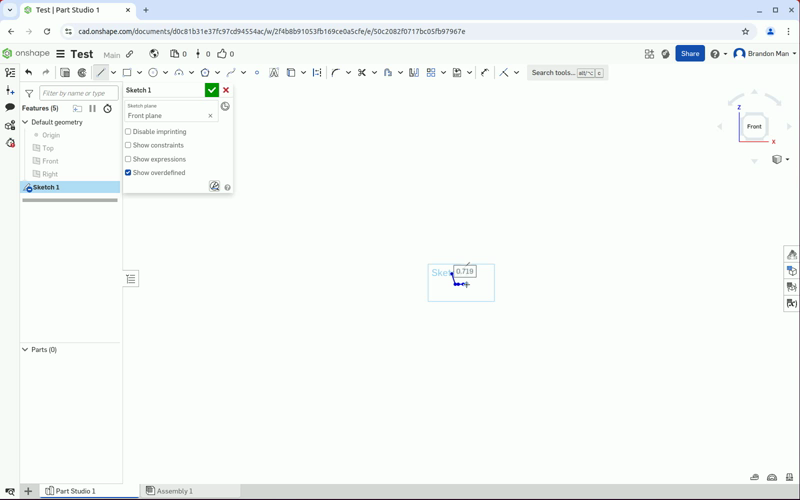
mouse_move(496, 284)
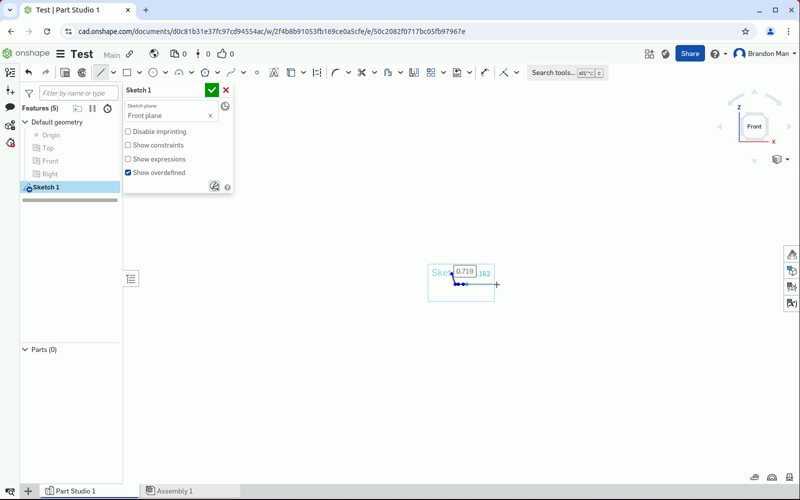
mouse_move(470, 273)
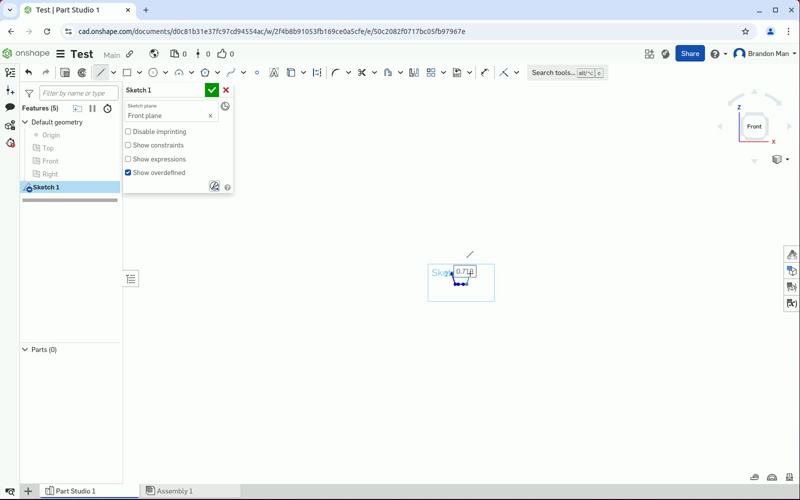
click(470, 273)
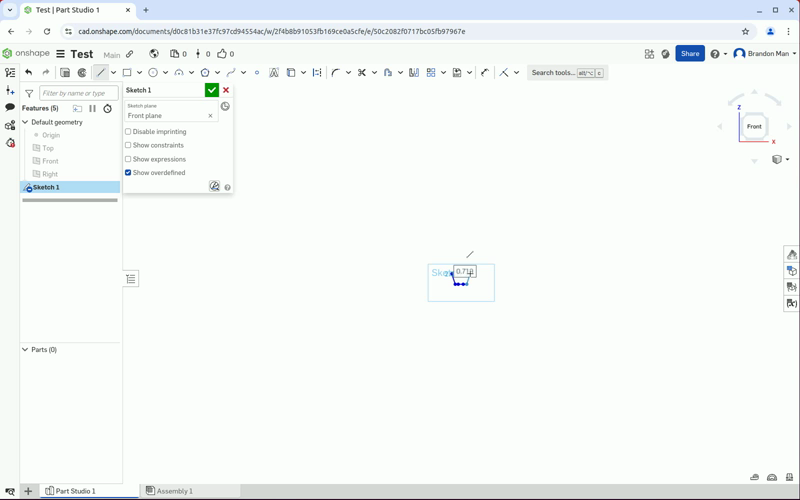
key_up(shift)
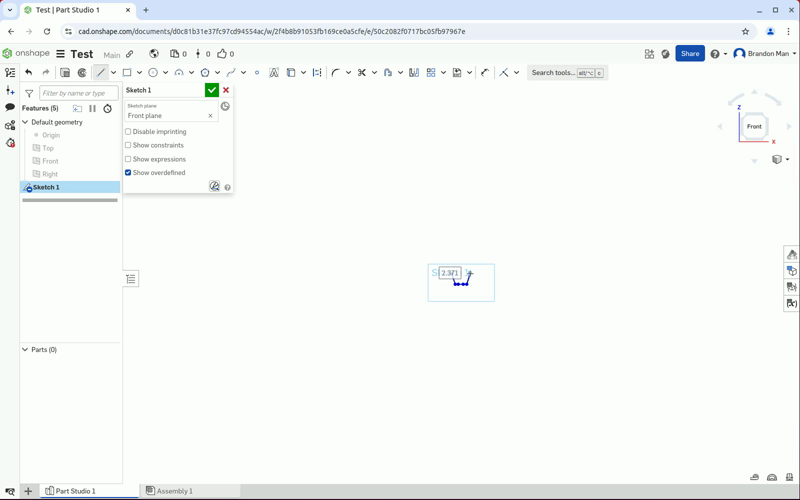
key_down(shift)
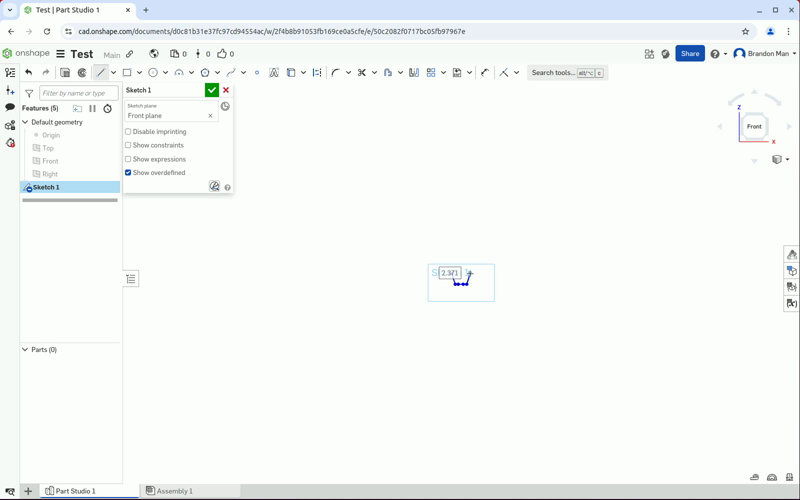
mouse_move(500, 273)
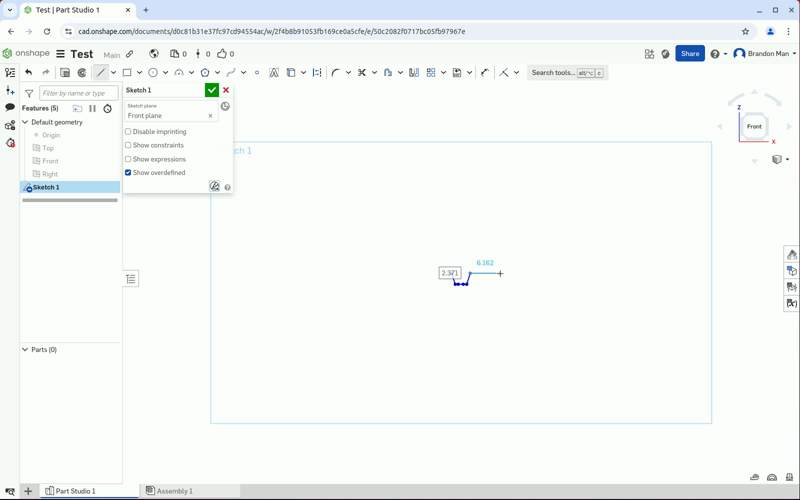
mouse_move(460, 266)
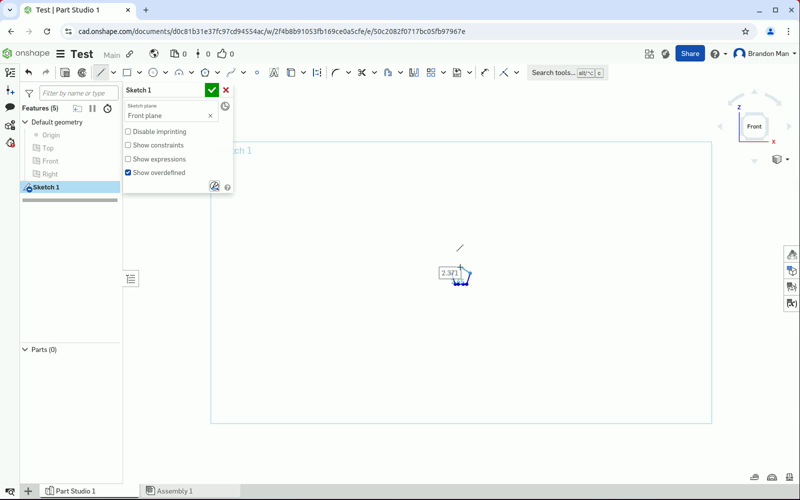
click(460, 266)
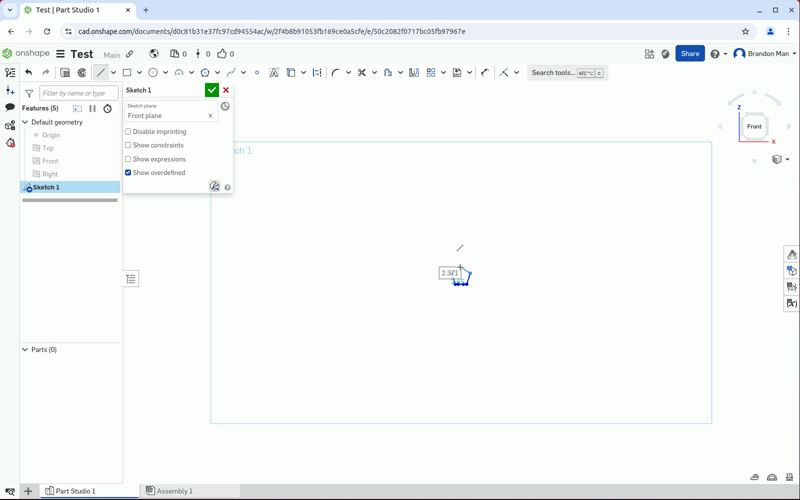
key_up(shift)
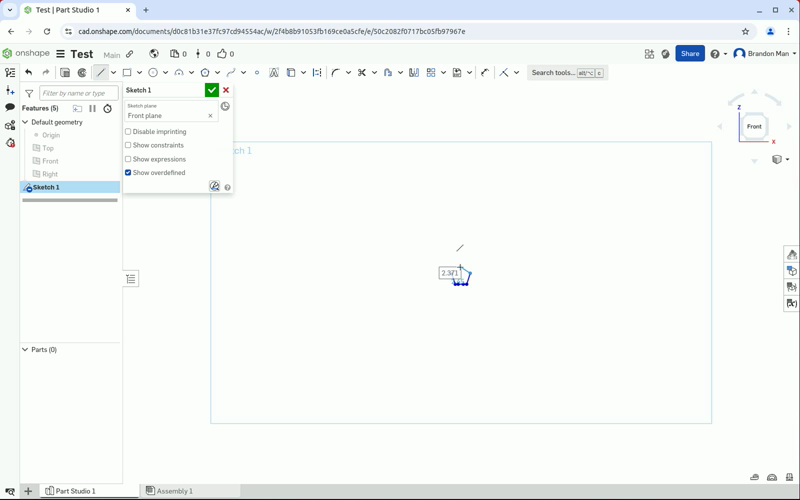
mouse_move(490, 266)
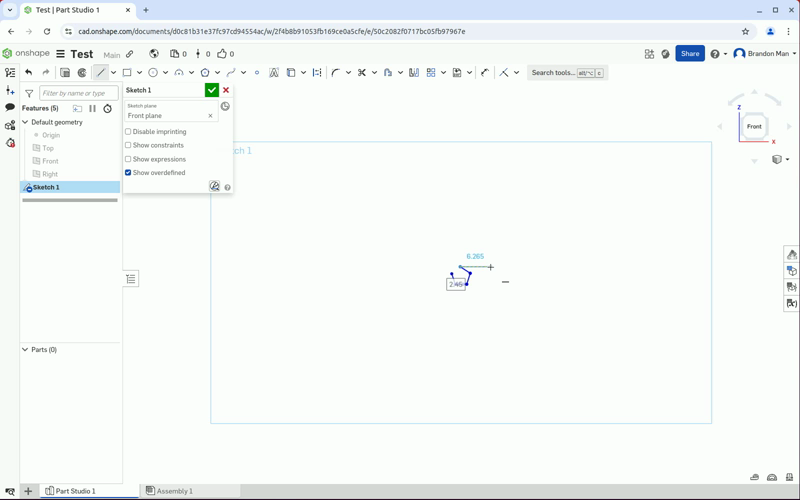
key_down(shift)
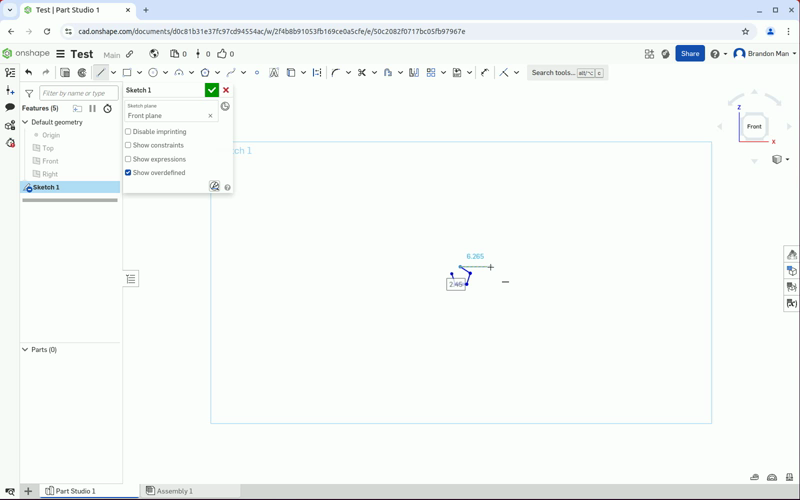
mouse_move(451, 273)
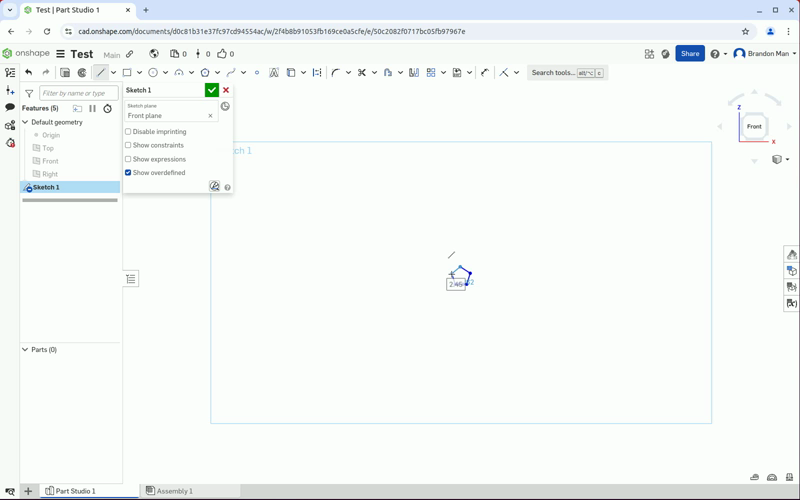
key_up(shift)
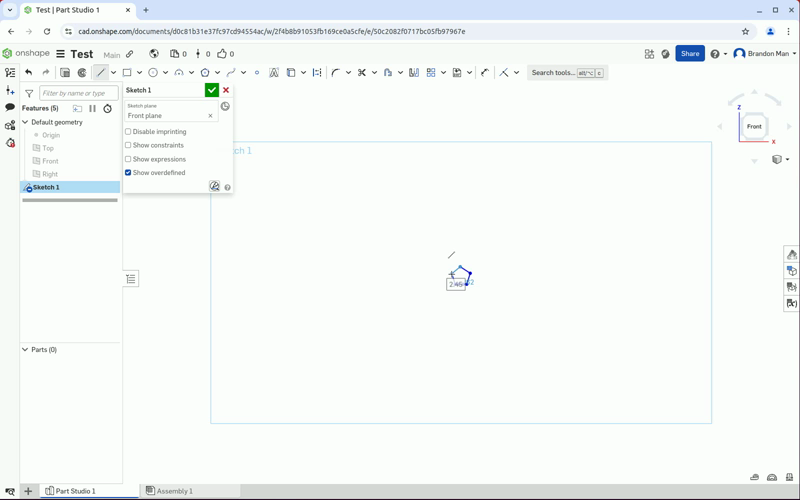
click(451, 273)
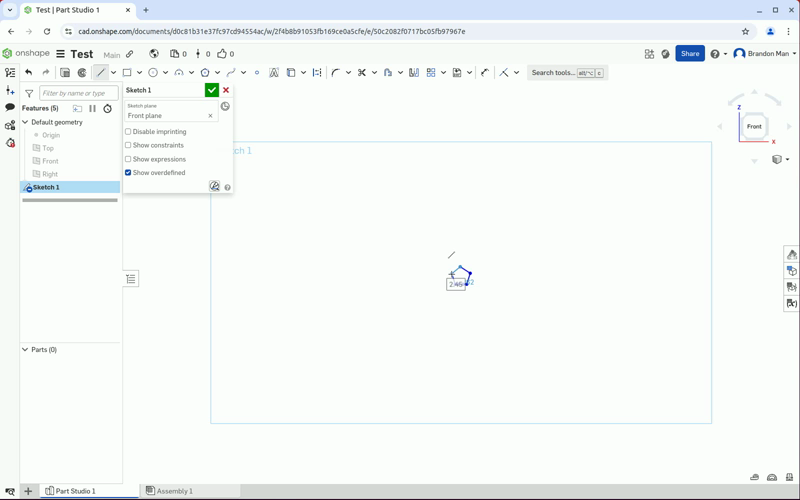
key(esc)
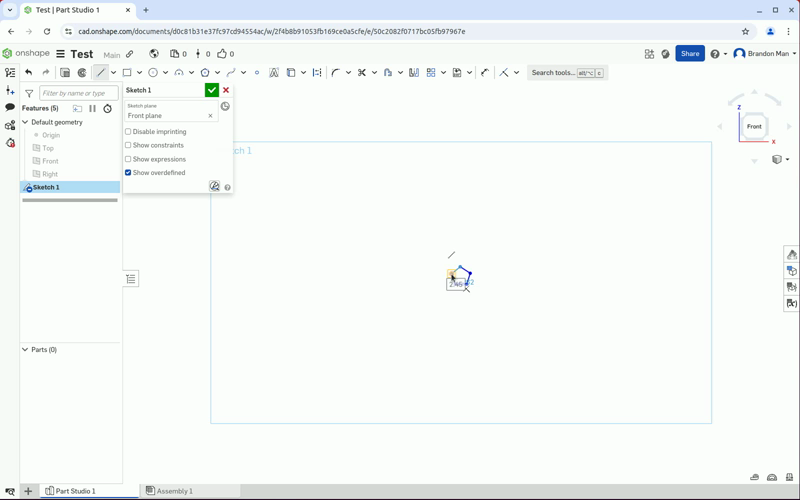
mouse_move(467, 274)
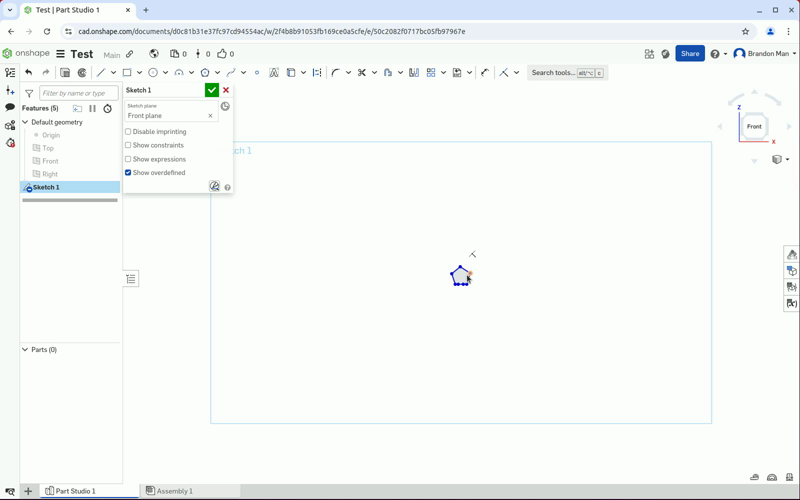
scroll(6)
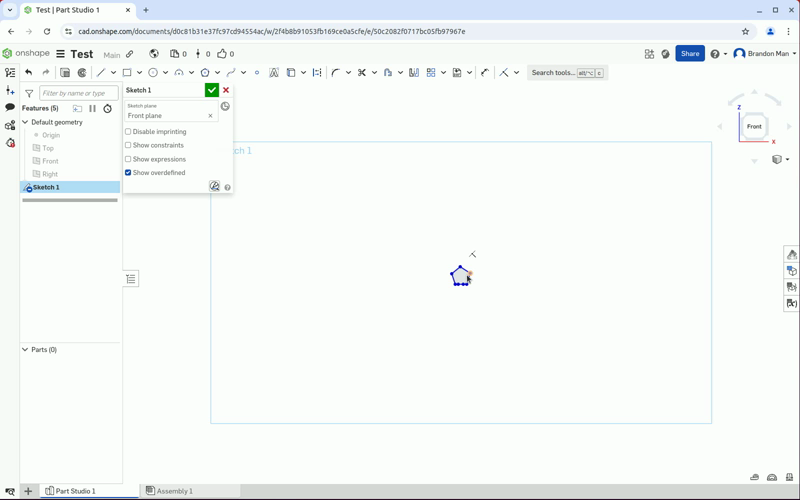
scroll(6)
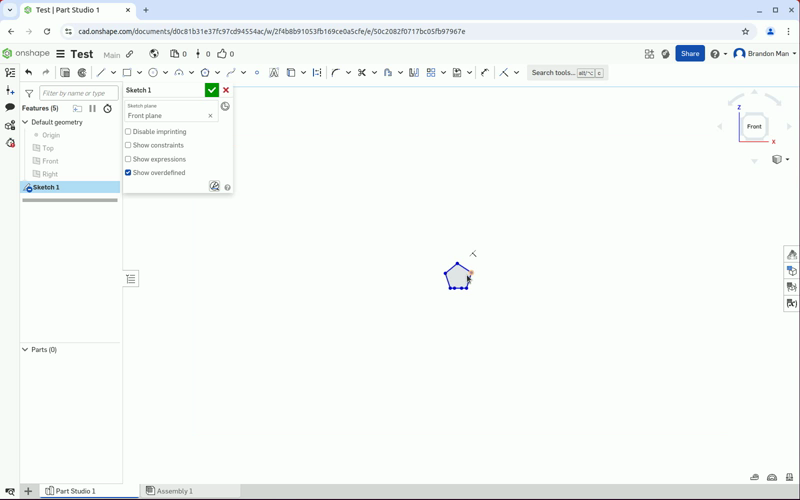
scroll(6)
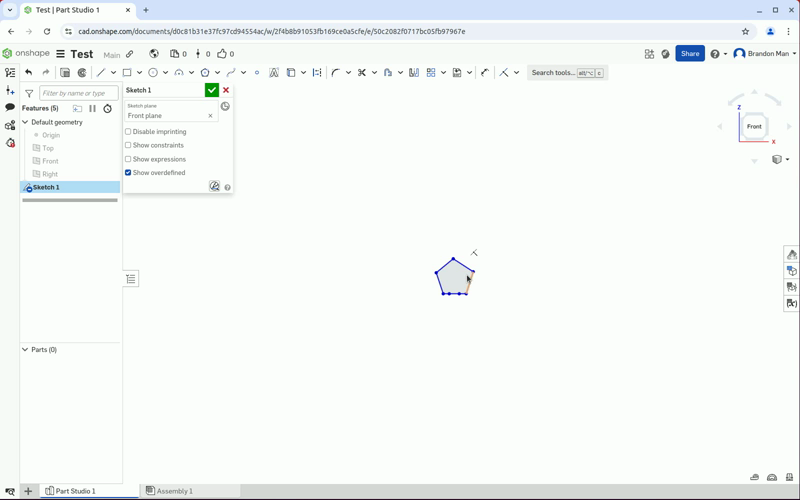
scroll(6)
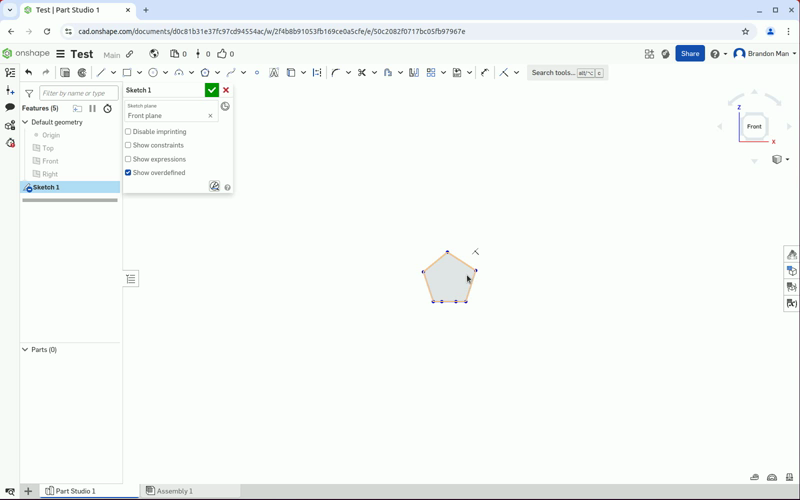
scroll(6)
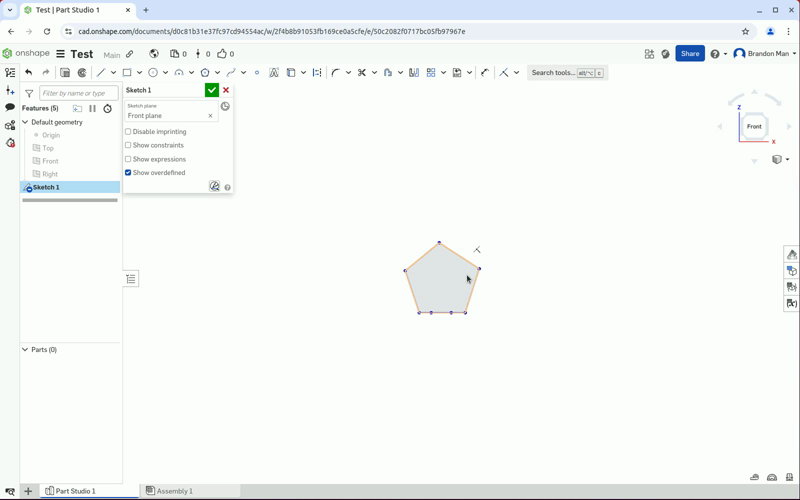
scroll(6)
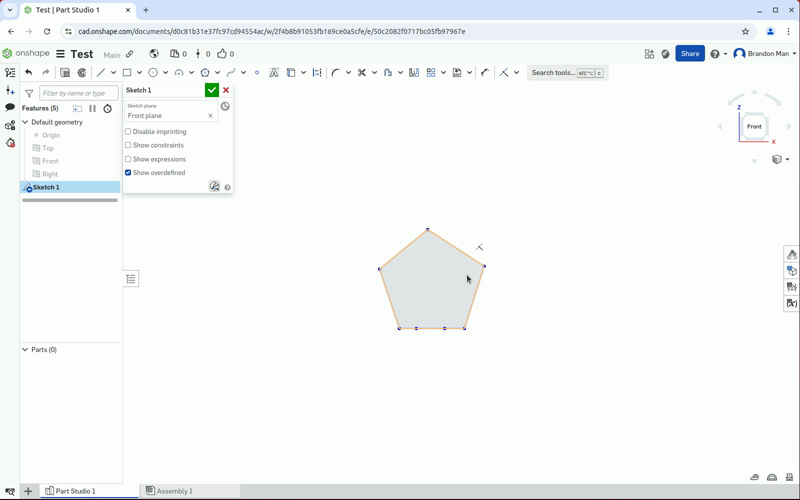
scroll(6)
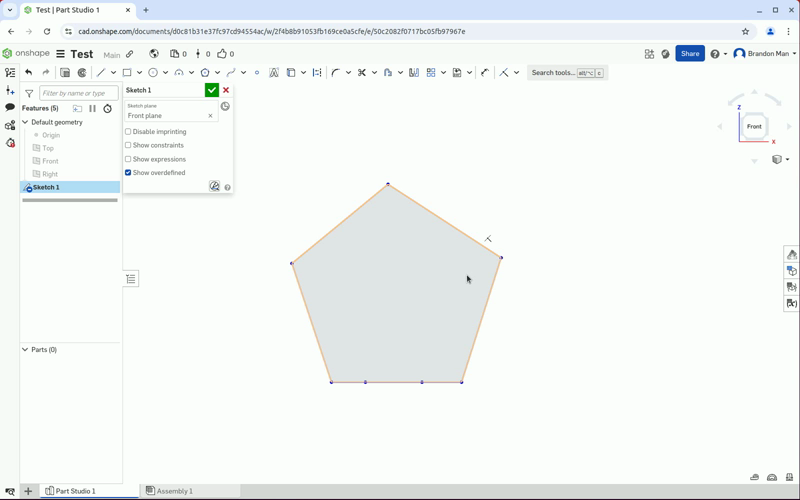
click(467, 274)
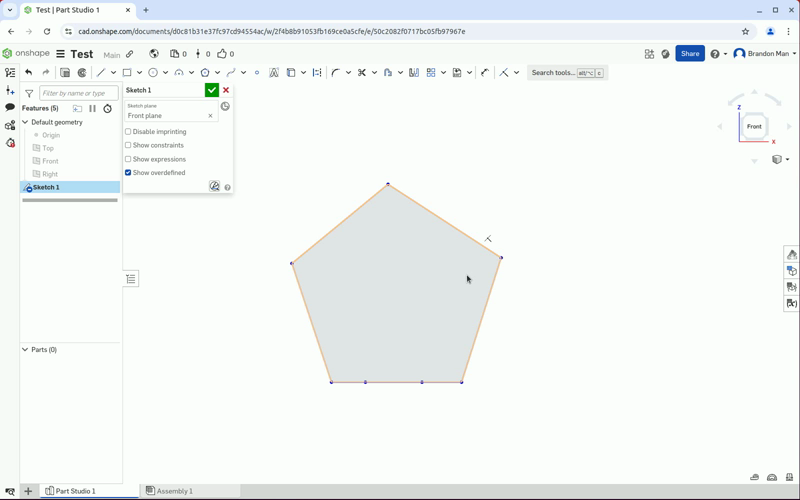
scroll(-6)
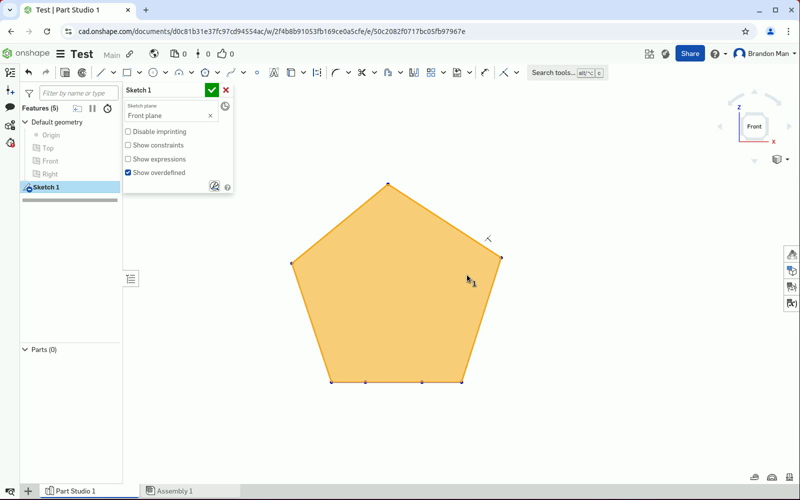
scroll(-6)
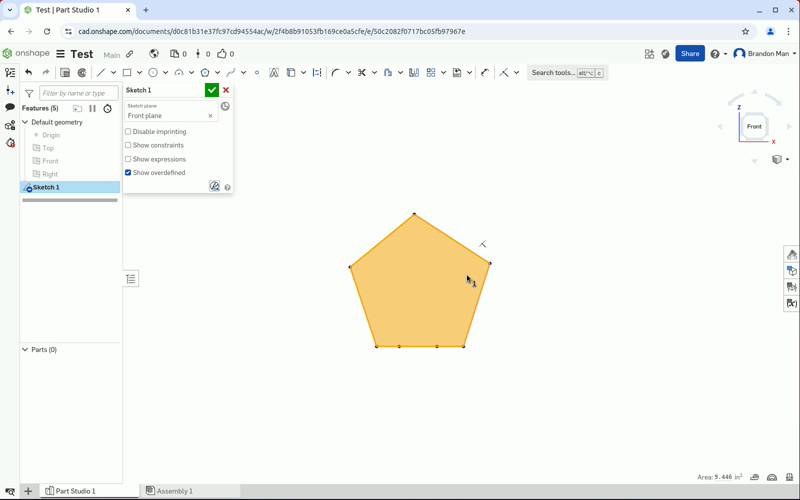
scroll(-6)
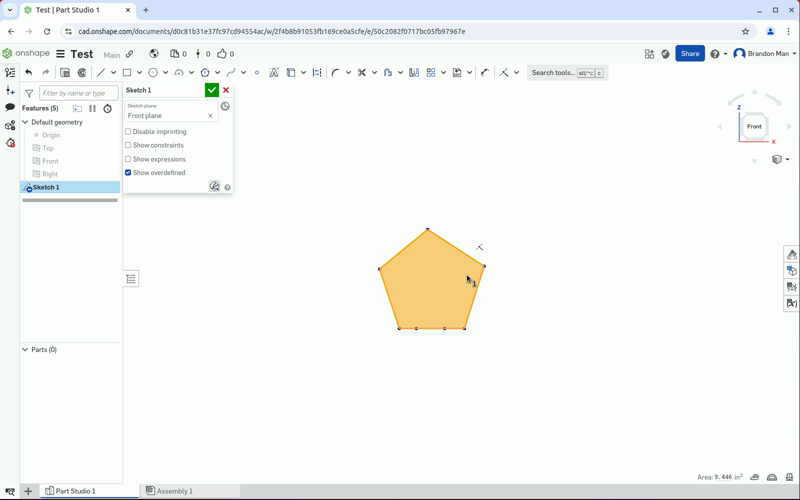
scroll(-6)
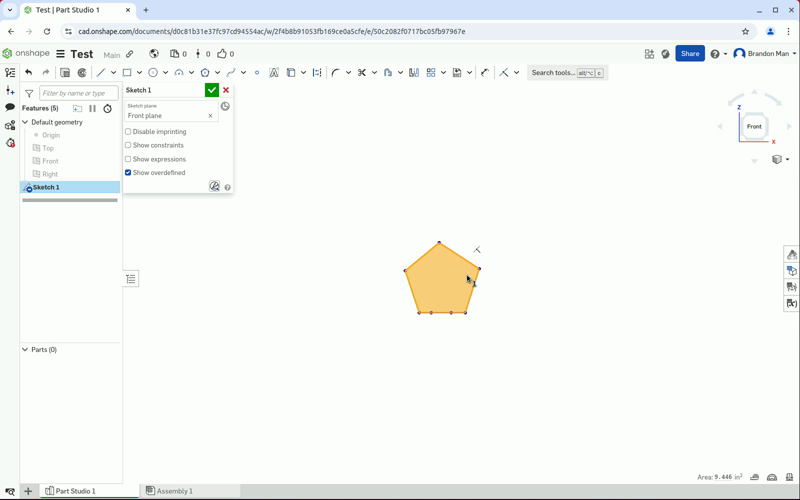
scroll(-6)
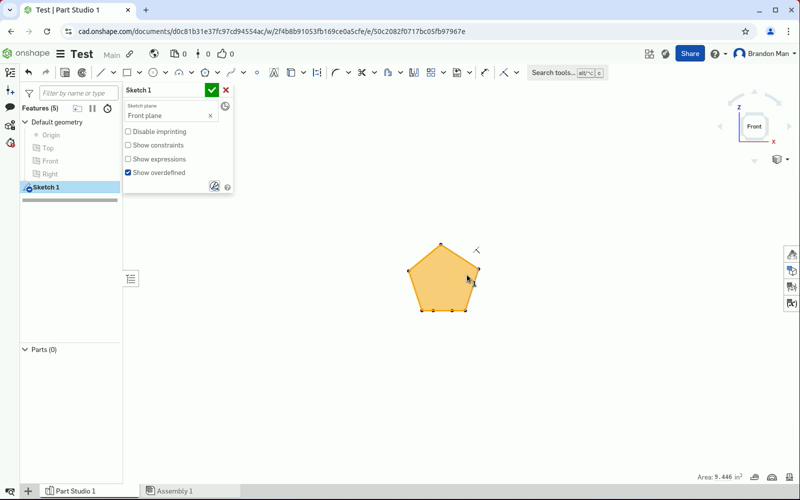
scroll(-6)
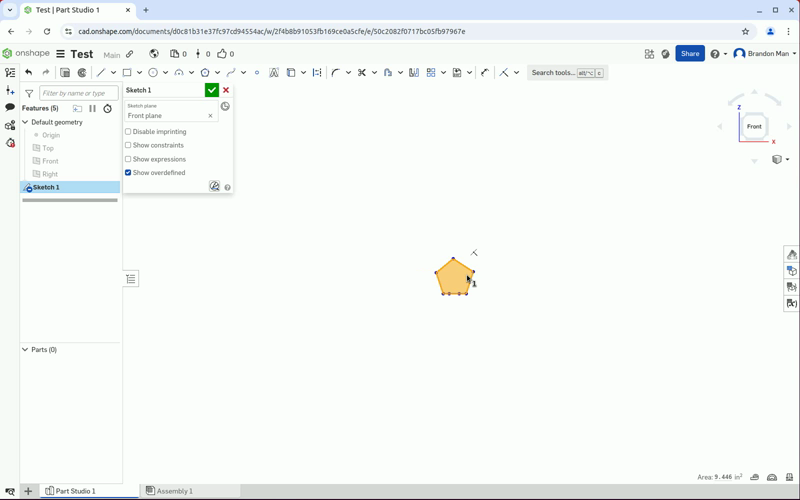
scroll(-6)
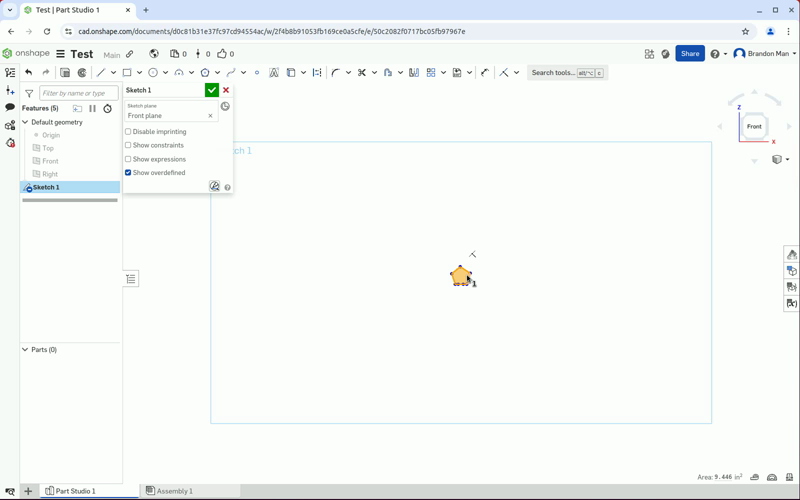
mouse_move(73, 352)
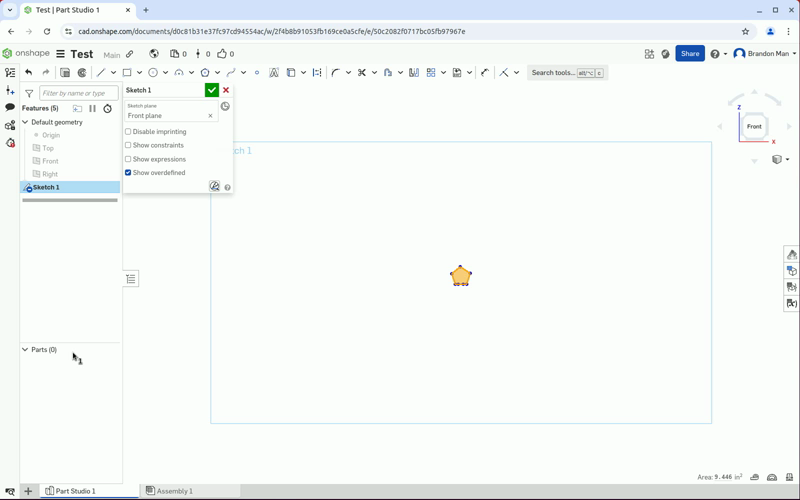
key(shift+y)
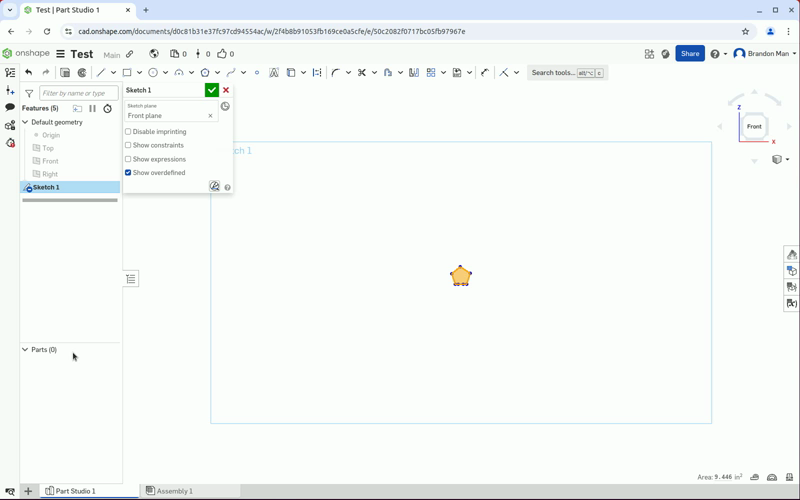
key(shift+e)
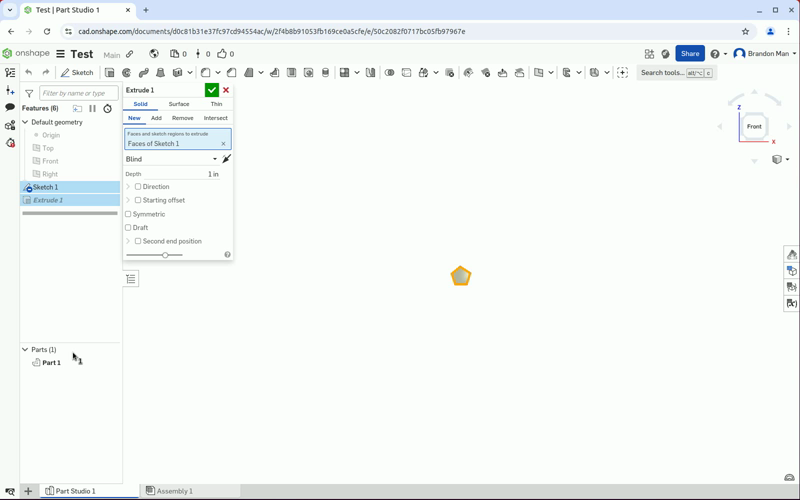
mouse_move(143, 106)
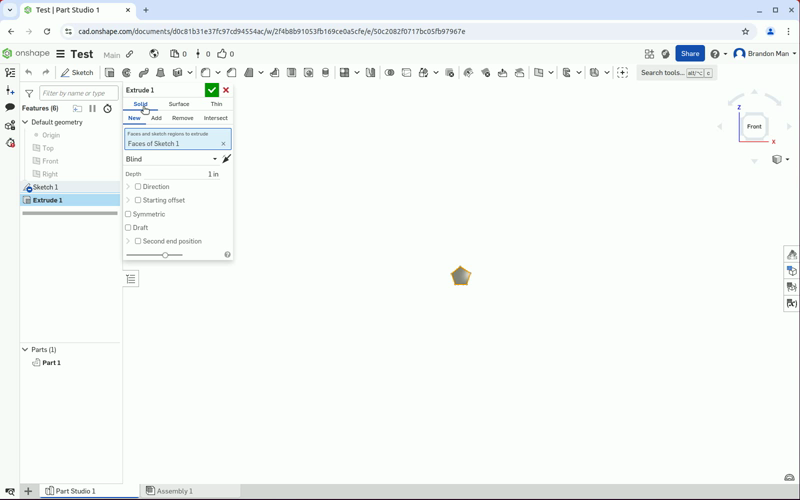
click(143, 106)
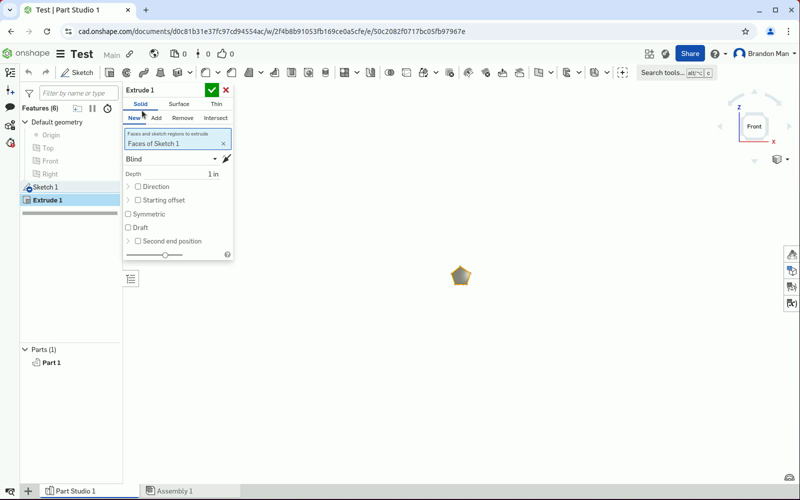
mouse_move(137, 120)
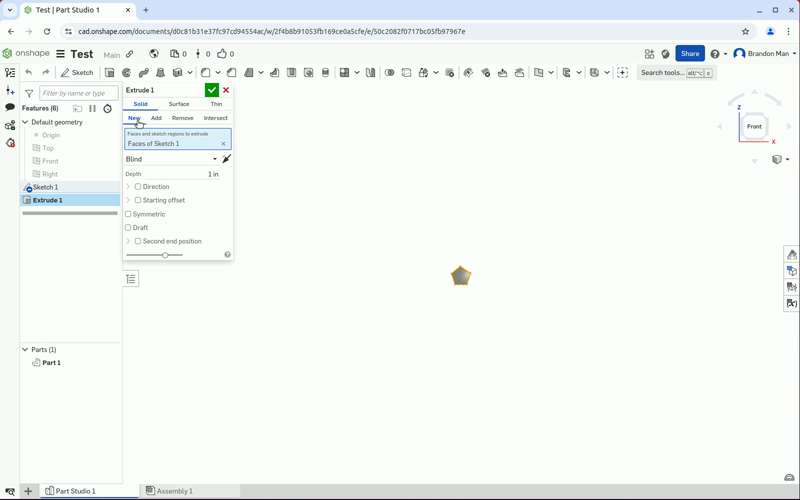
click(137, 120)
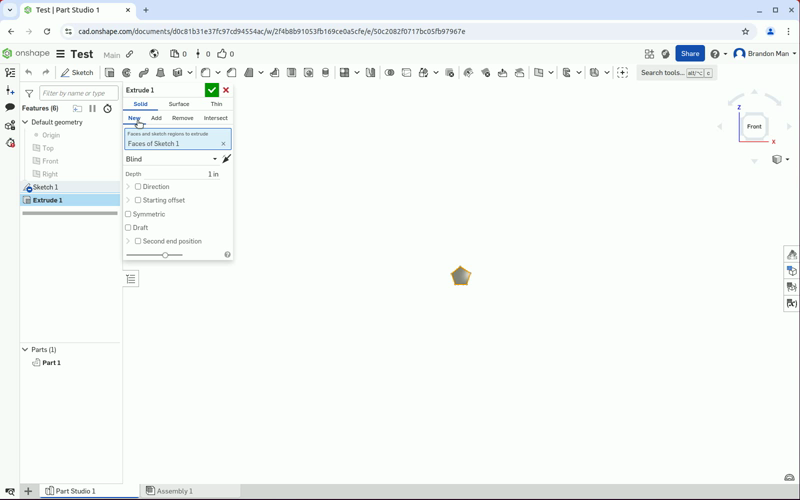
key(tab, 4)
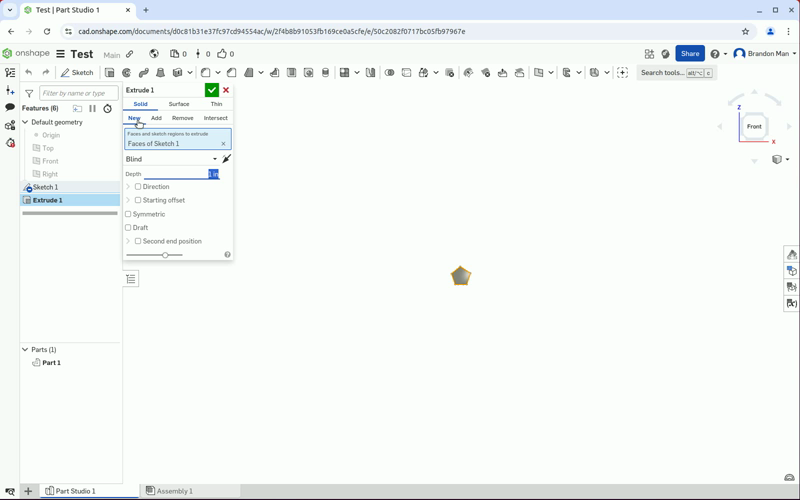
text(19.738)
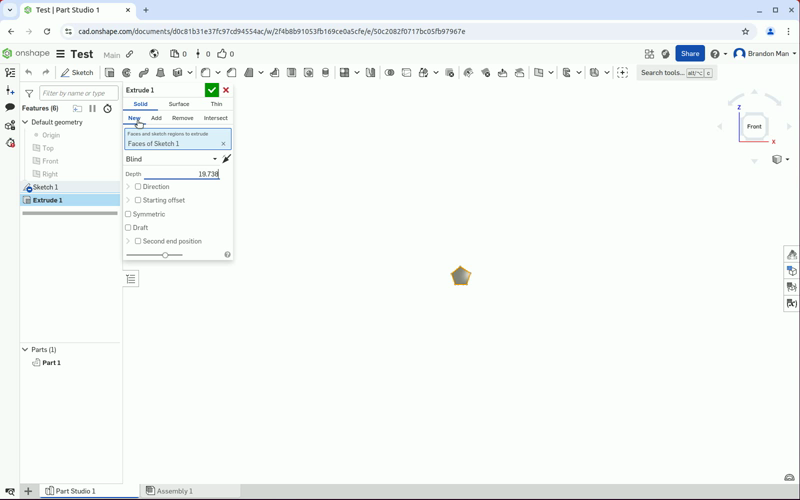
key(enter)
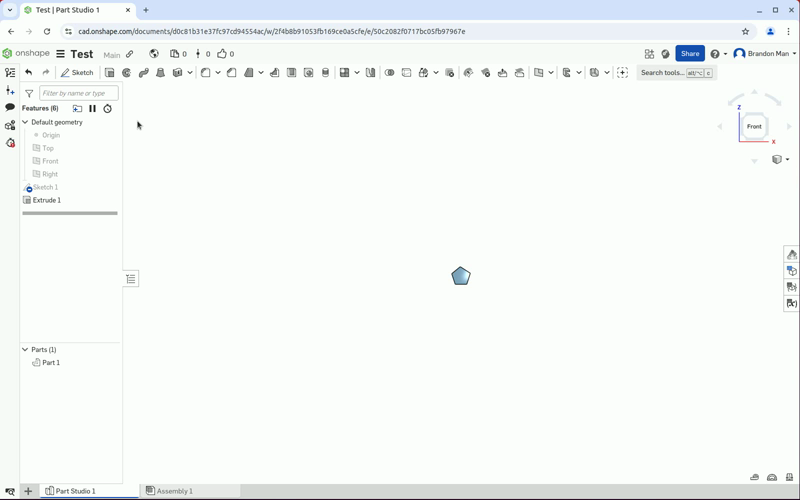
key(shift+h)
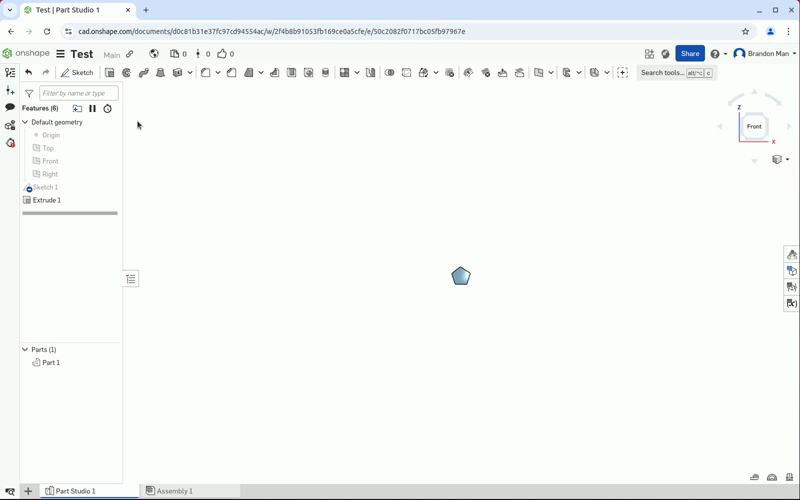
key(shift+h)
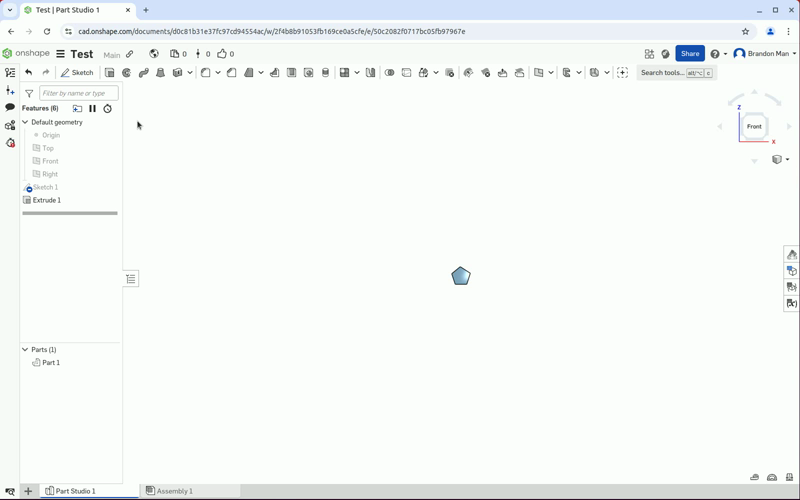
mouse_move(73, 189)
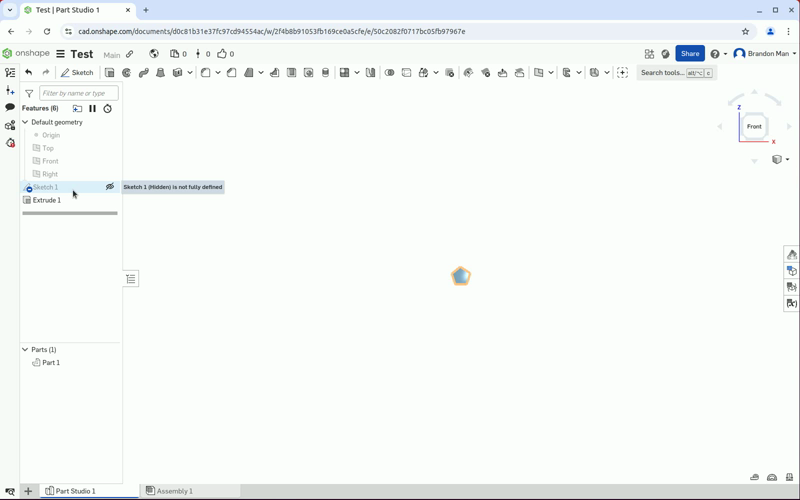
click(73, 189)
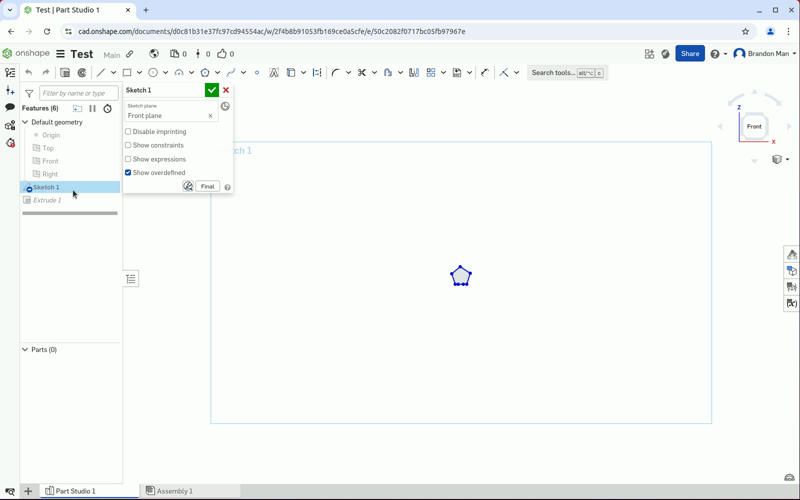
mouse_move(229, 92)
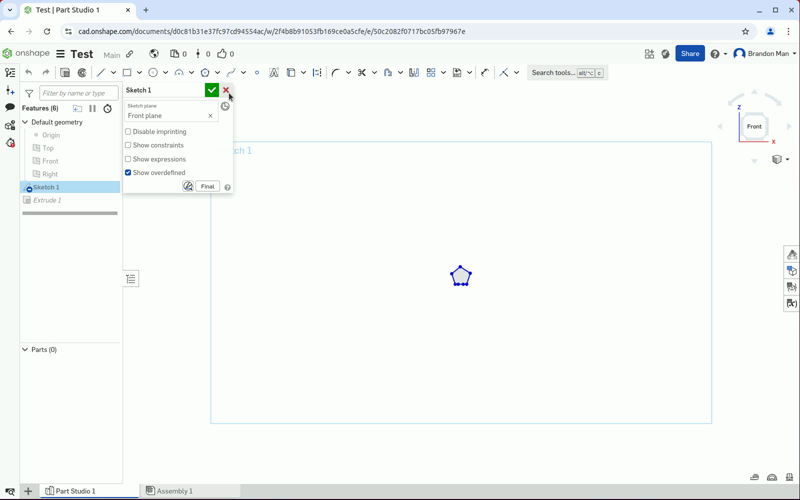
click(229, 92)
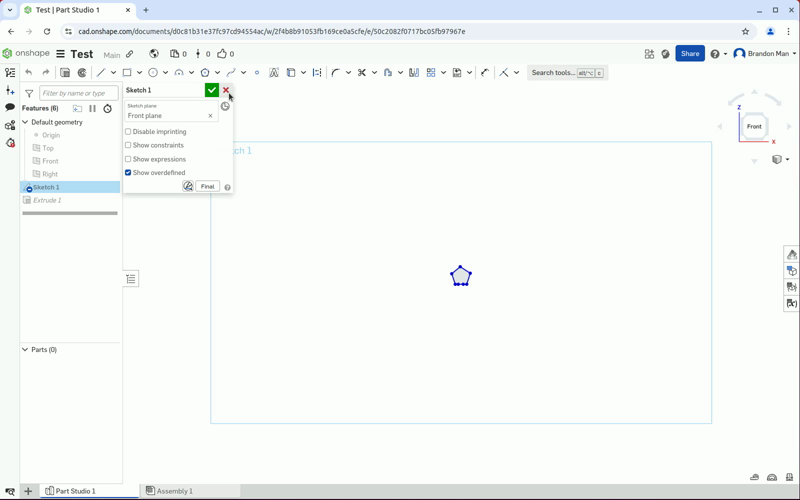
key(shift+s)
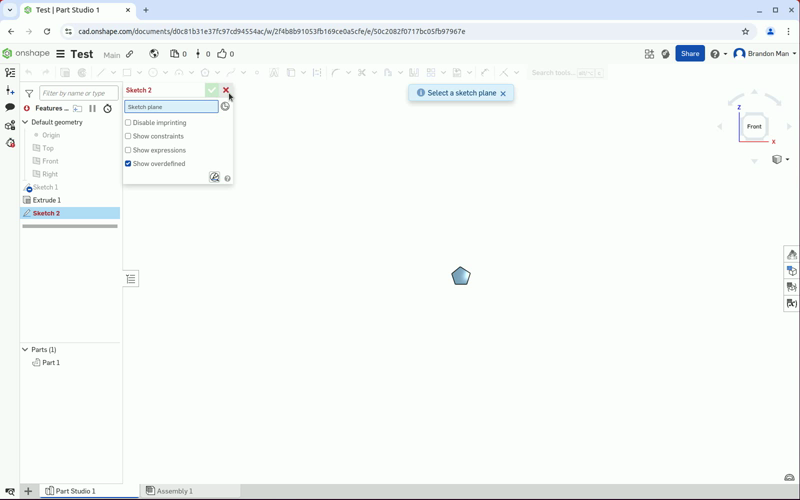
mouse_move(73, 163)
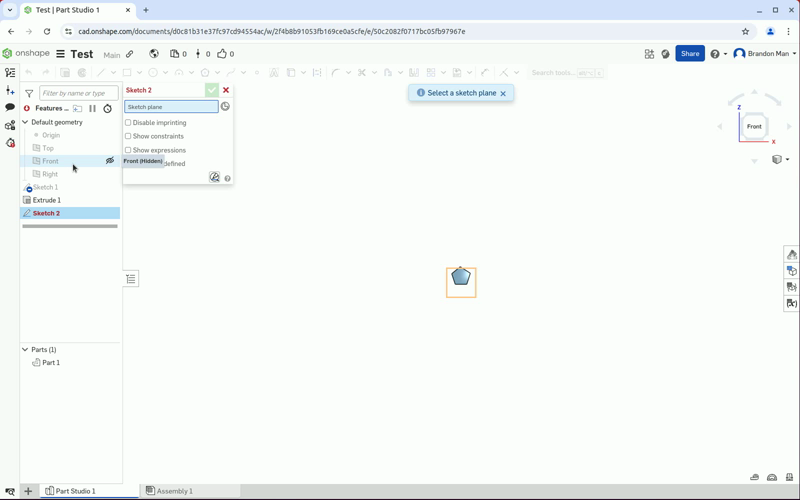
click(73, 163)
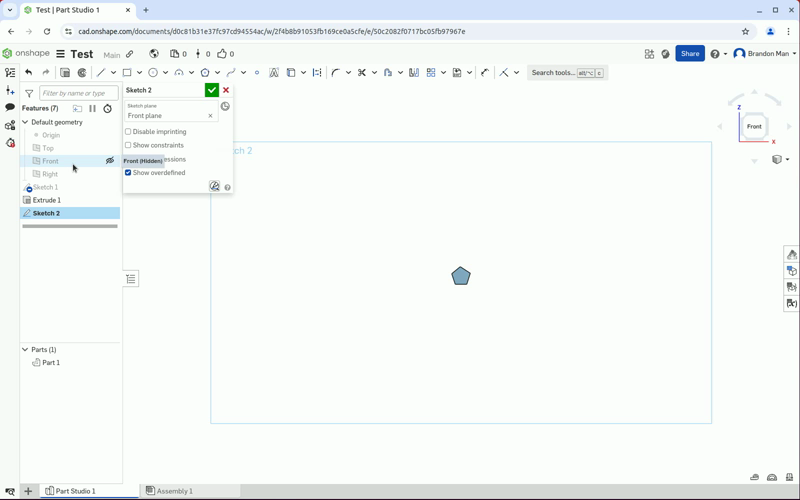
mouse_move(73, 352)
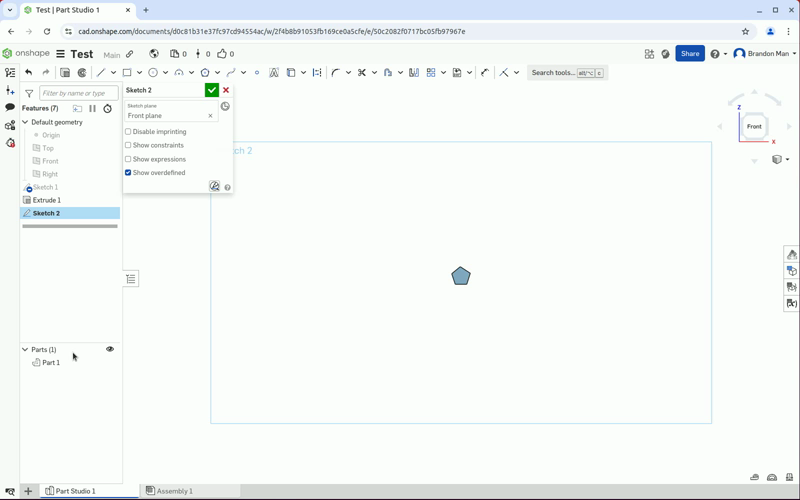
key(y)
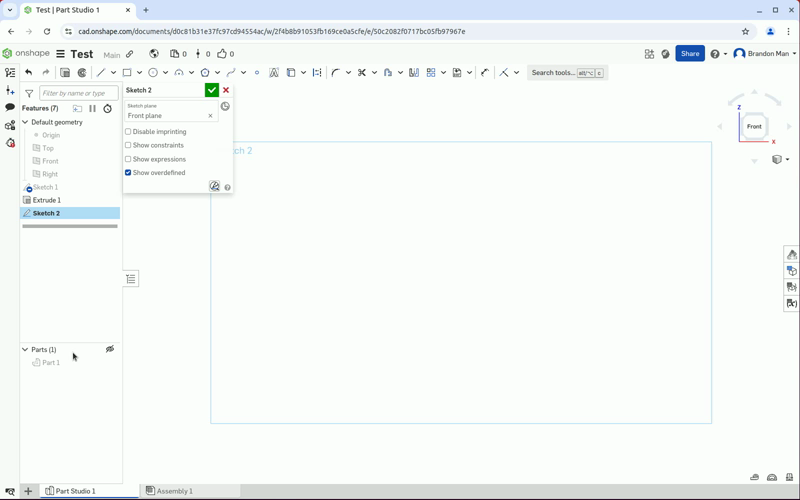
key(l)
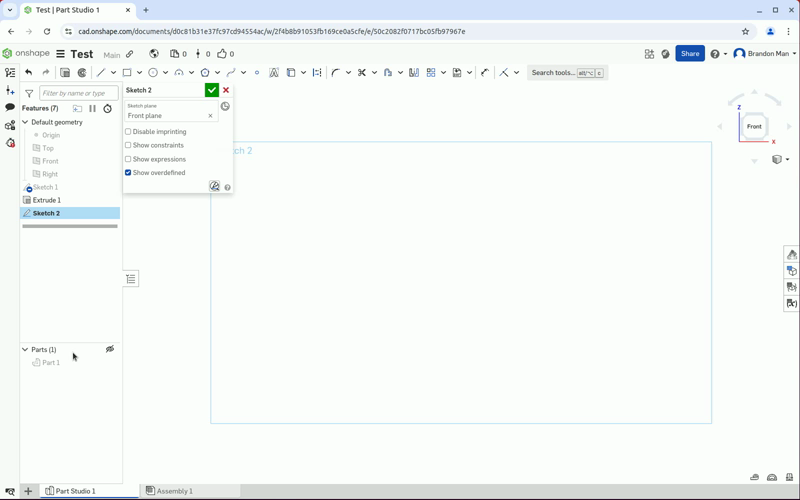
key_down(shift)
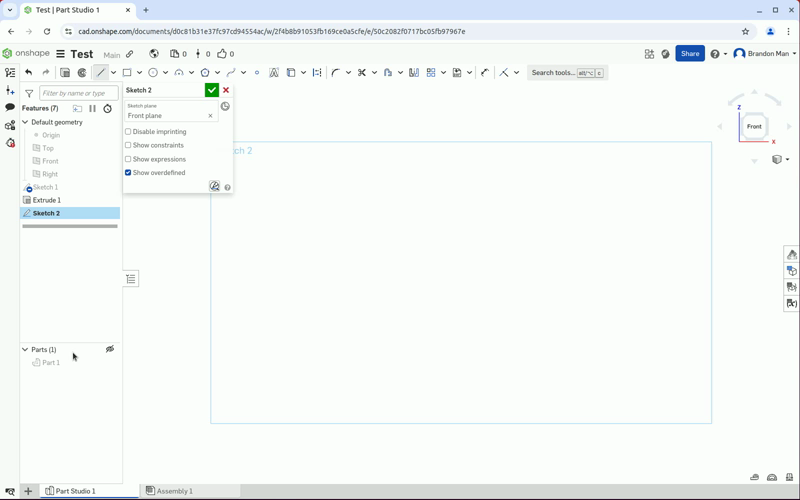
mouse_move(458, 286)
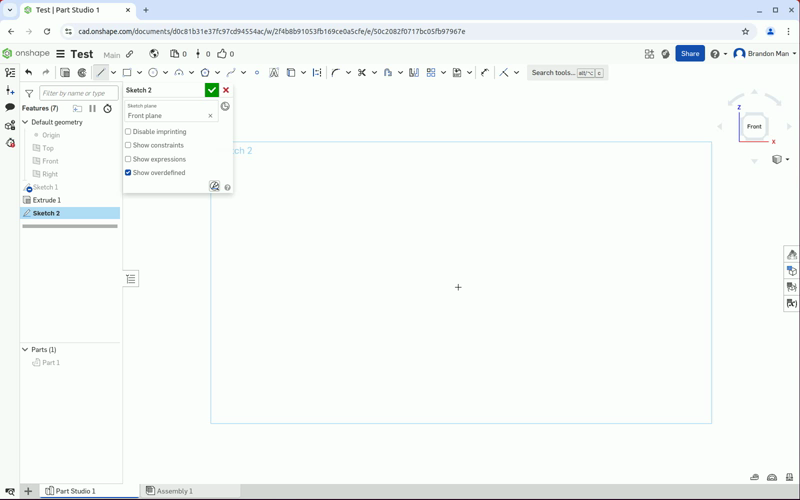
click(458, 286)
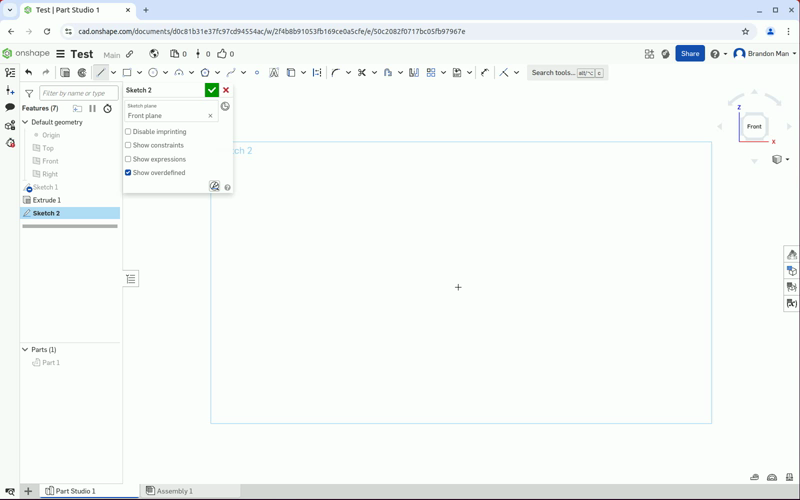
key_up(shift)
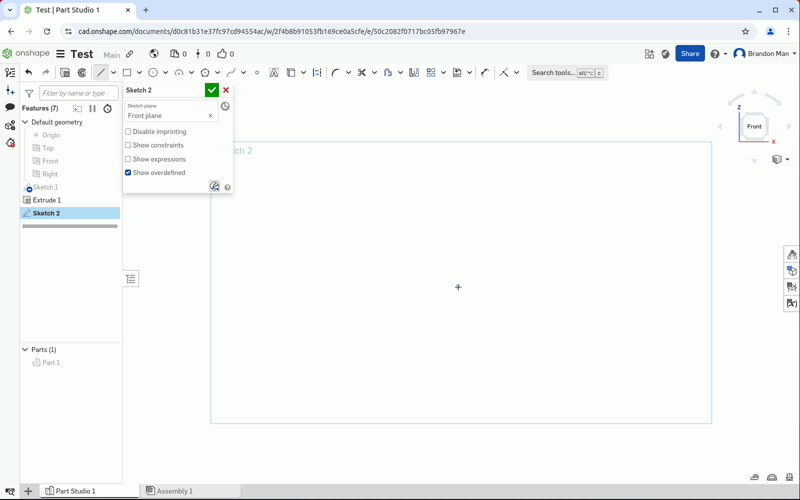
key_down(shift)
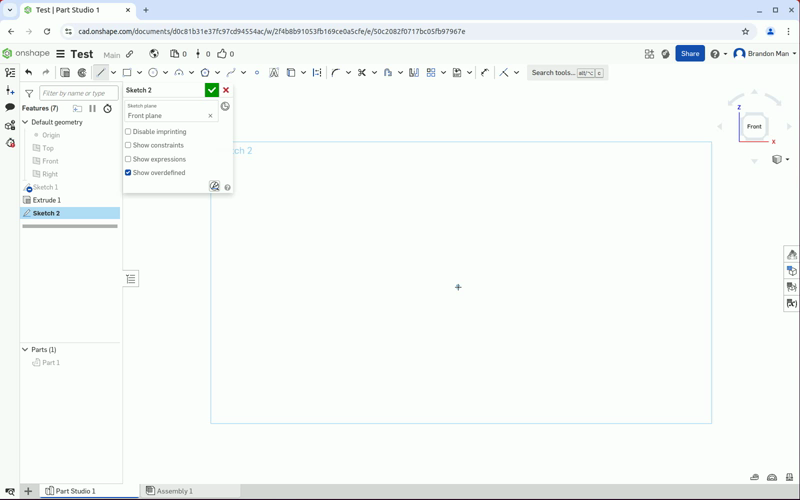
mouse_move(488, 286)
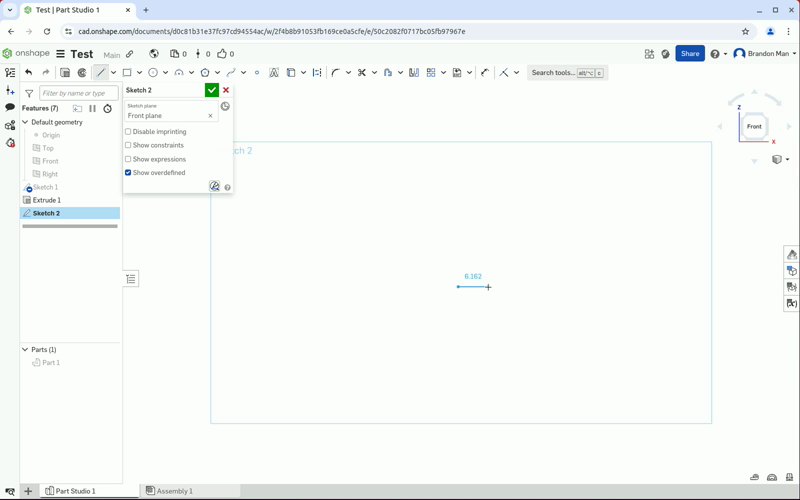
mouse_move(460, 286)
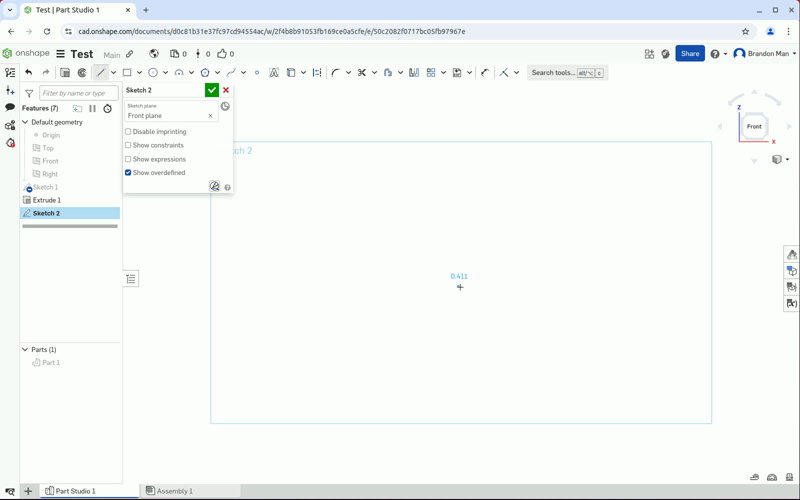
scroll(6)
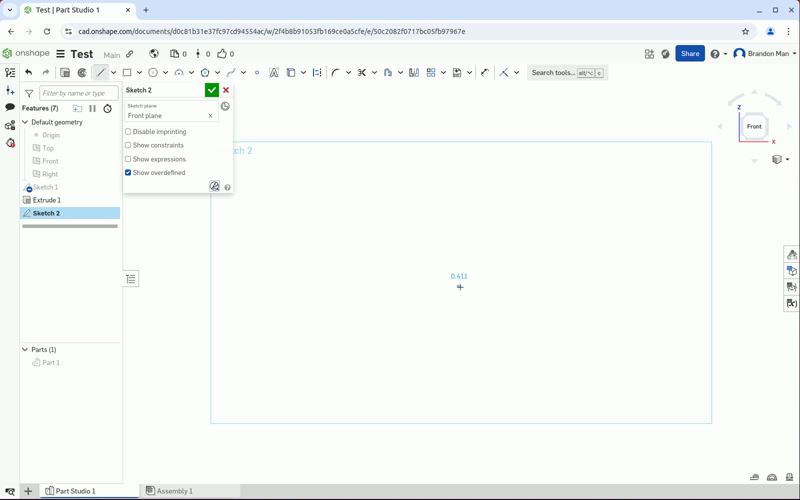
scroll(6)
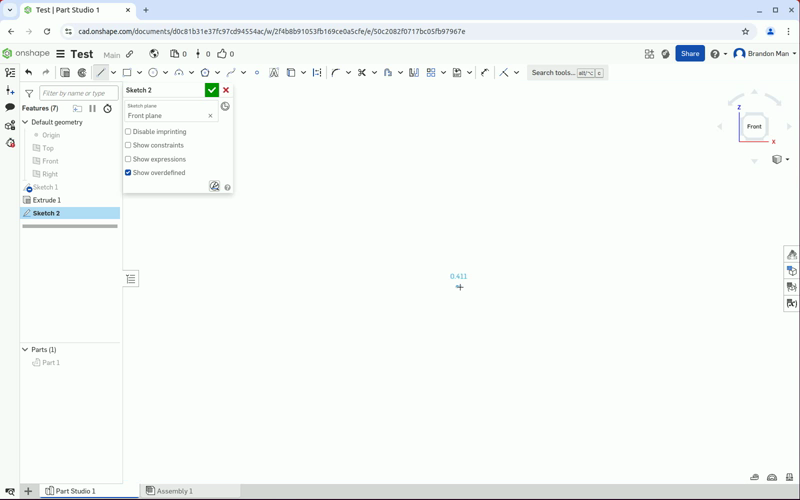
scroll(6)
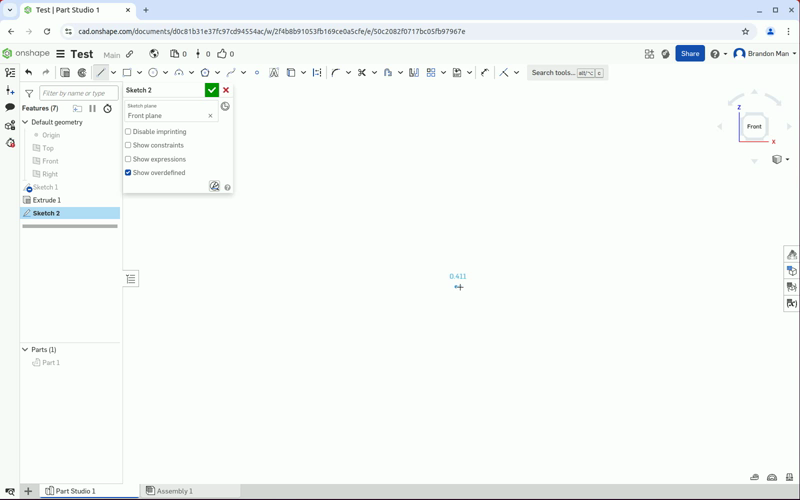
scroll(6)
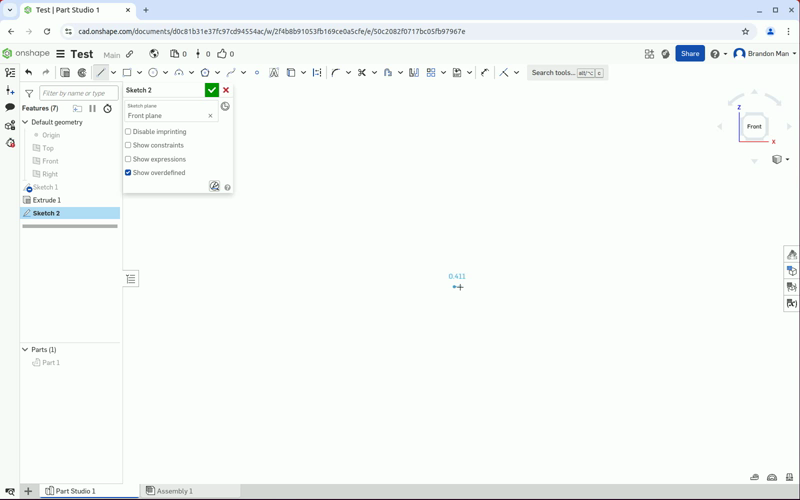
scroll(6)
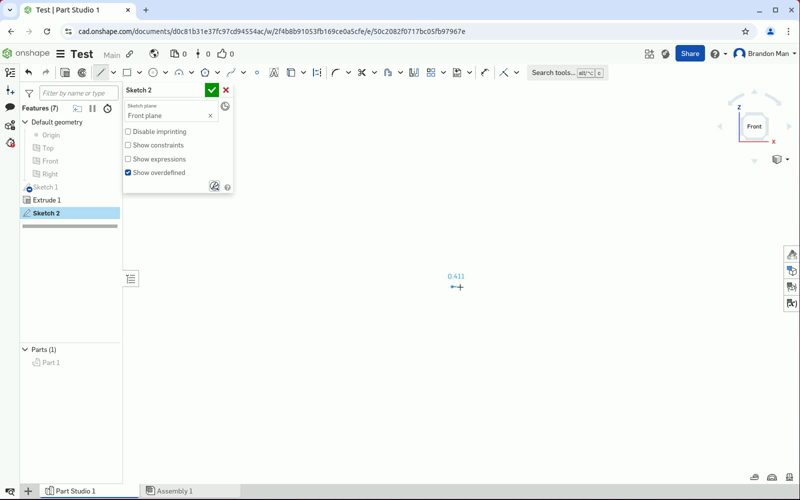
scroll(6)
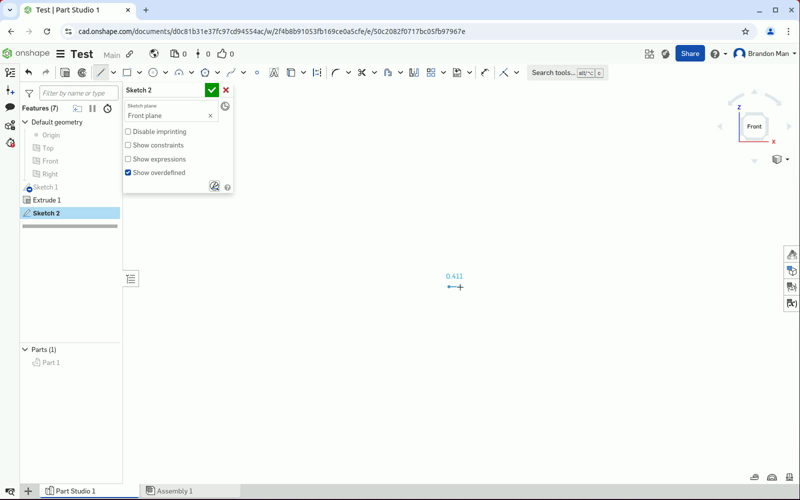
scroll(6)
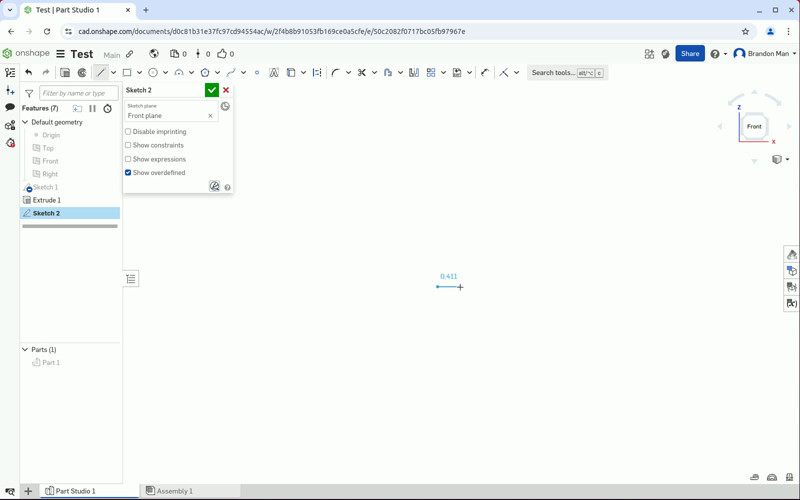
click(460, 286)
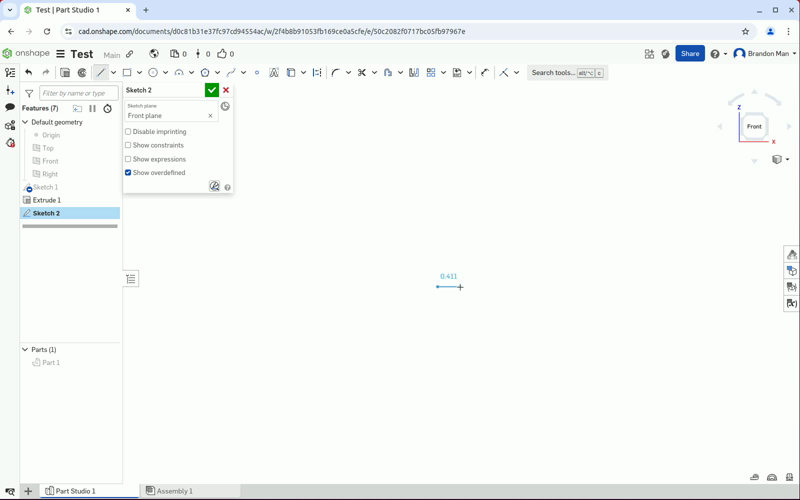
scroll(-6)
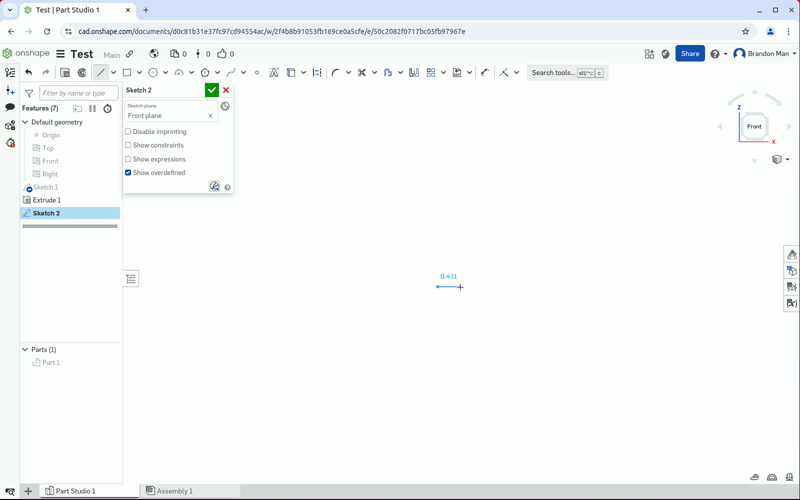
scroll(-6)
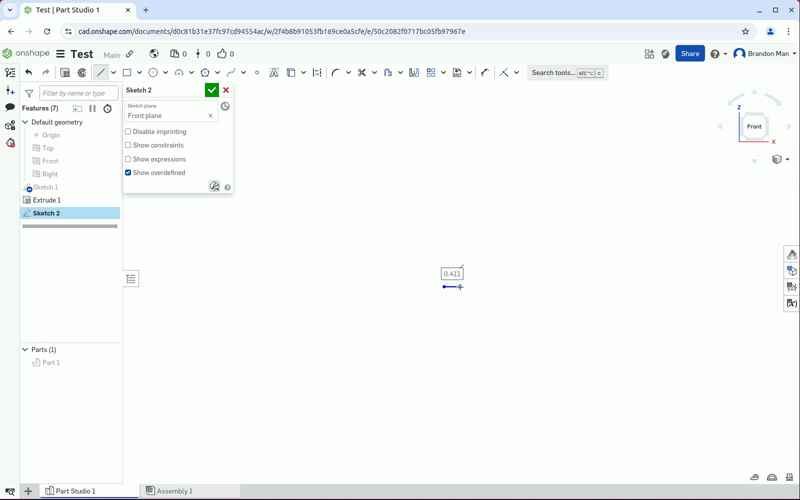
scroll(-6)
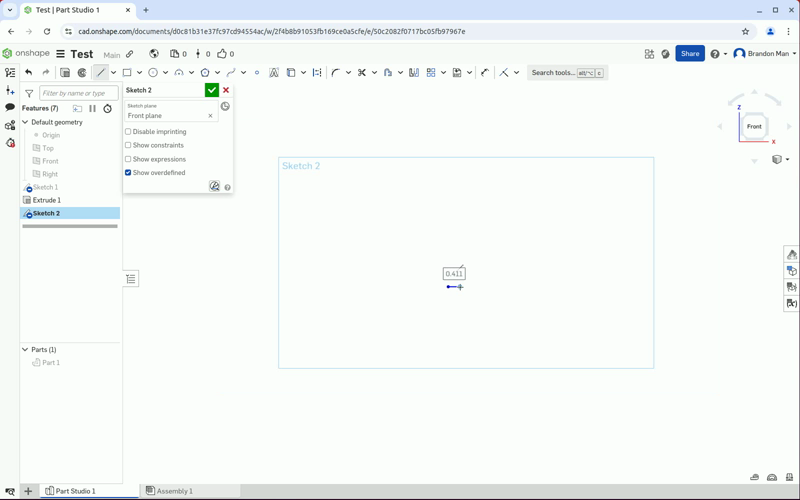
scroll(-6)
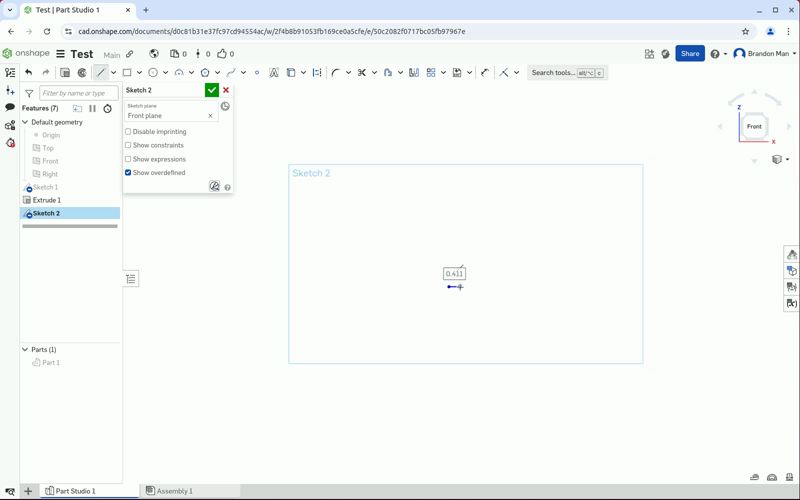
scroll(-6)
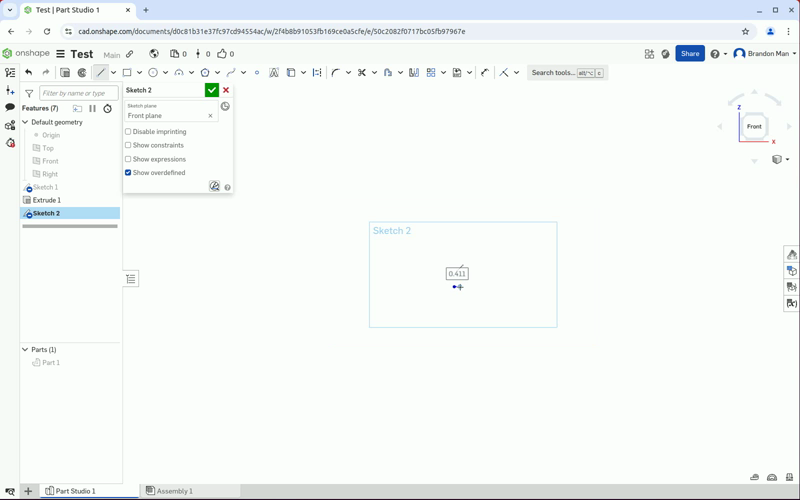
scroll(-6)
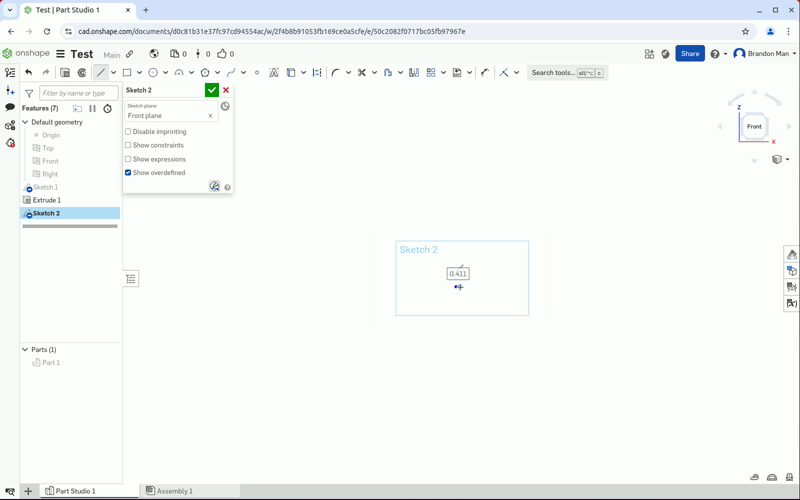
scroll(-6)
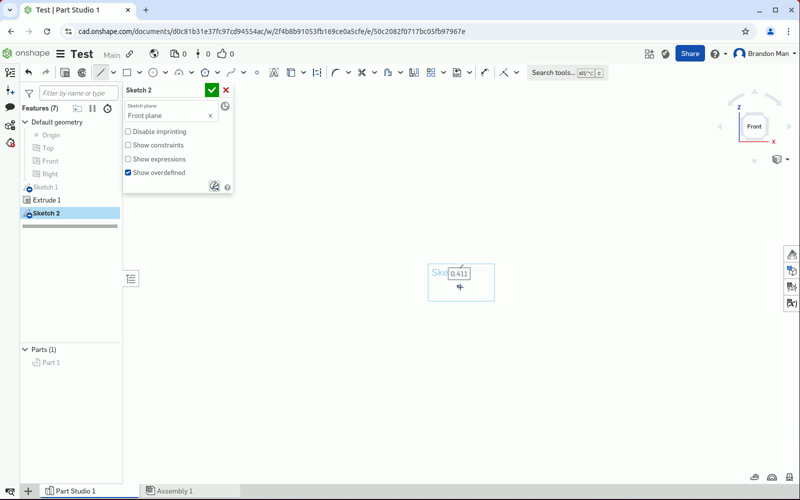
key_up(shift)
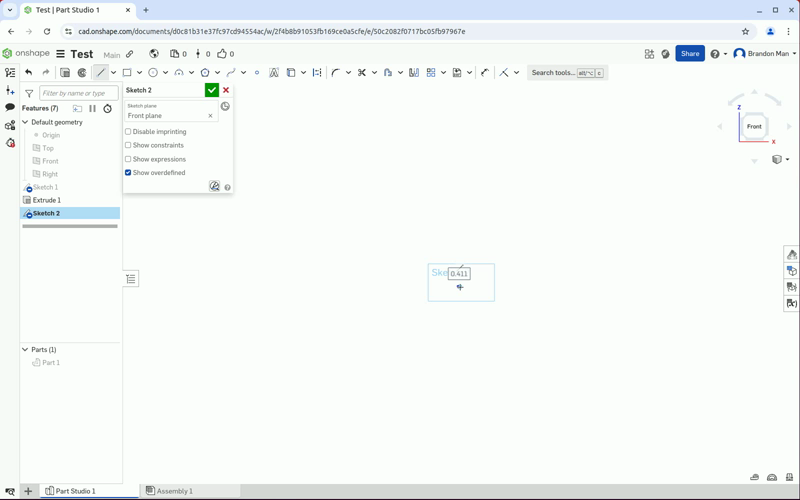
key_down(shift)
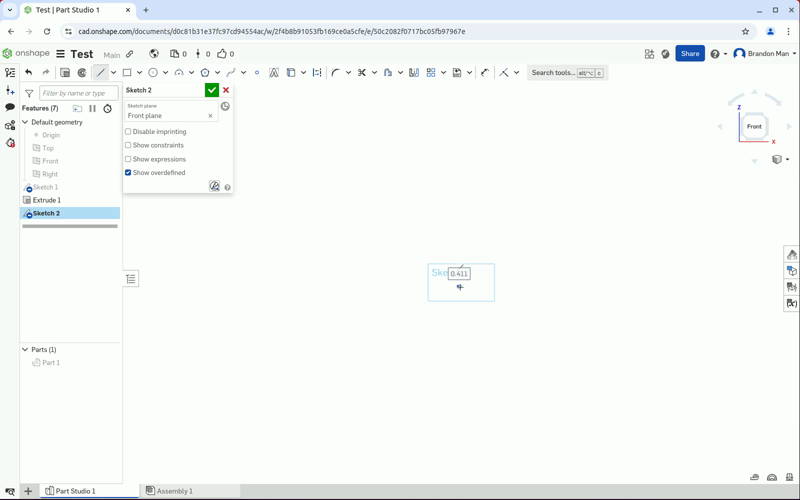
mouse_move(490, 286)
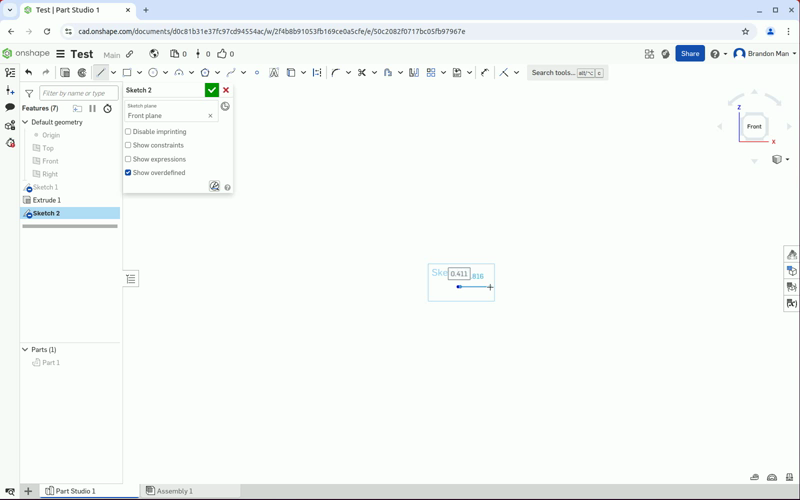
mouse_move(460, 290)
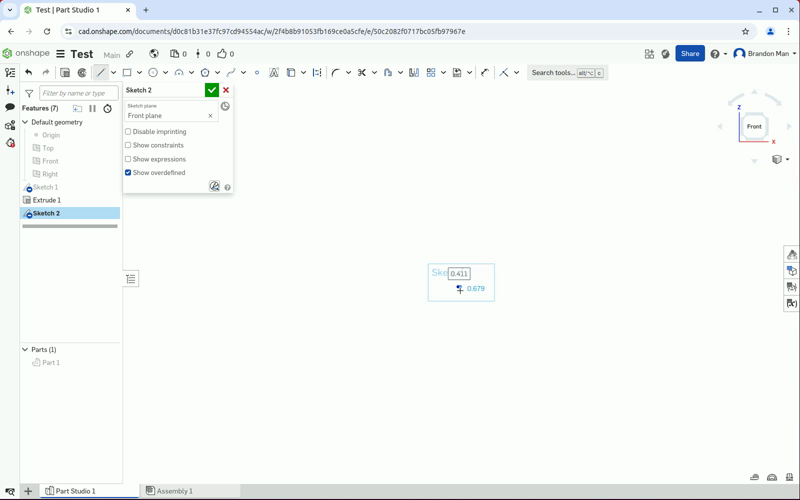
scroll(6)
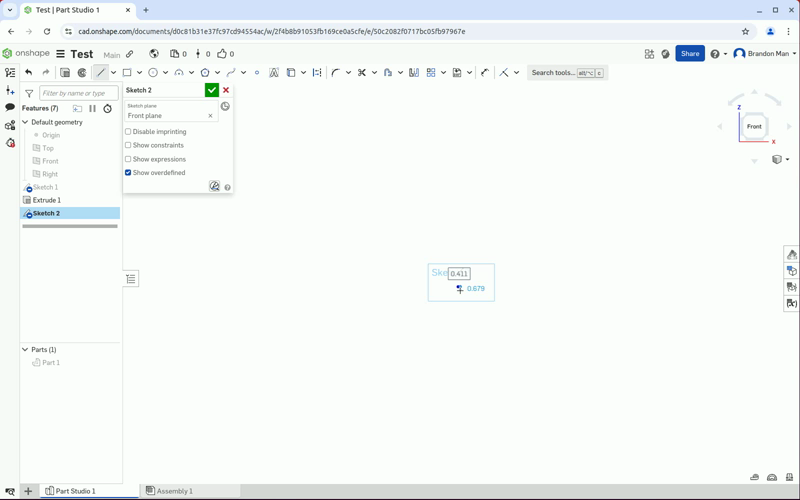
scroll(6)
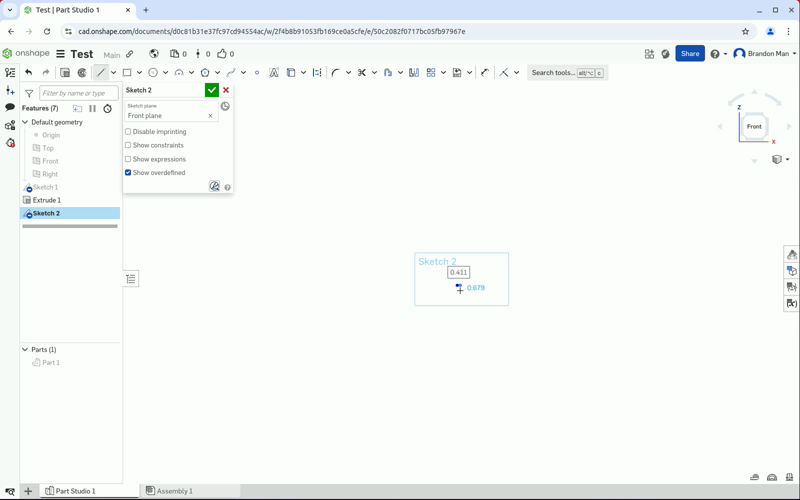
scroll(6)
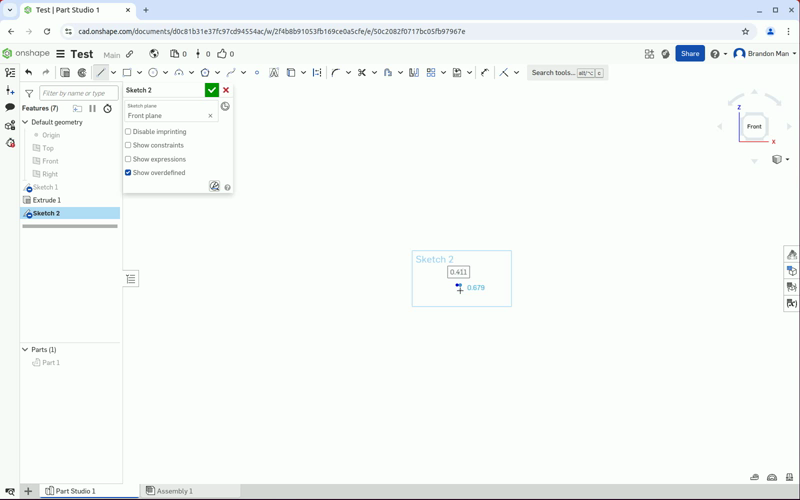
scroll(6)
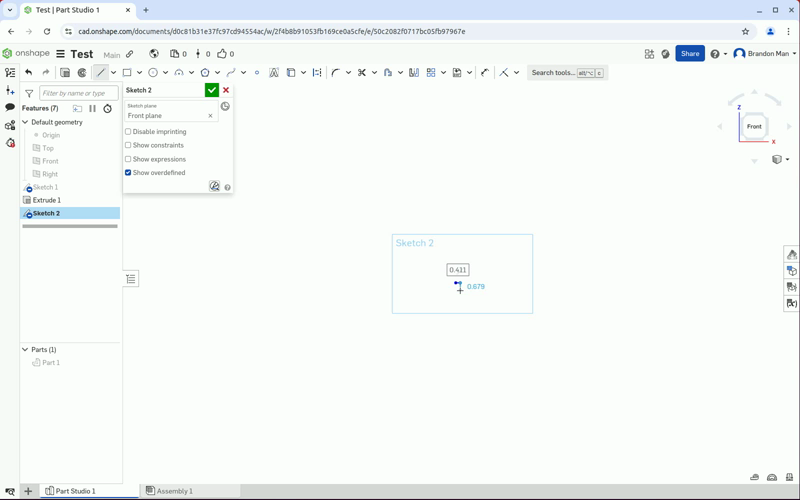
scroll(6)
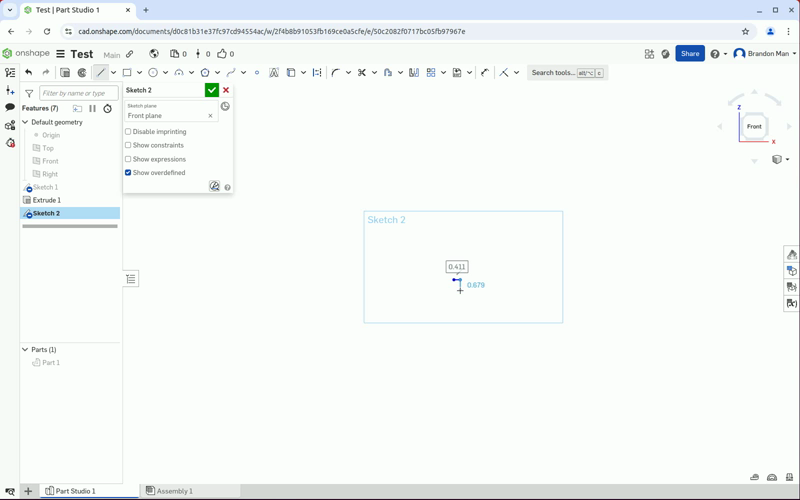
scroll(6)
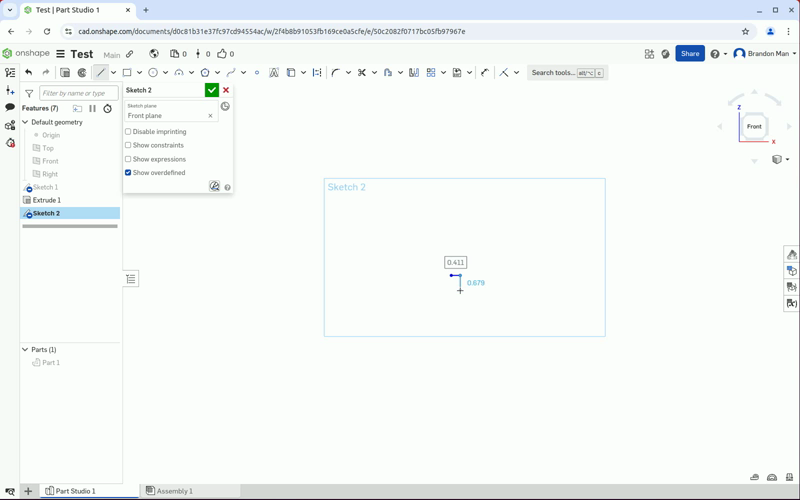
scroll(6)
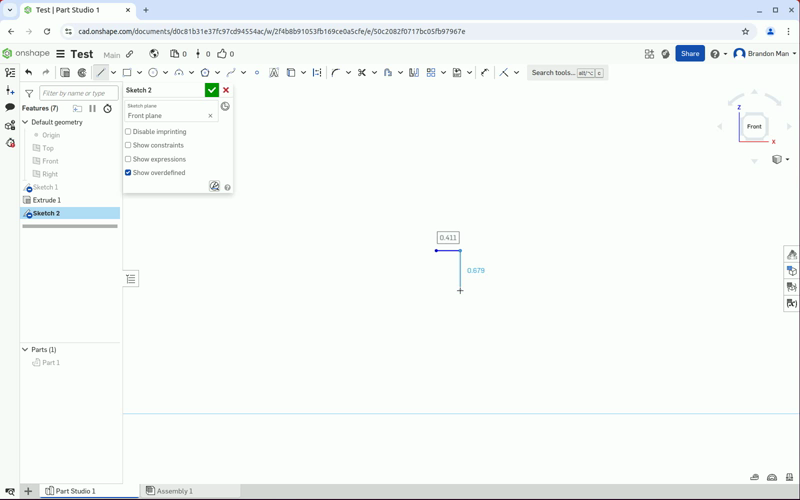
click(460, 290)
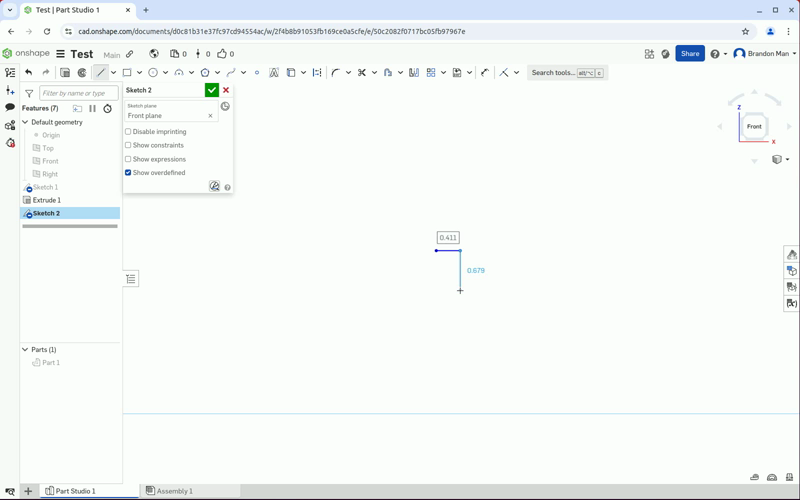
scroll(-6)
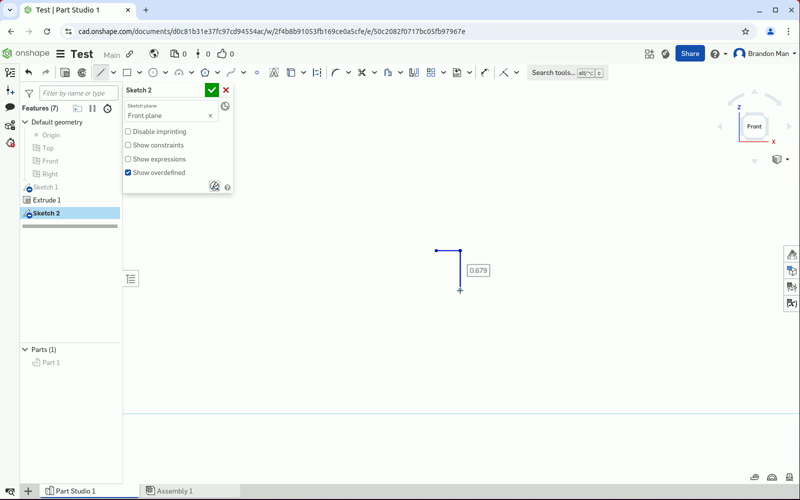
scroll(-6)
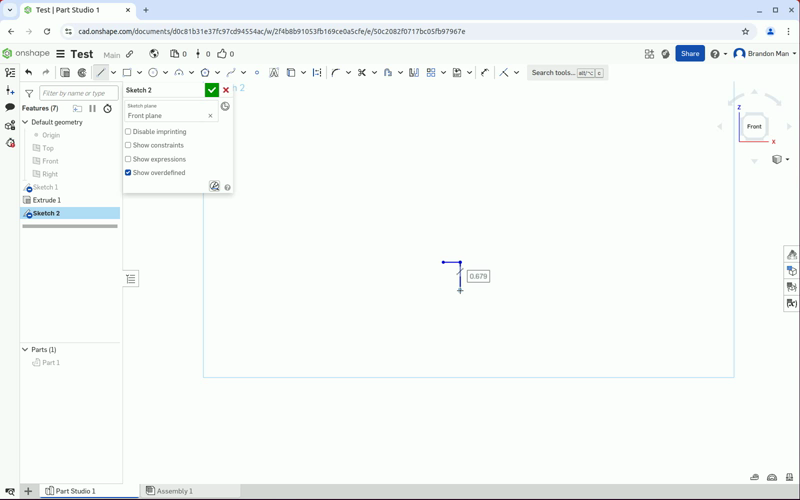
scroll(-6)
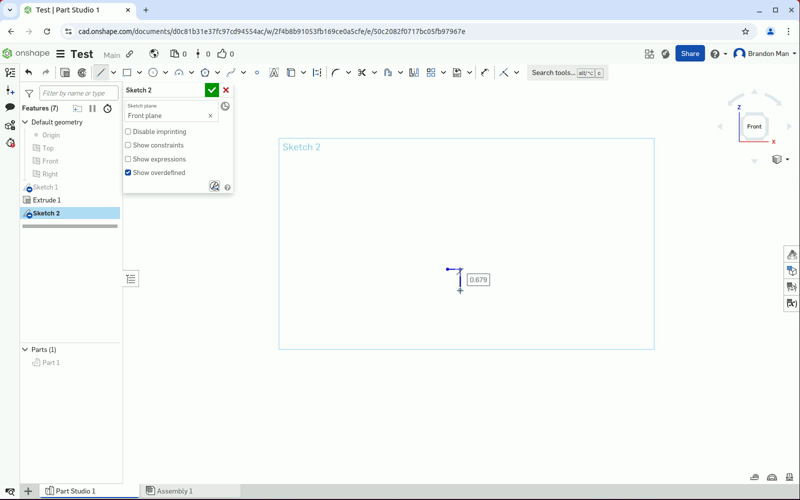
scroll(-6)
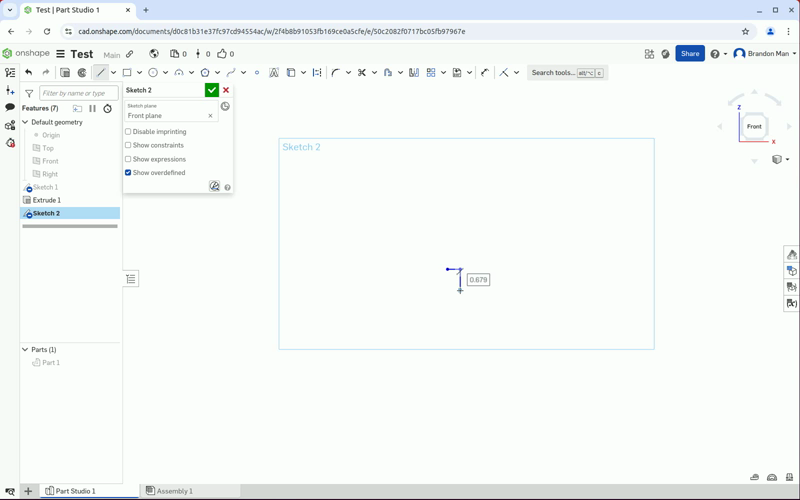
scroll(-6)
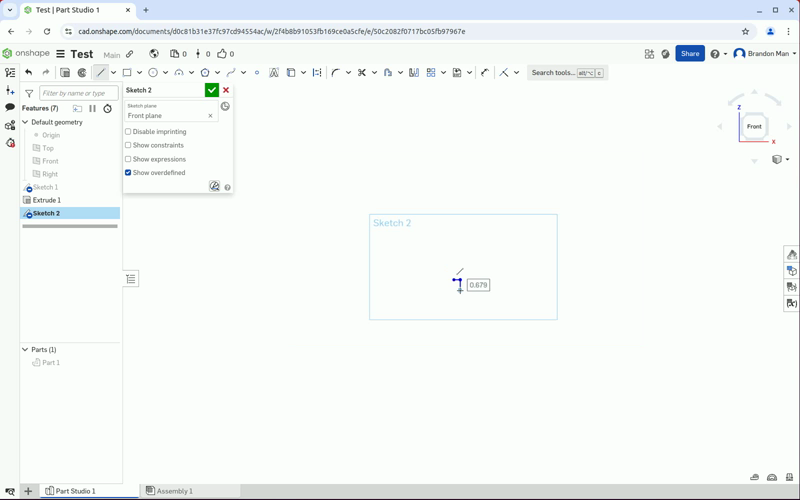
scroll(-6)
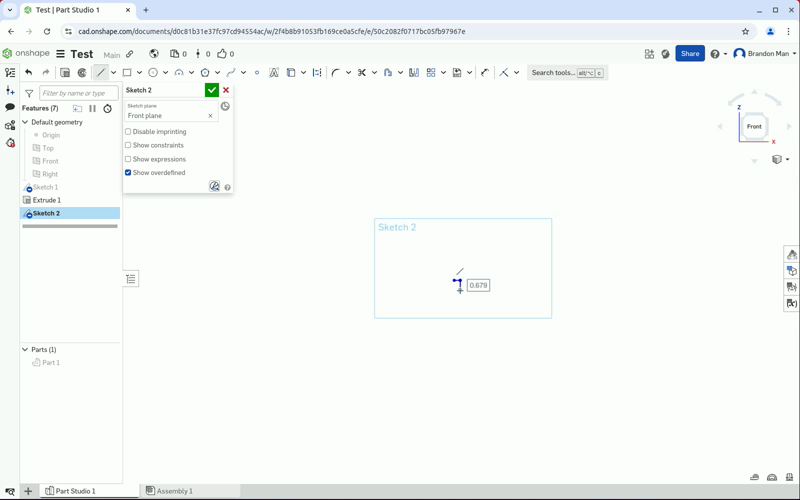
scroll(-6)
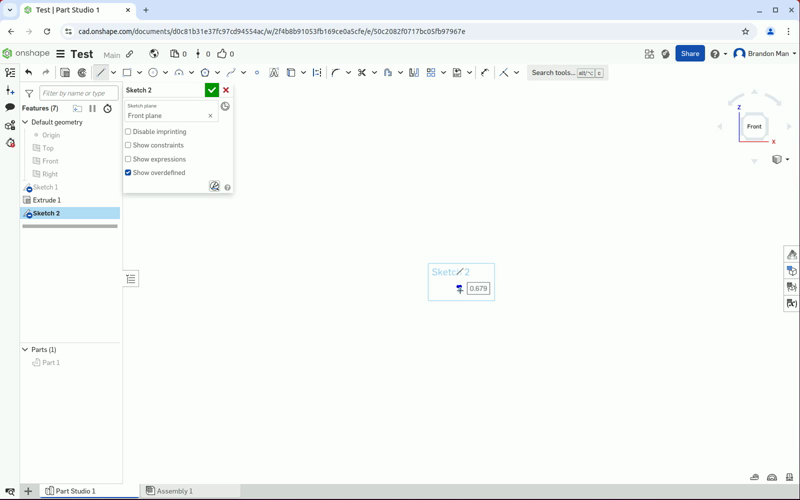
key_up(shift)
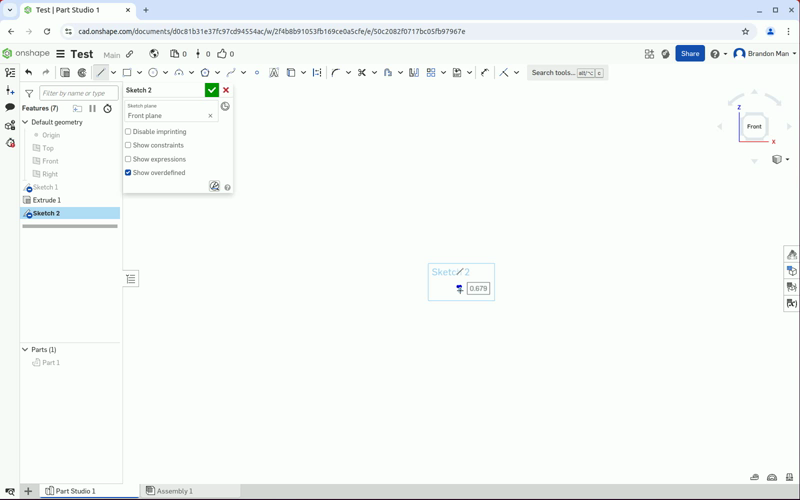
key_down(shift)
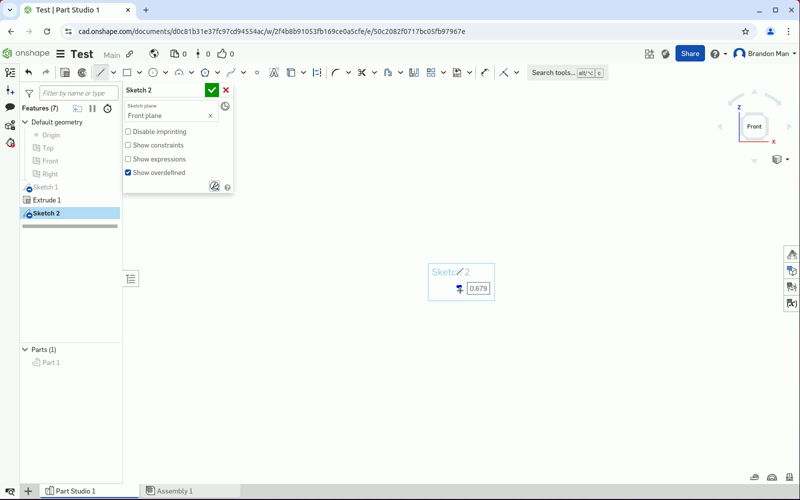
mouse_move(490, 290)
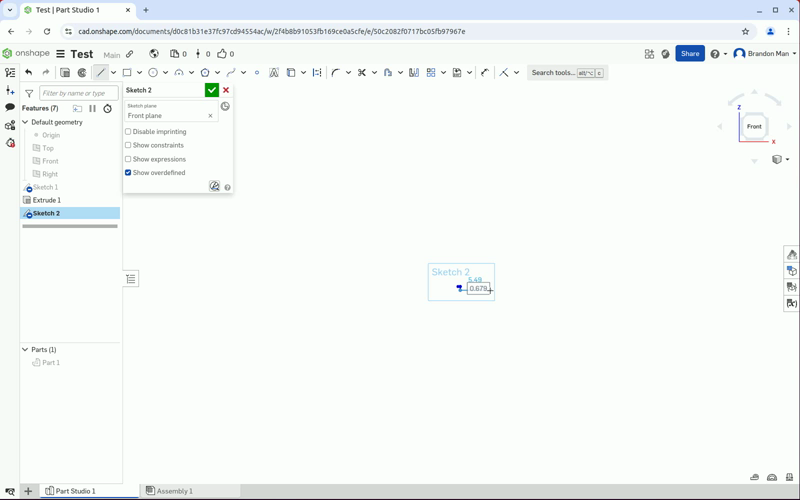
mouse_move(461, 290)
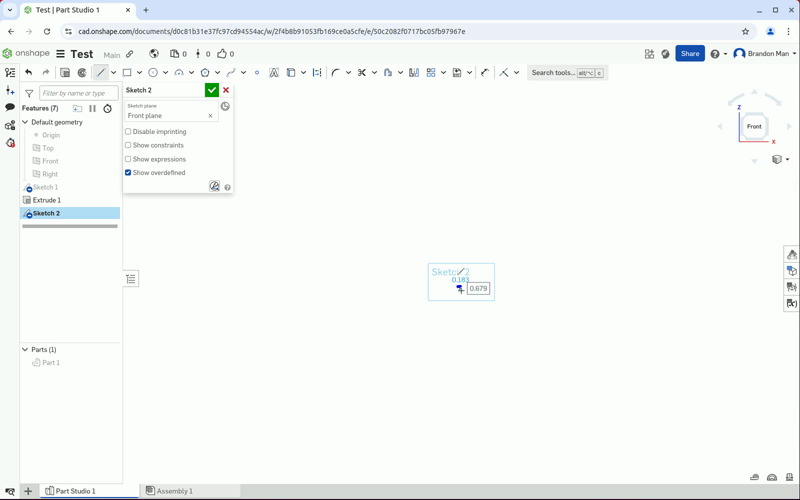
scroll(6)
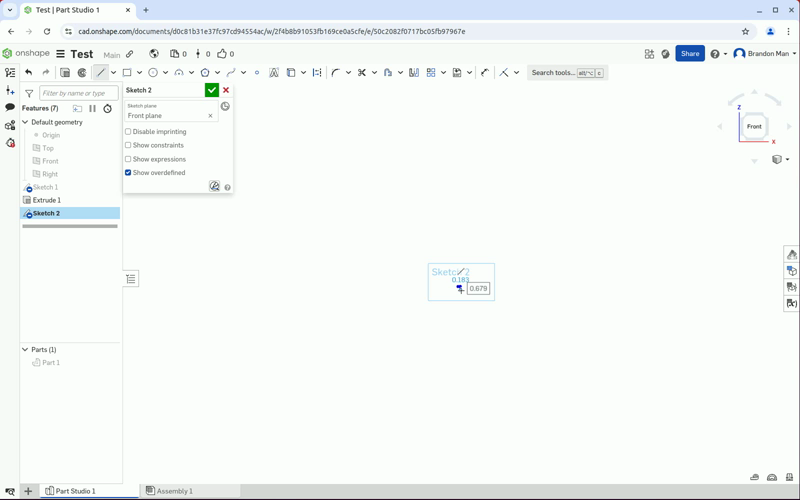
scroll(6)
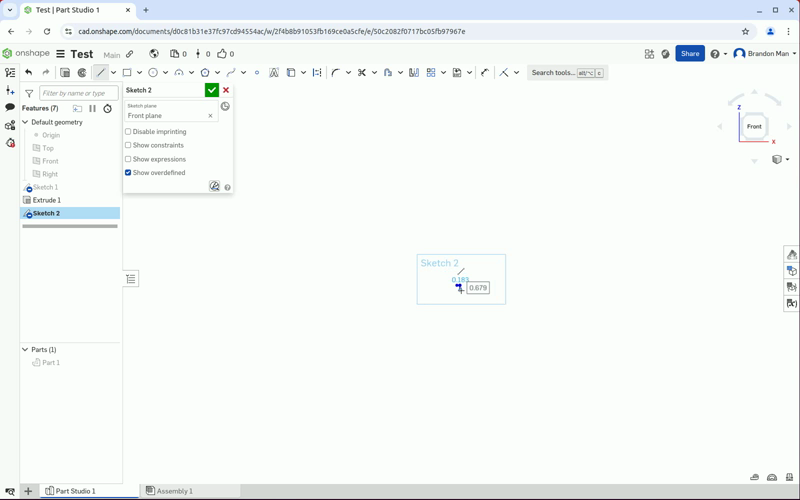
scroll(6)
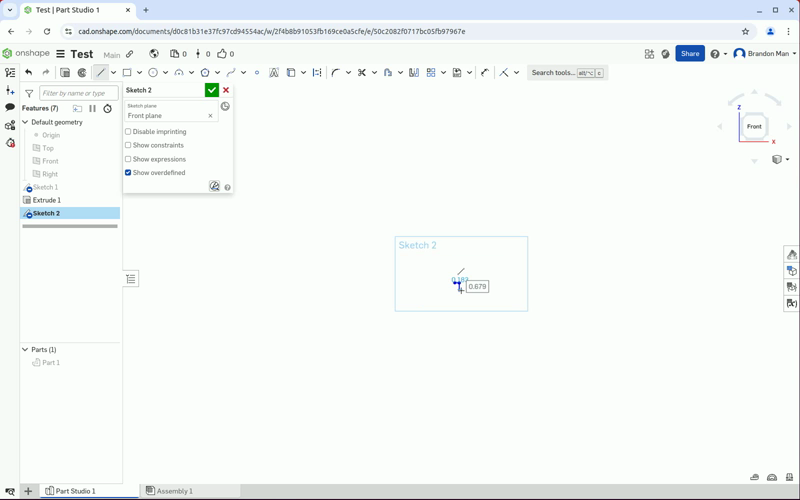
scroll(6)
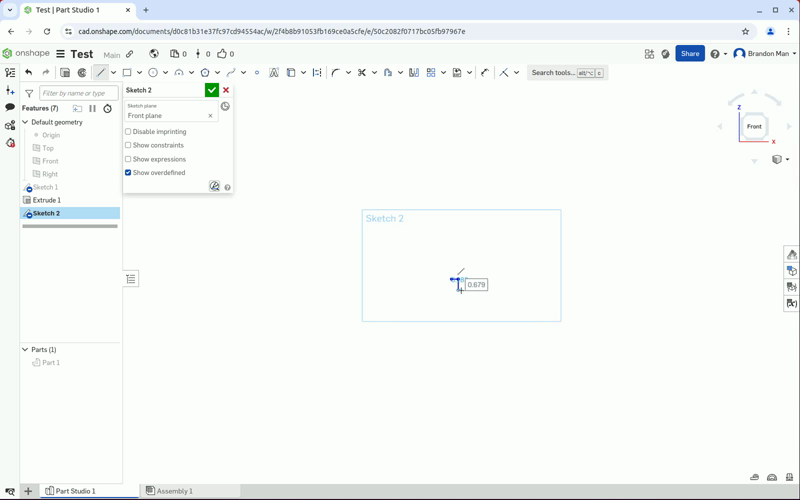
scroll(6)
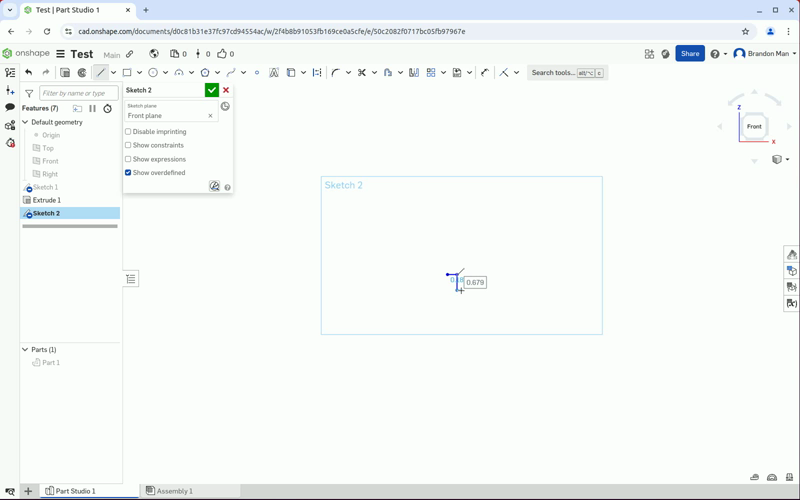
scroll(6)
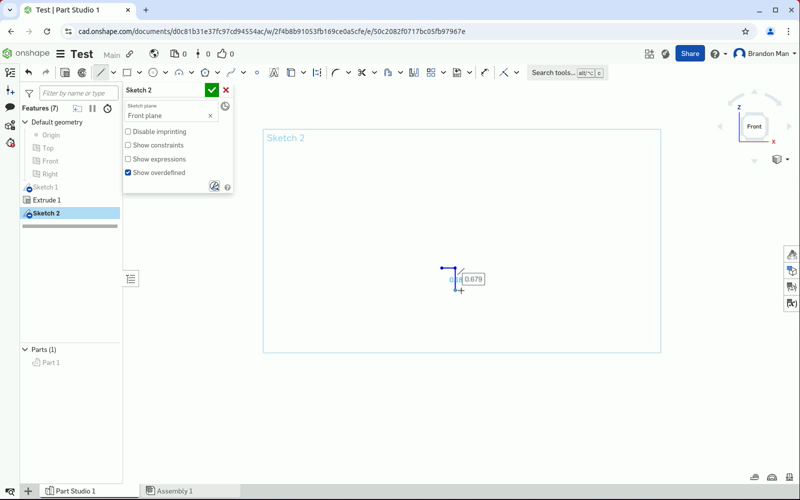
scroll(6)
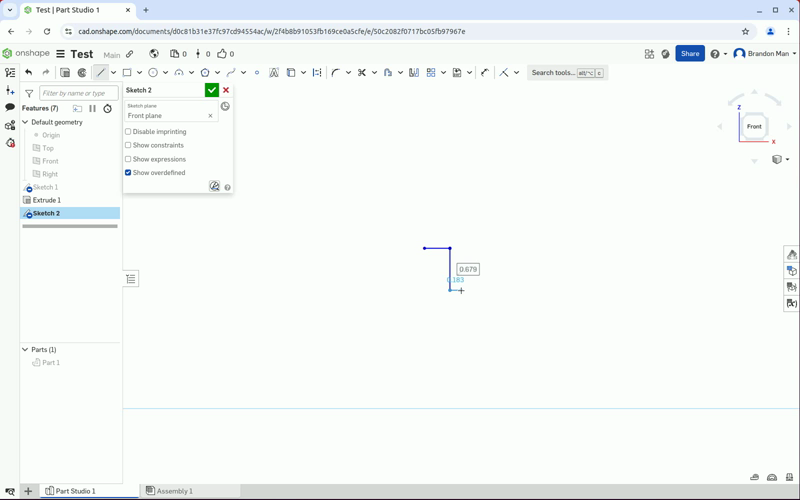
click(461, 290)
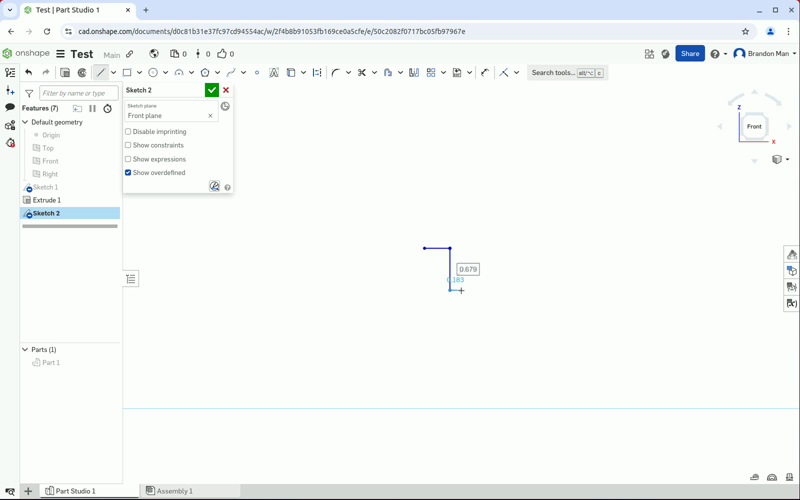
scroll(-6)
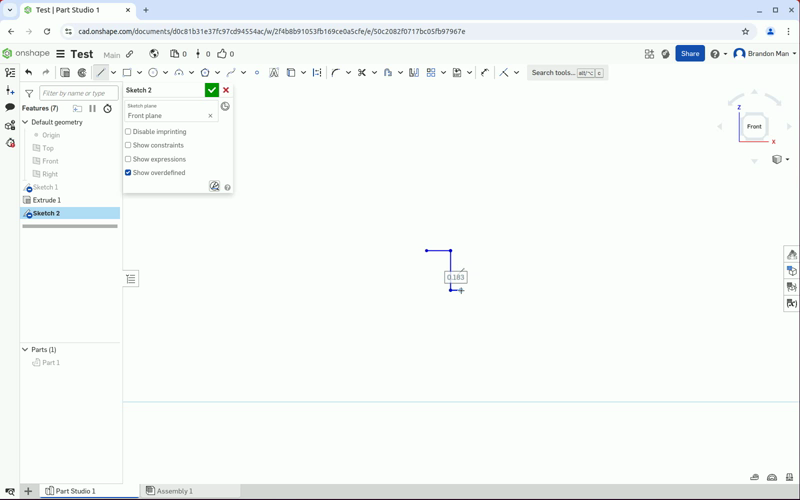
scroll(-6)
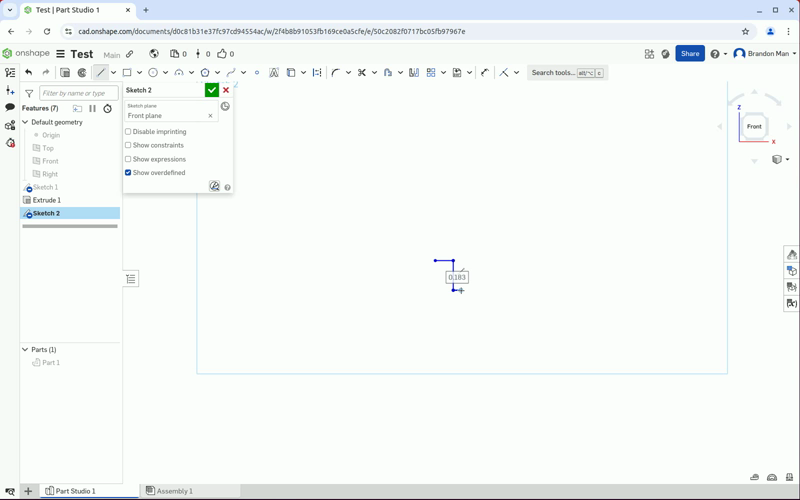
scroll(-6)
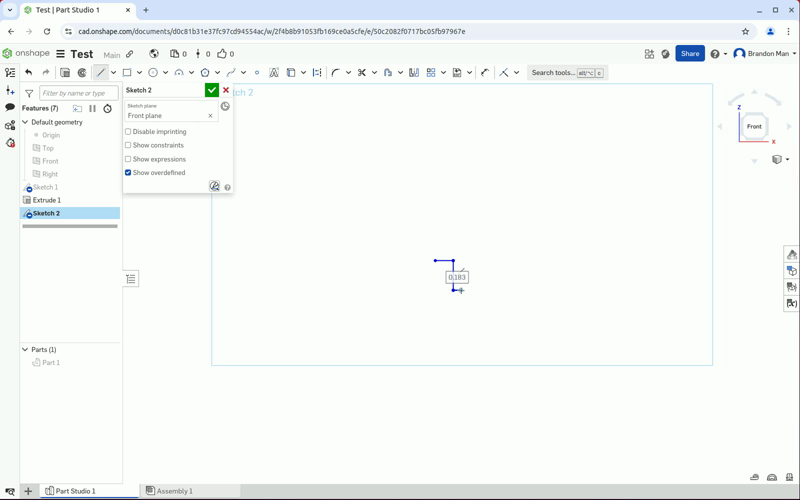
scroll(-6)
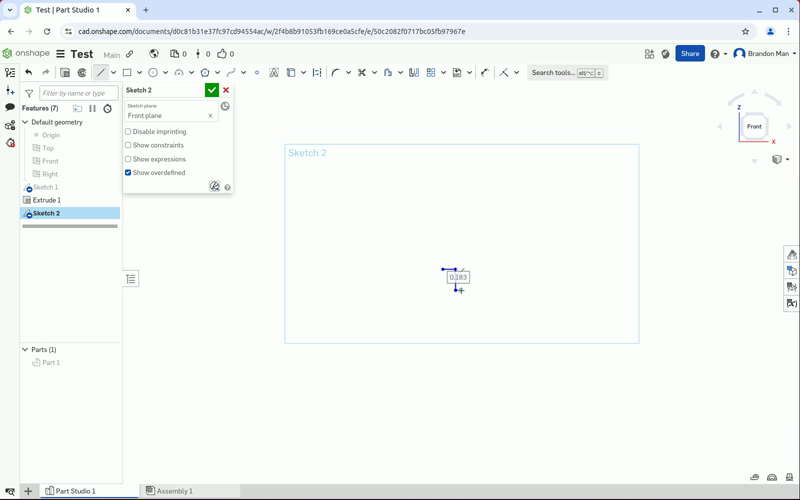
scroll(-6)
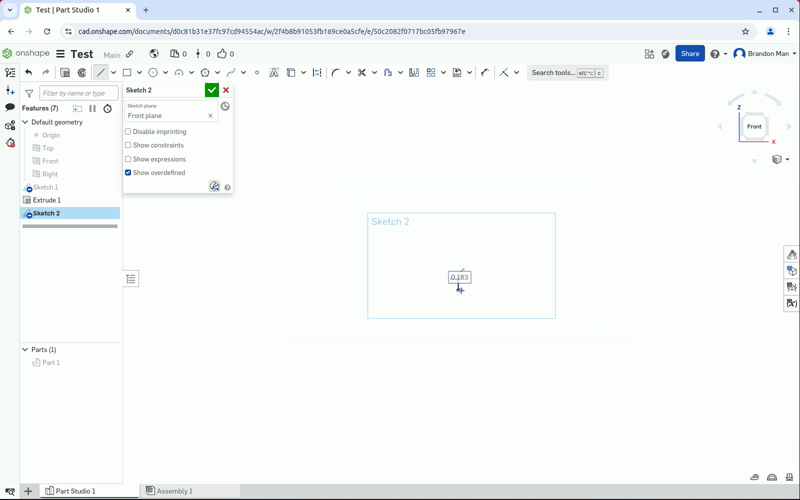
scroll(-6)
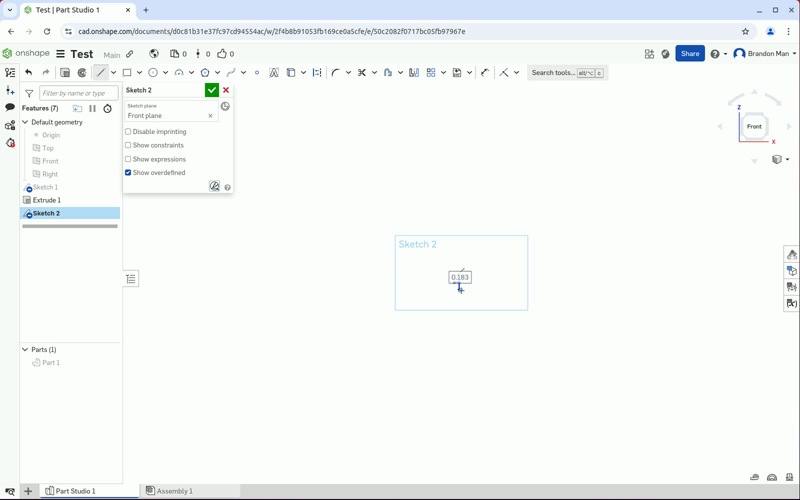
scroll(-6)
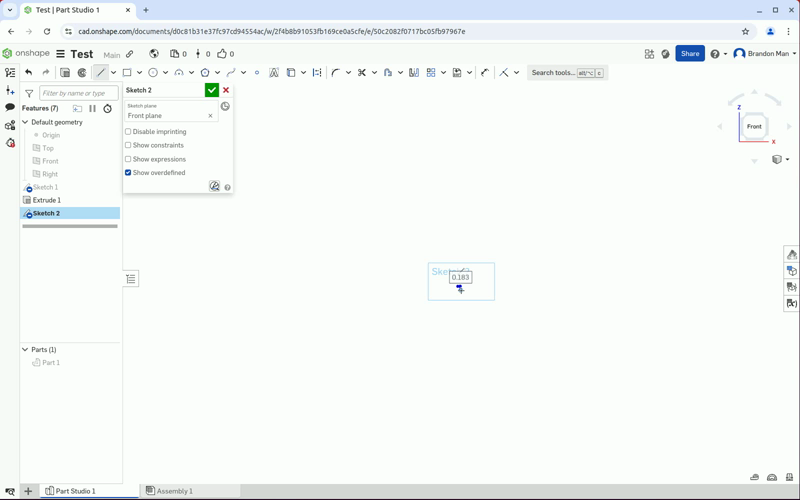
key_up(shift)
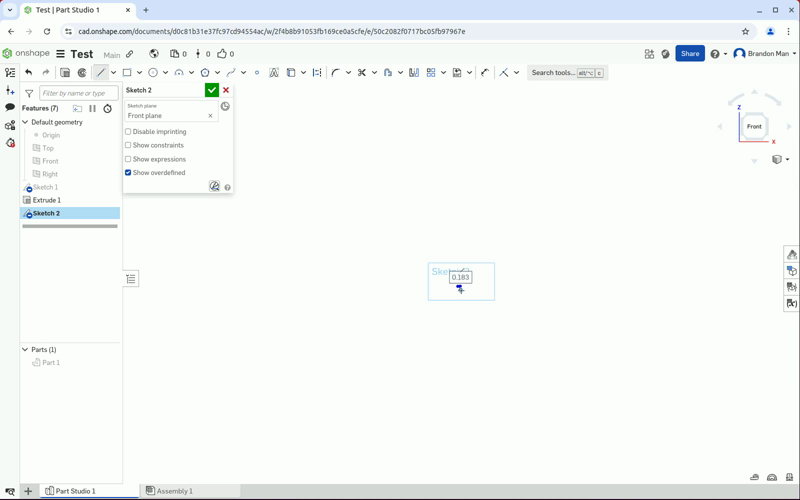
key_down(shift)
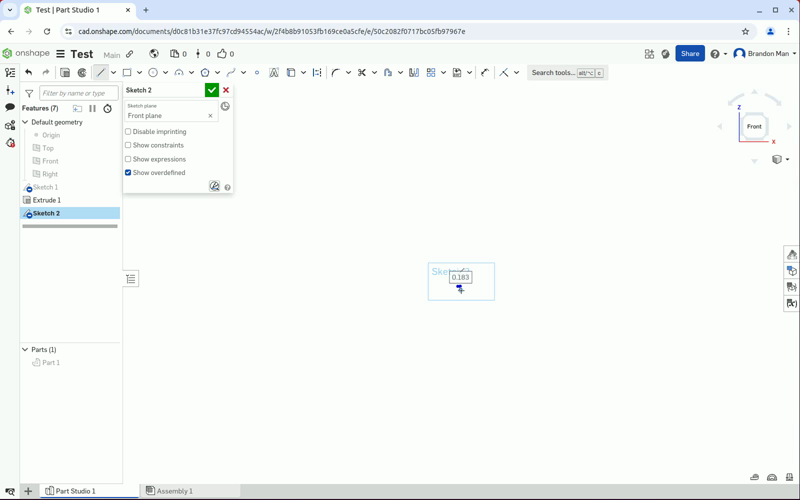
mouse_move(491, 290)
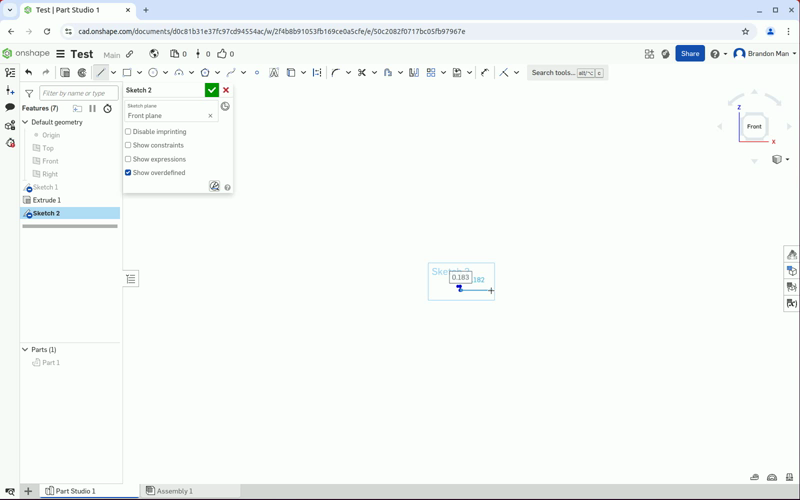
mouse_move(462, 290)
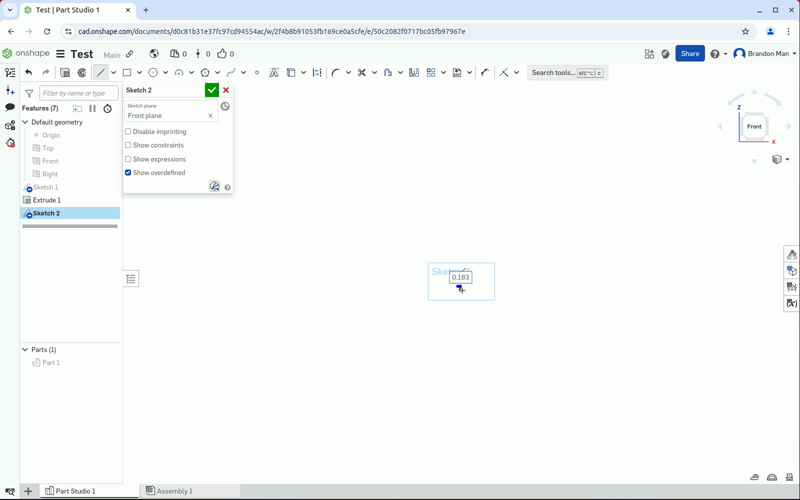
scroll(6)
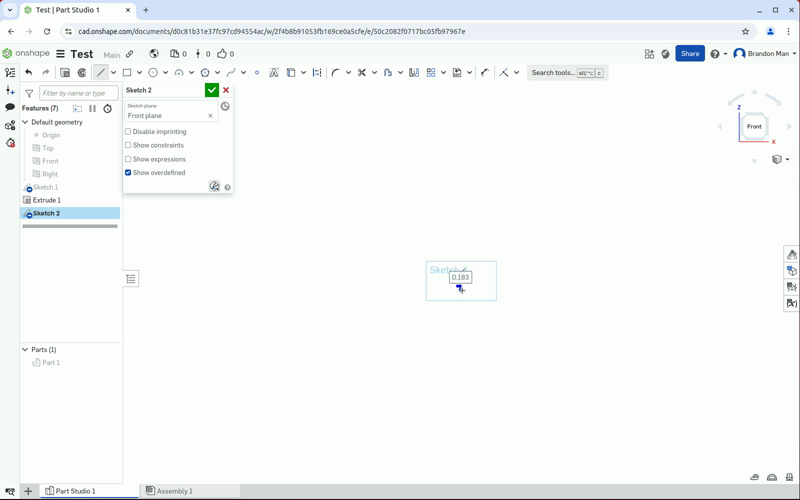
scroll(6)
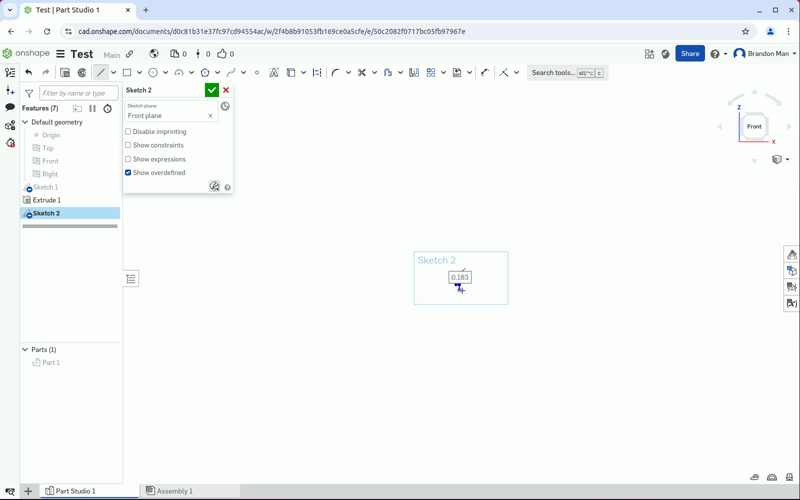
scroll(6)
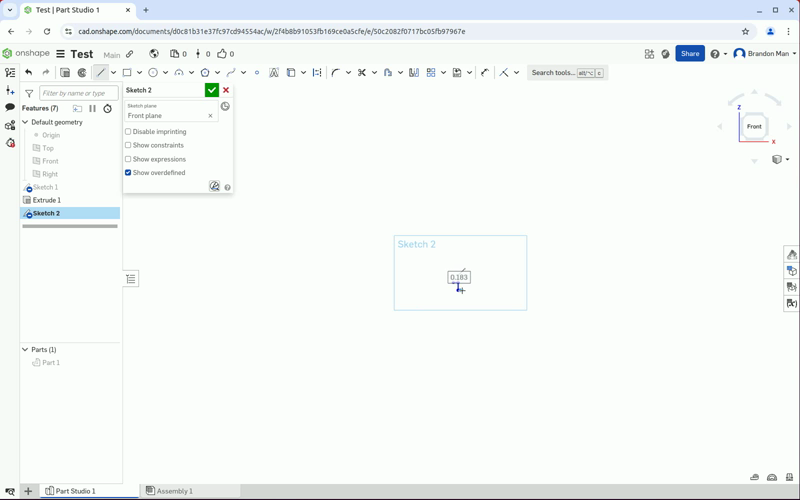
scroll(6)
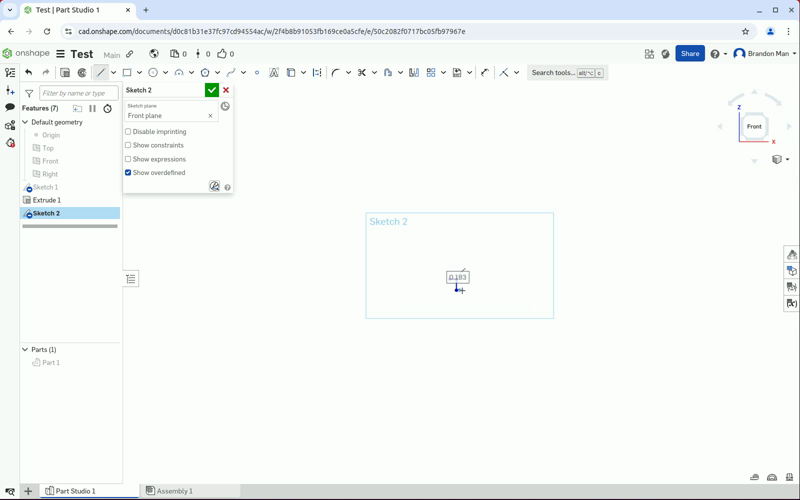
scroll(6)
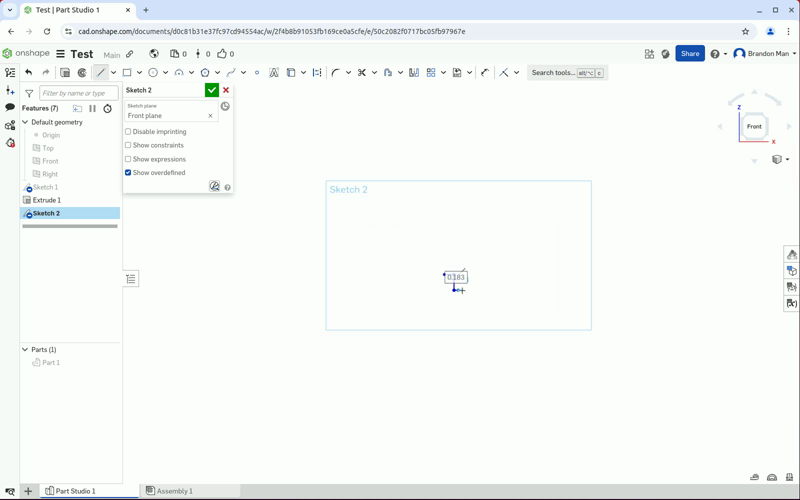
scroll(6)
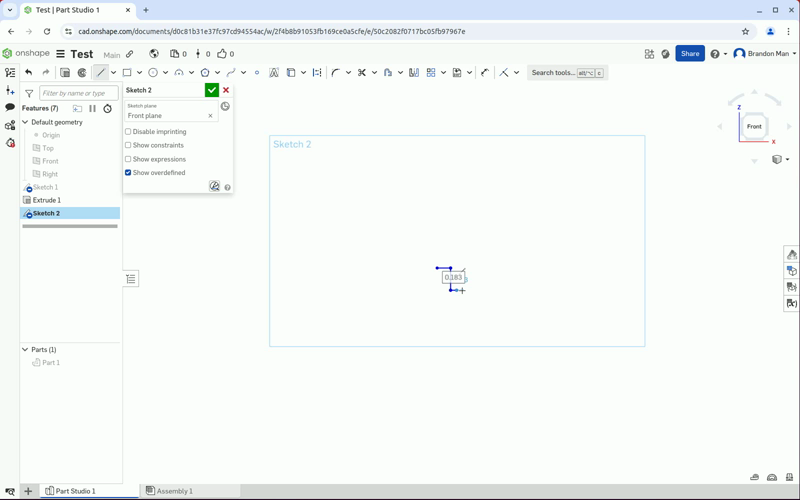
scroll(6)
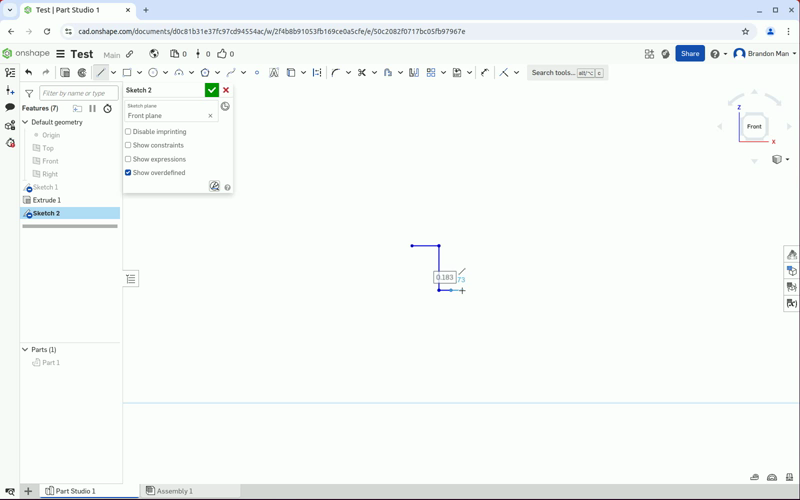
click(462, 290)
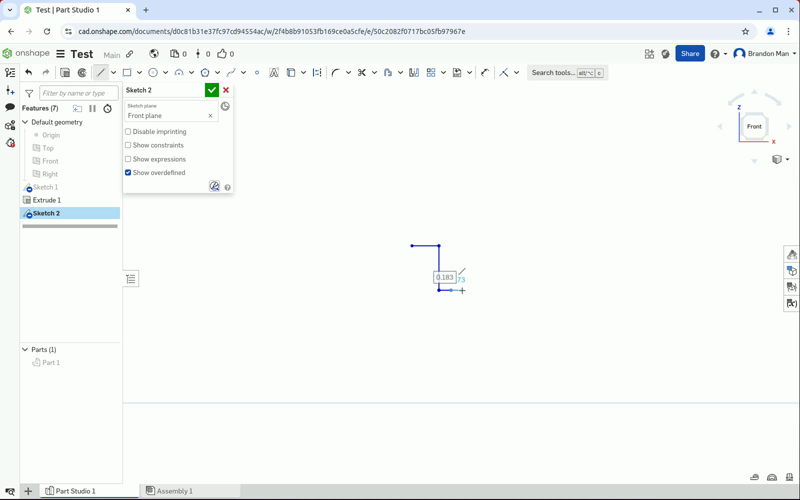
scroll(-6)
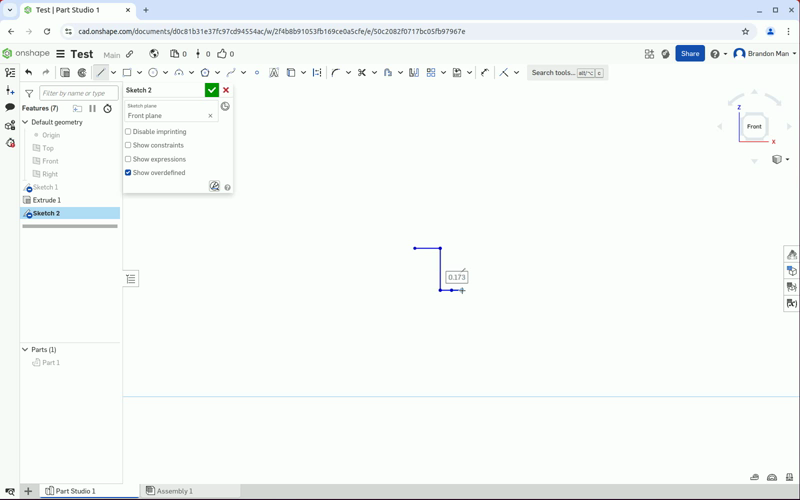
scroll(-6)
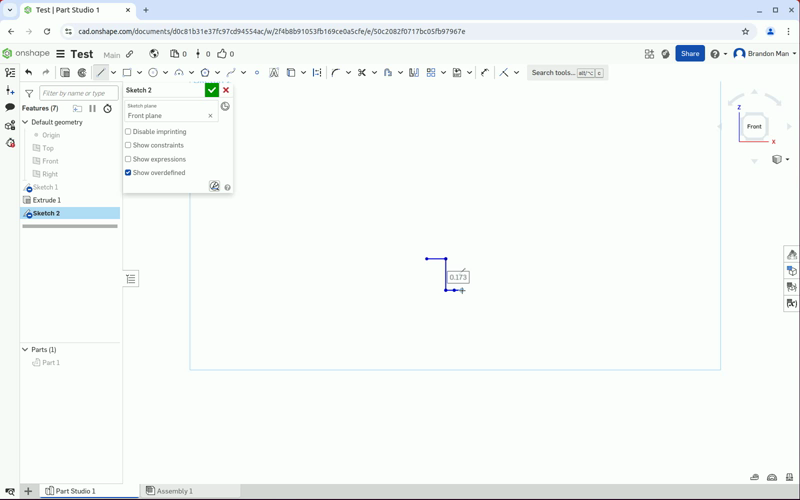
scroll(-6)
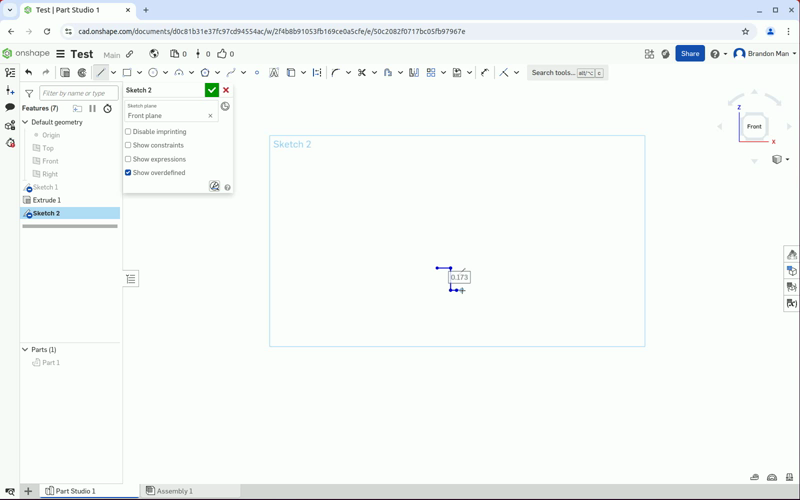
scroll(-6)
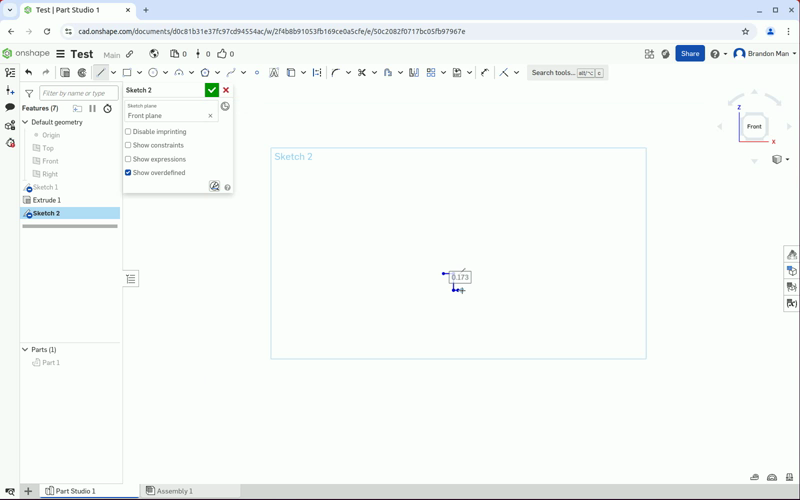
scroll(-6)
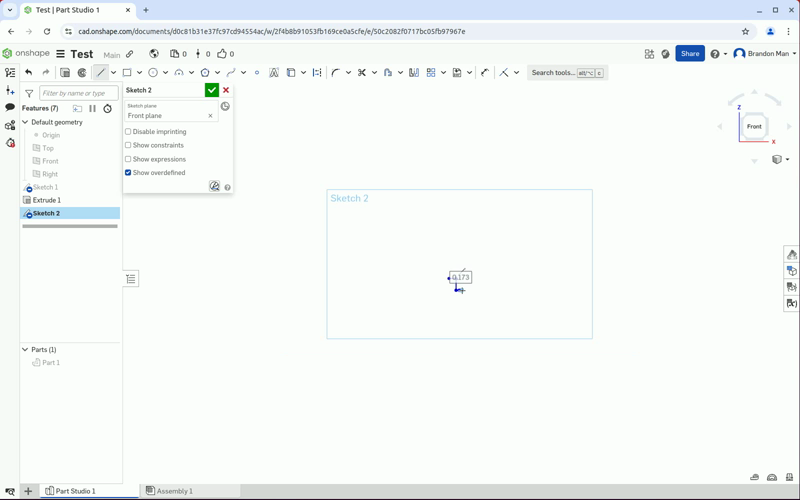
scroll(-6)
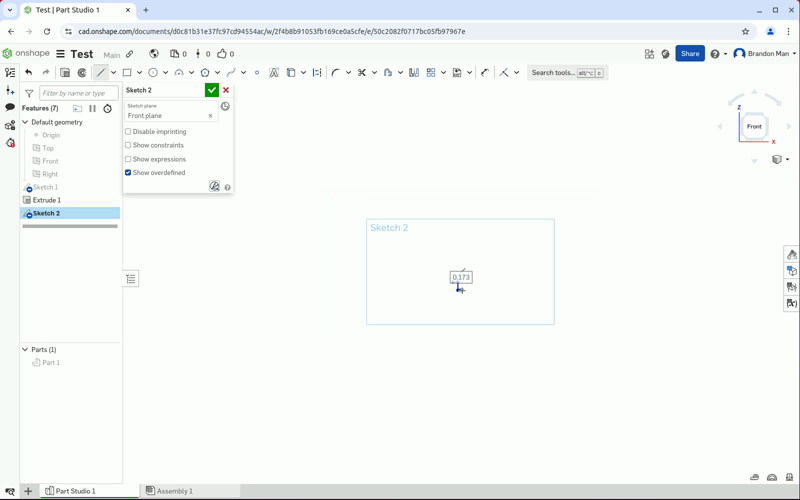
scroll(-6)
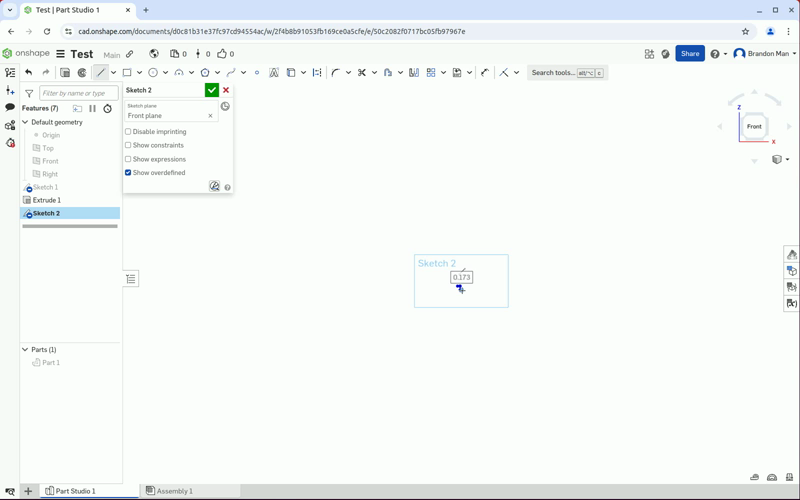
key_up(shift)
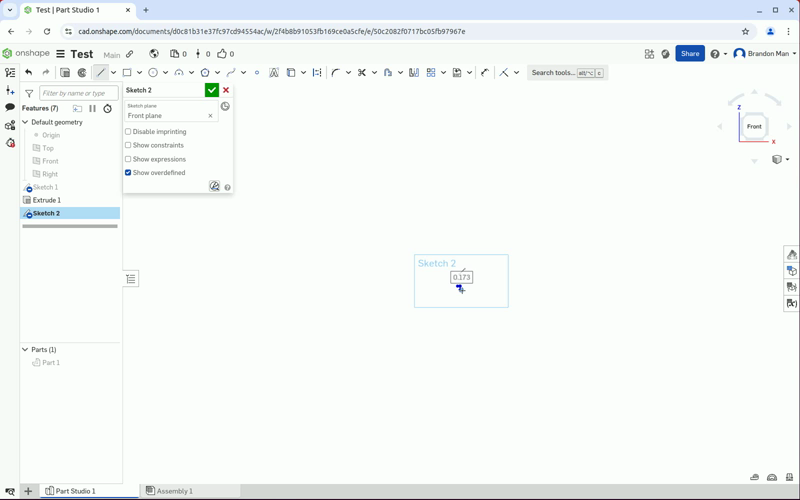
key_down(shift)
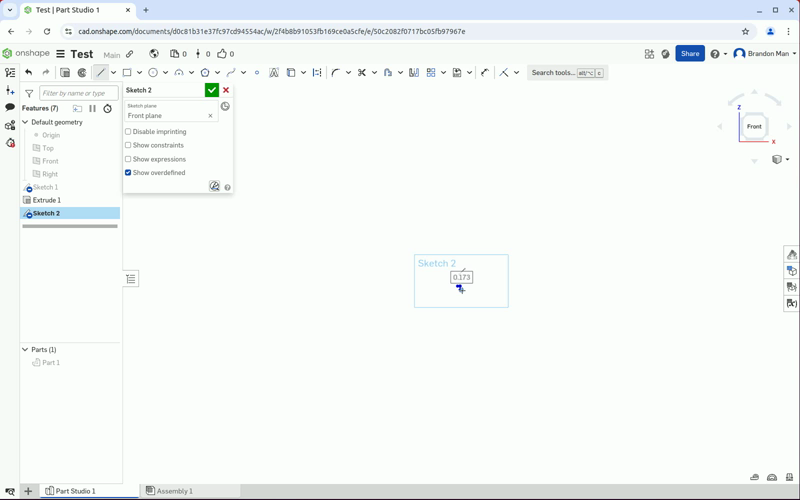
mouse_move(492, 290)
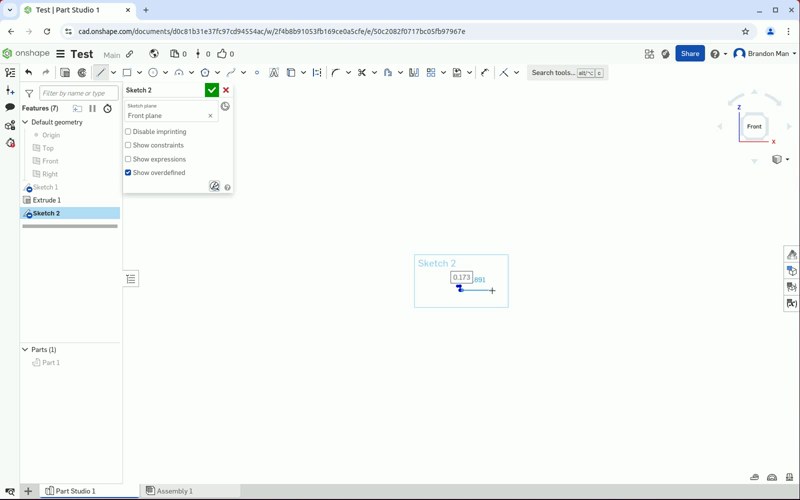
mouse_move(462, 286)
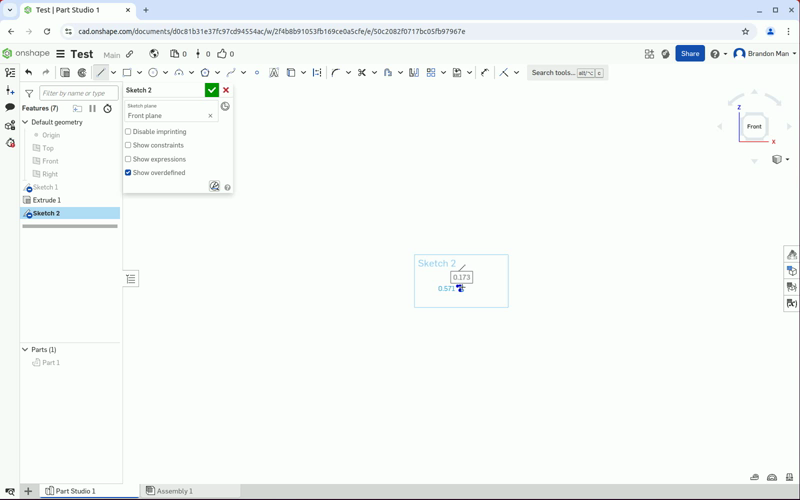
scroll(6)
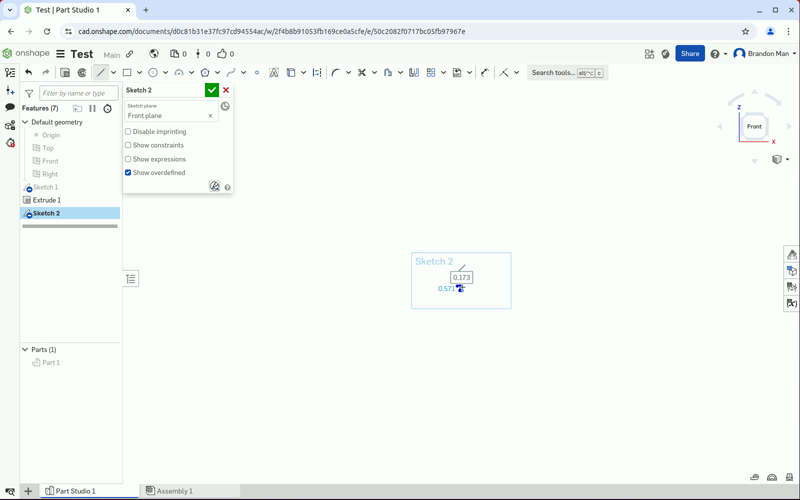
scroll(6)
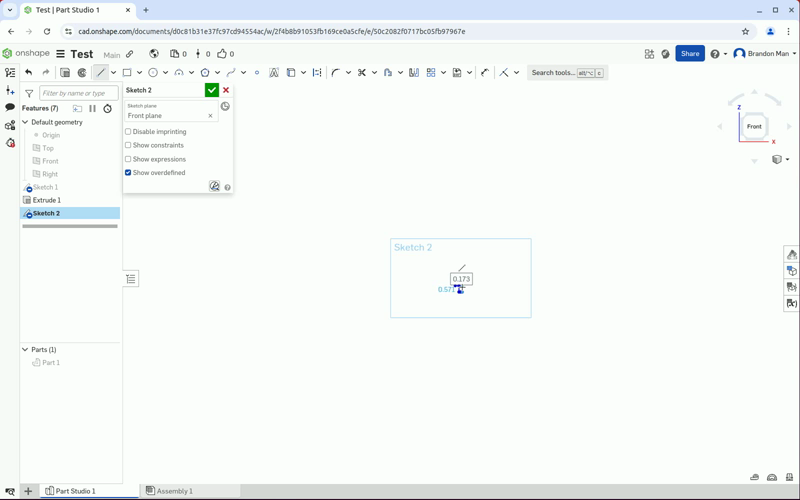
scroll(6)
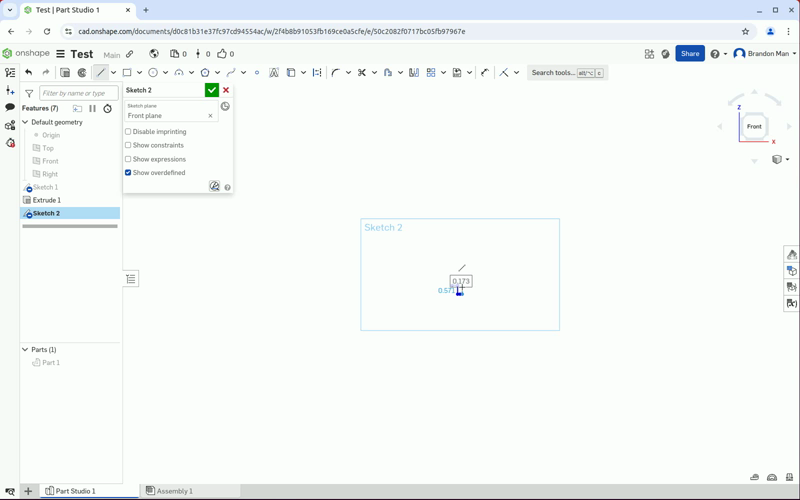
scroll(6)
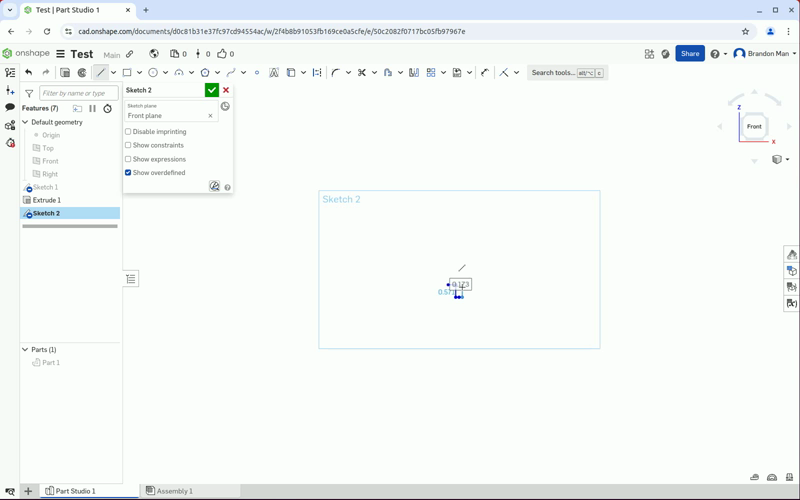
scroll(6)
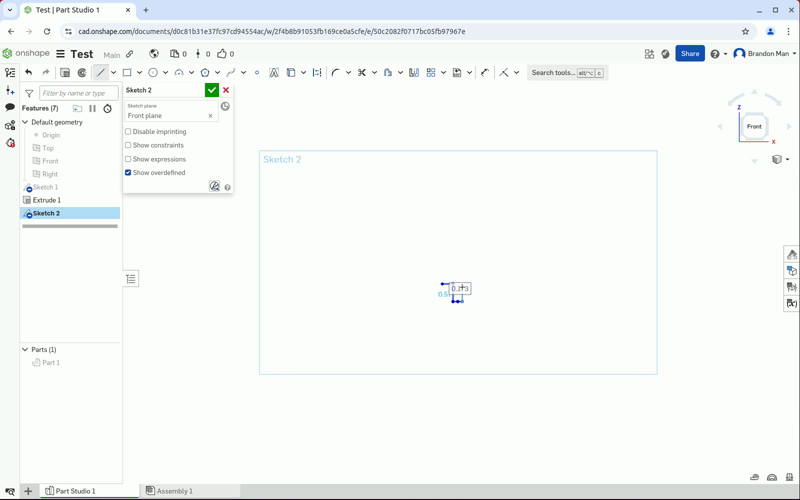
scroll(6)
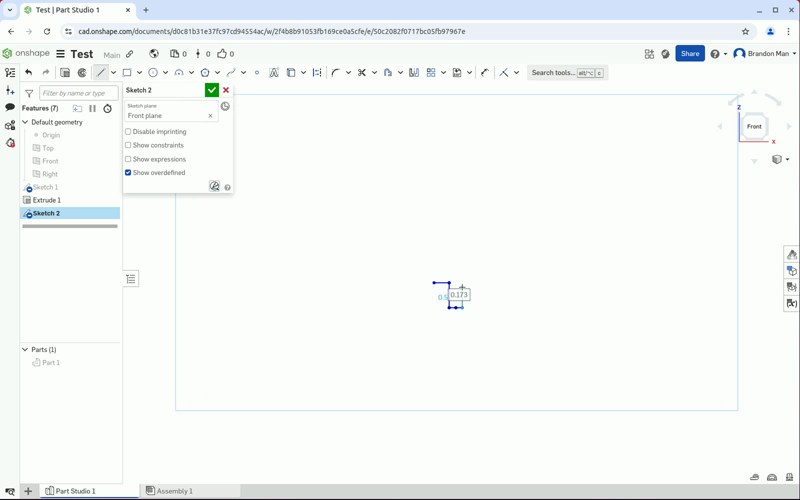
scroll(6)
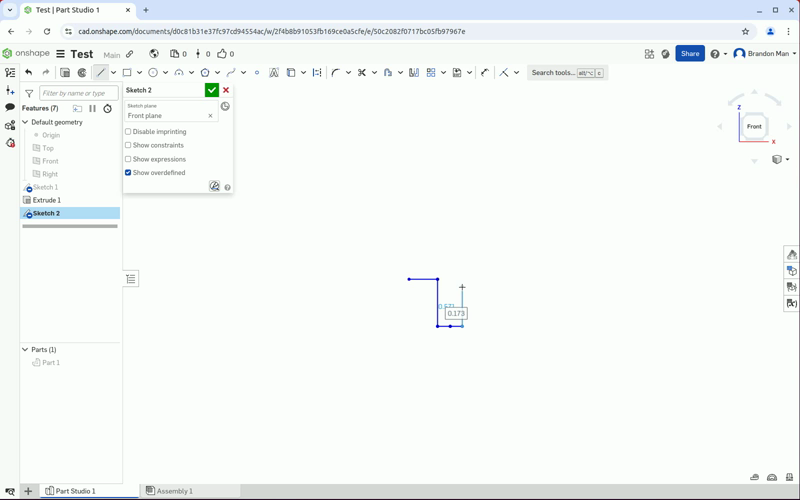
click(462, 286)
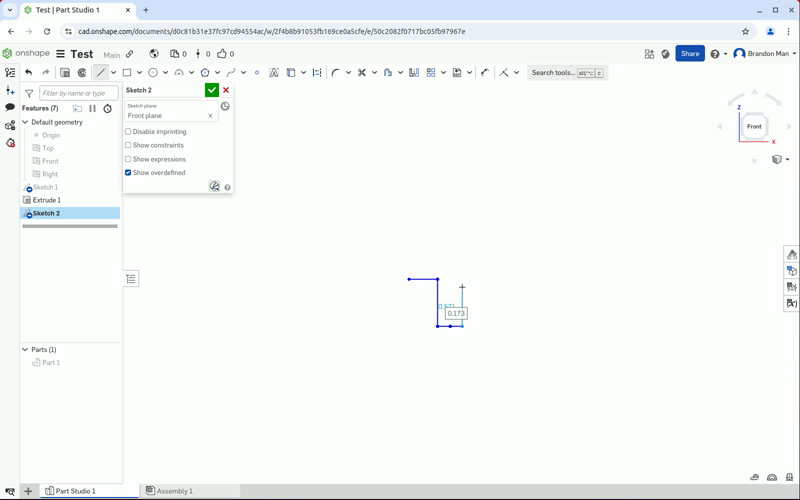
scroll(-6)
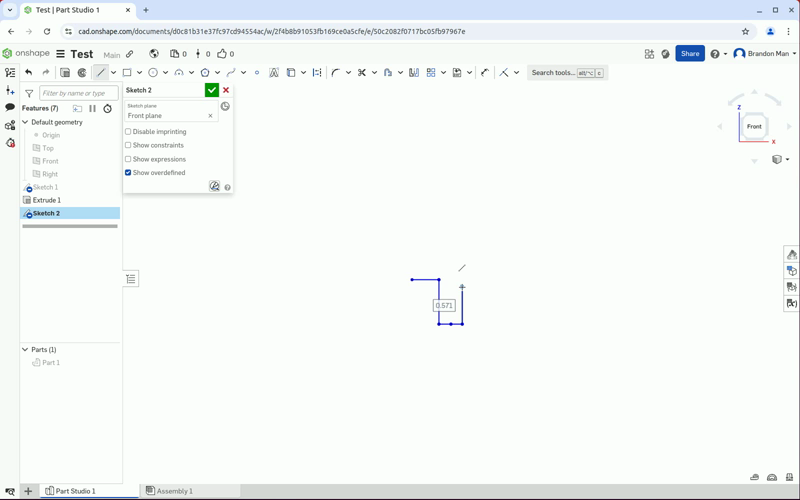
scroll(-6)
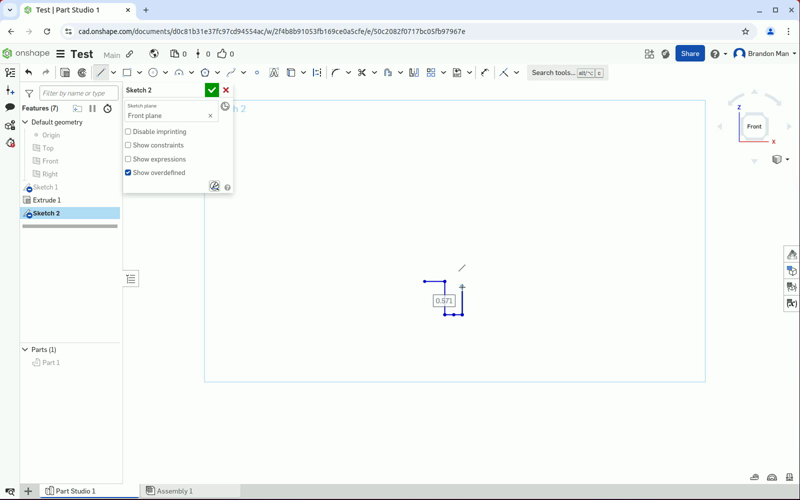
scroll(-6)
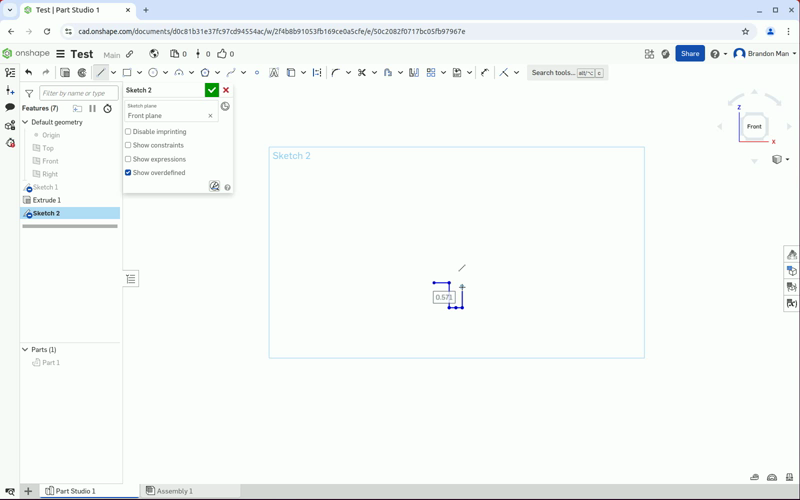
scroll(-6)
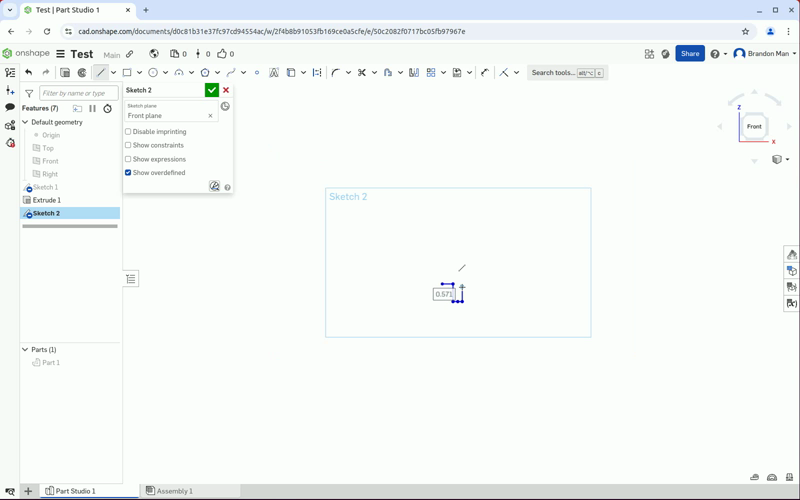
scroll(-6)
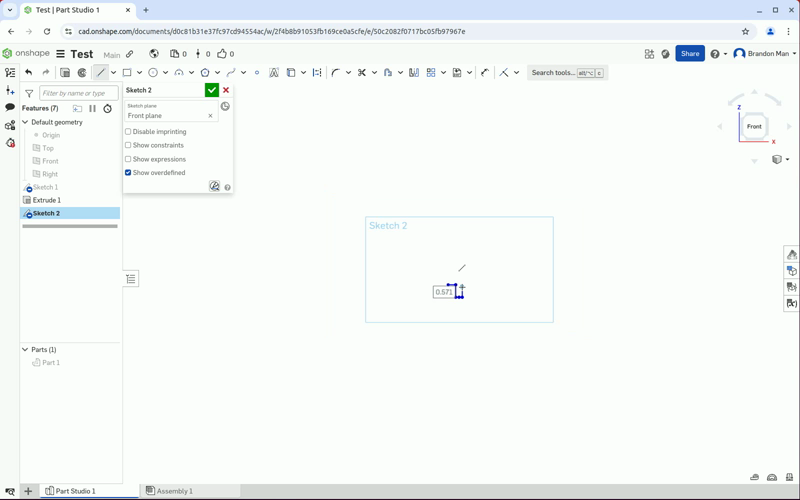
scroll(-6)
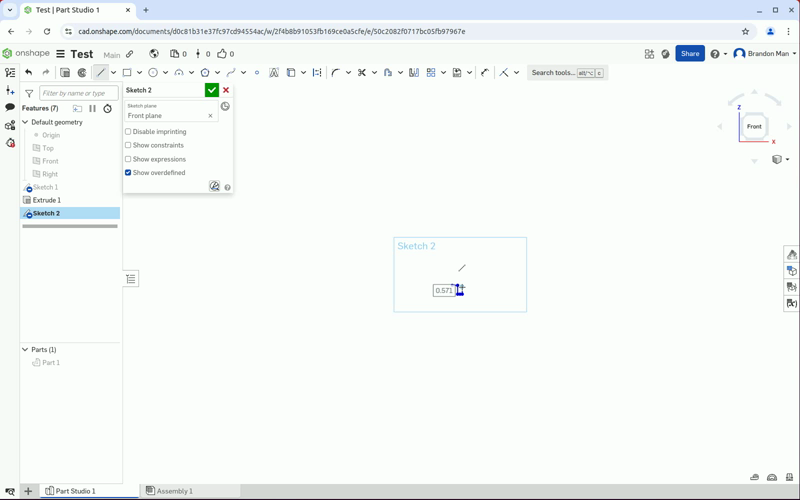
scroll(-6)
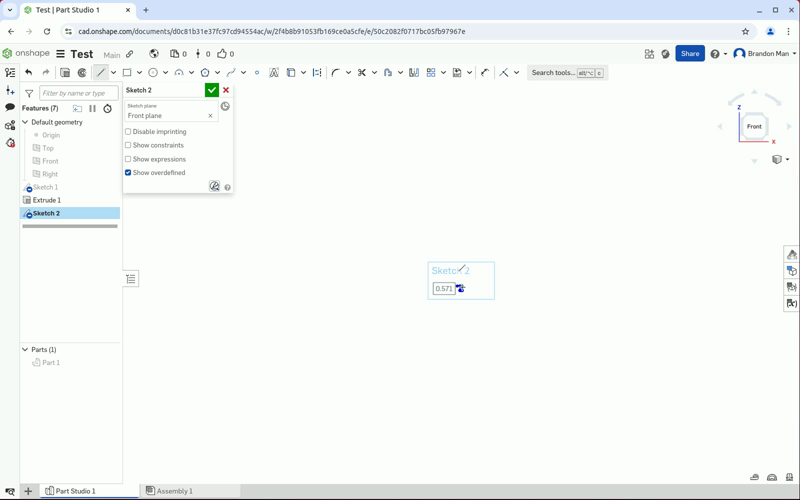
key_up(shift)
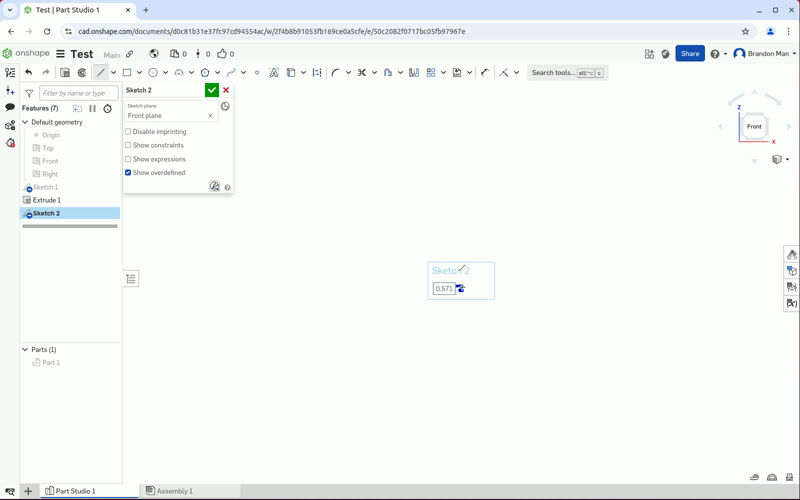
key_down(shift)
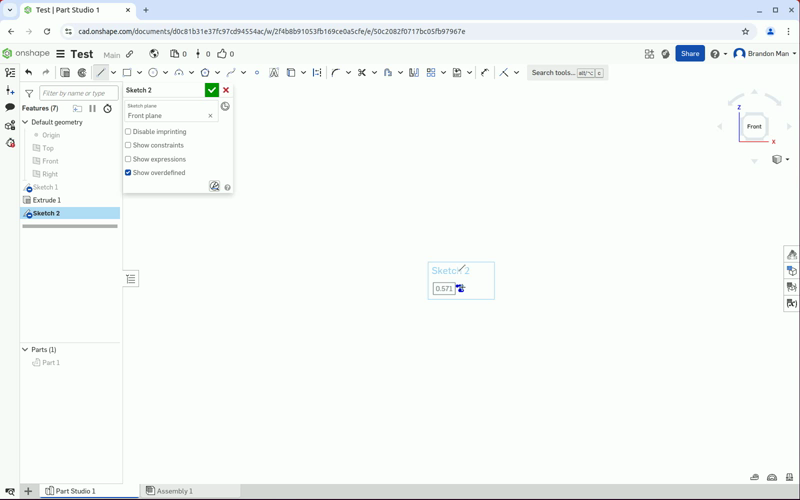
mouse_move(492, 286)
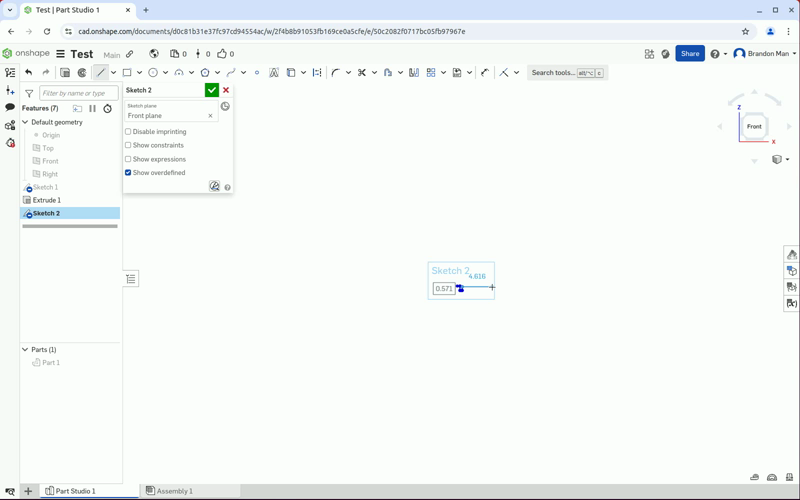
mouse_move(464, 286)
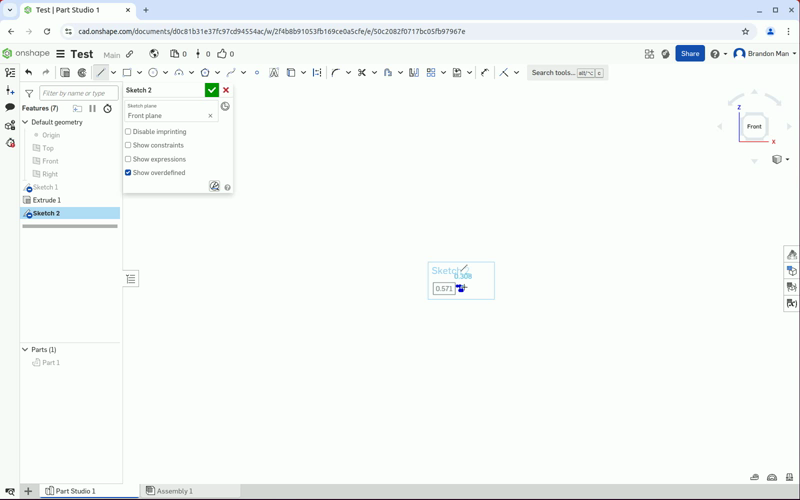
scroll(6)
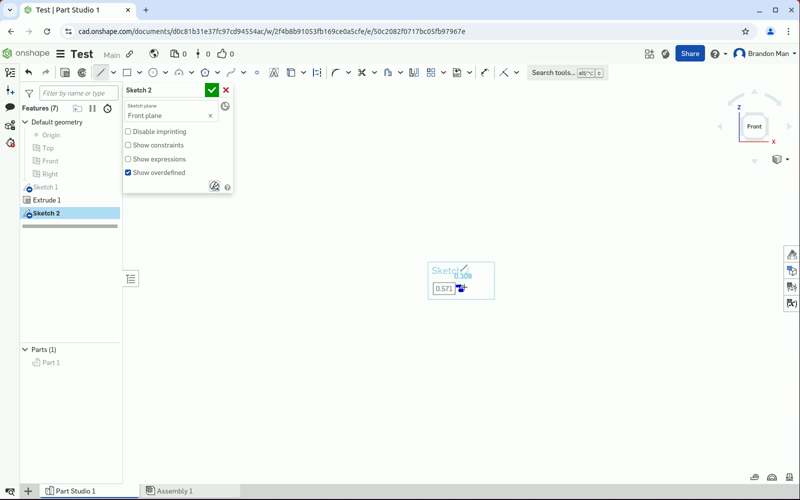
scroll(6)
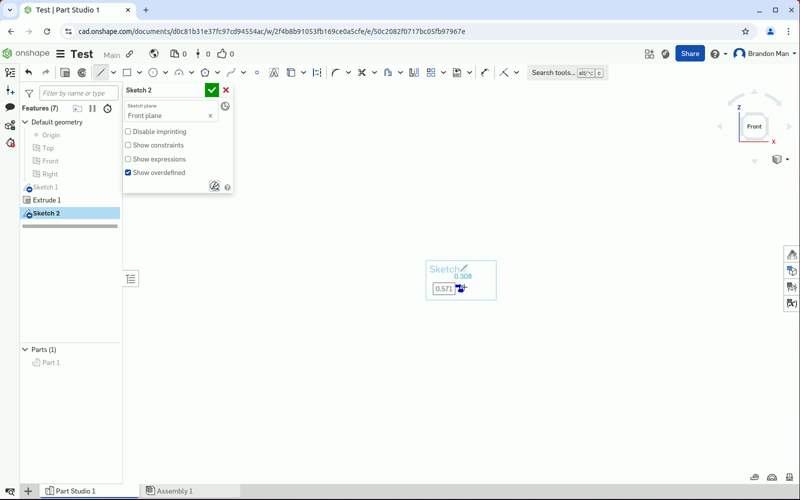
scroll(6)
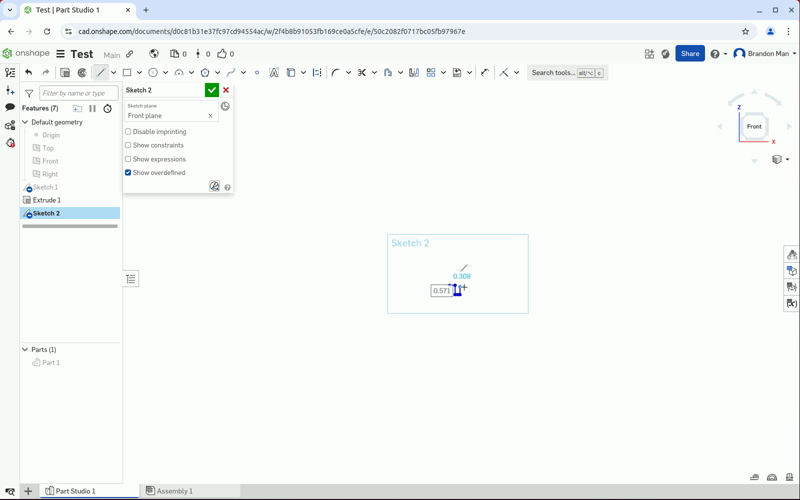
scroll(6)
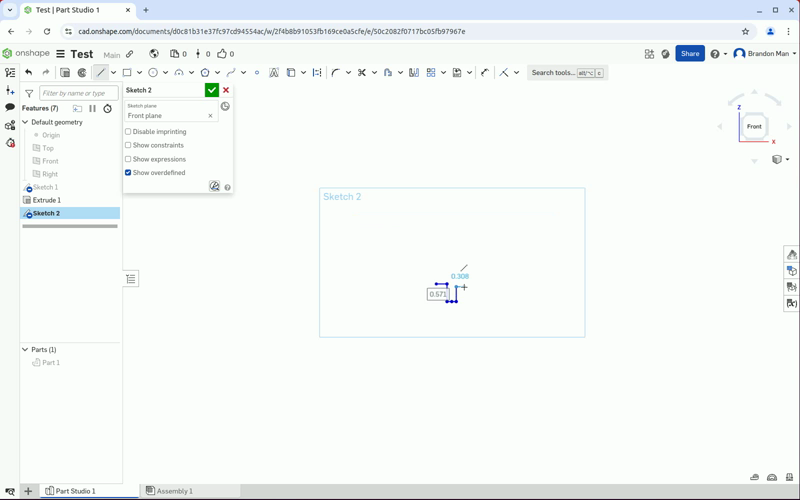
scroll(6)
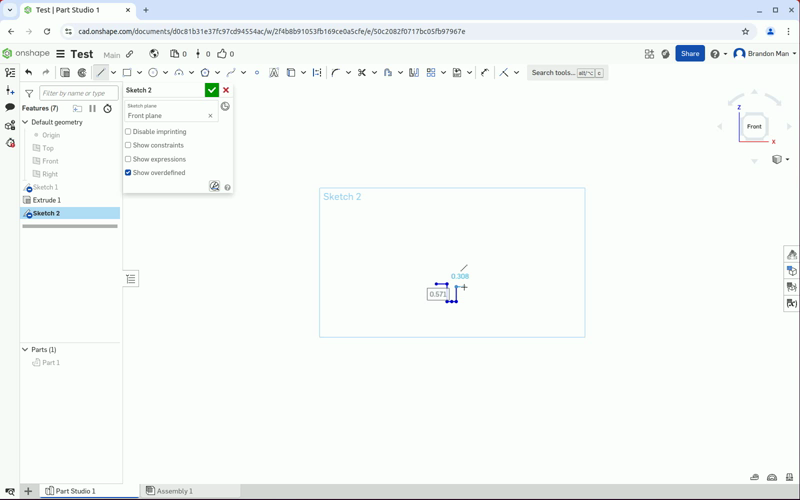
scroll(6)
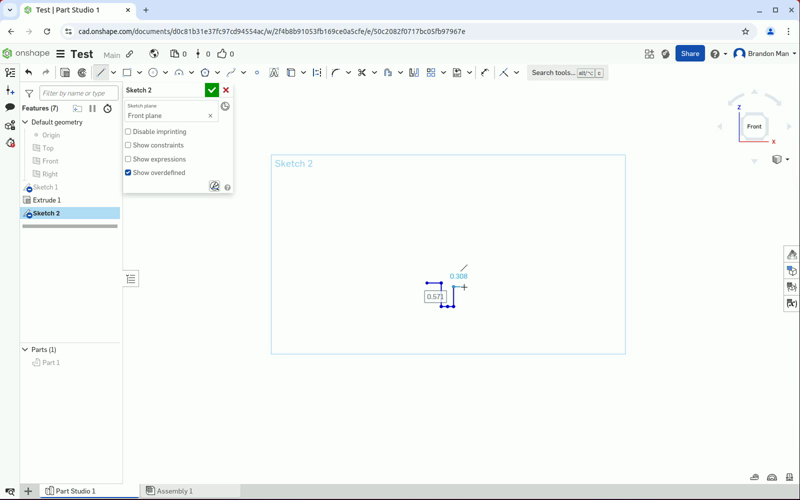
scroll(6)
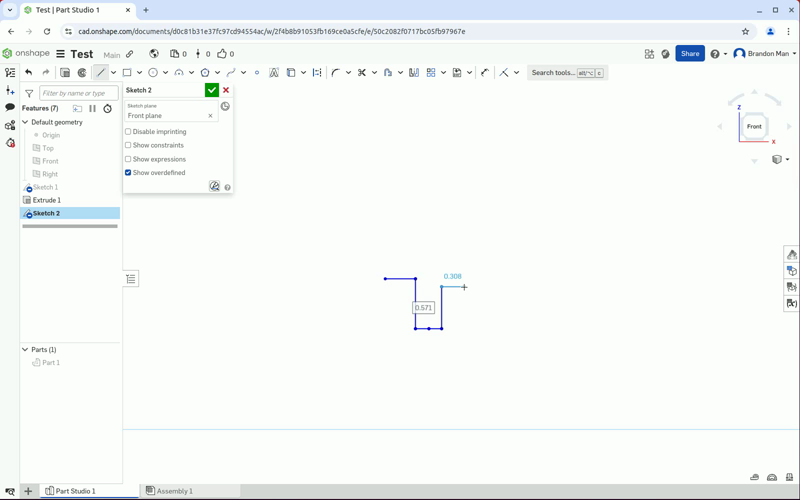
click(464, 286)
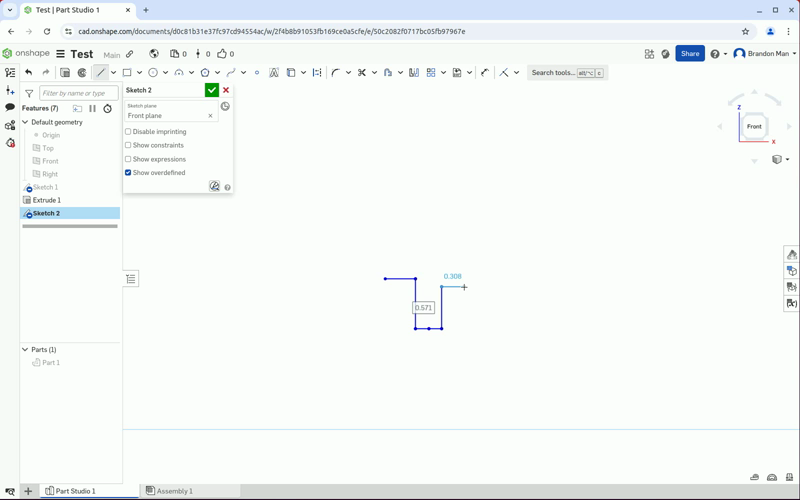
scroll(-6)
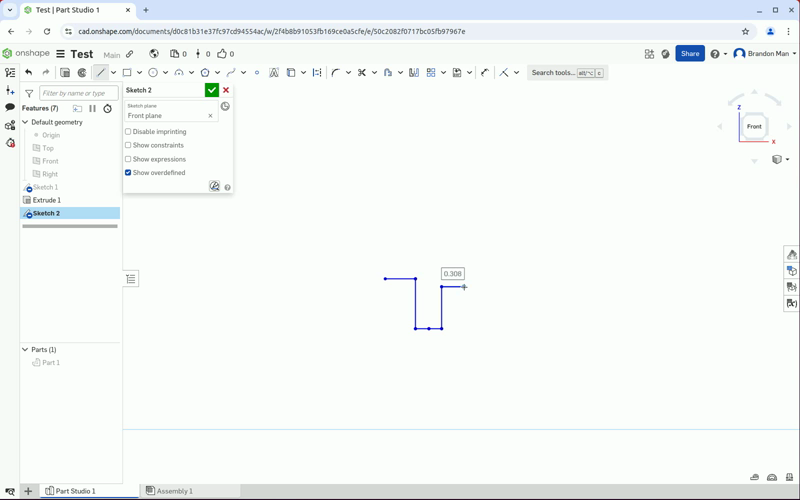
scroll(-6)
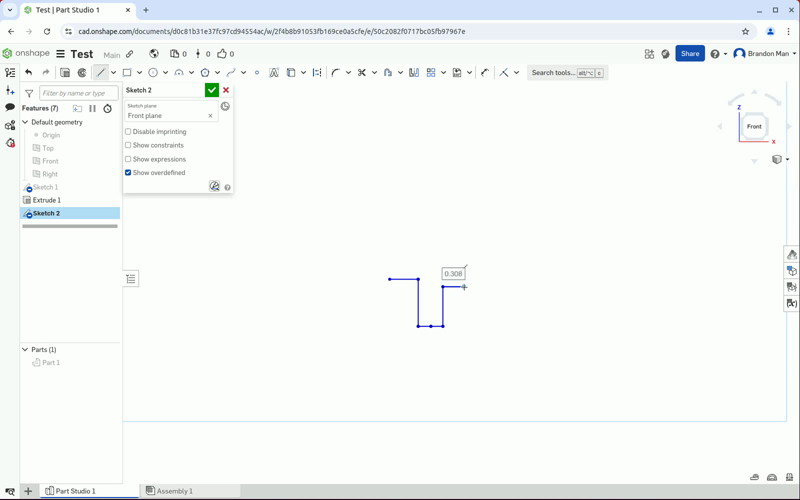
scroll(-6)
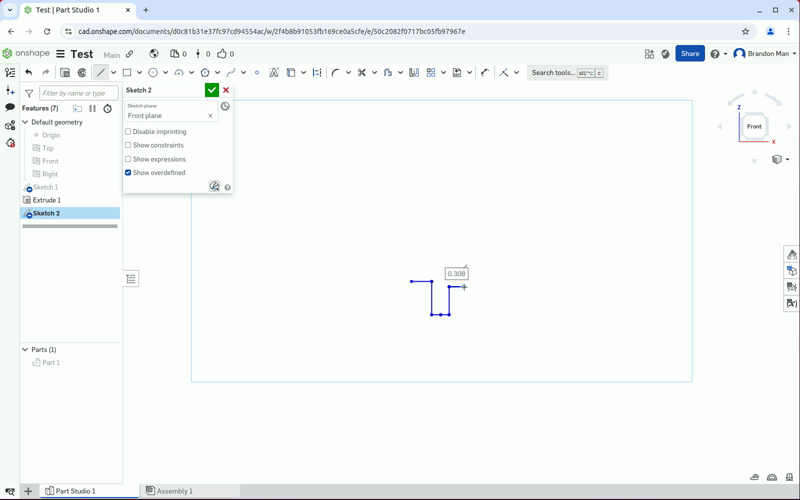
scroll(-6)
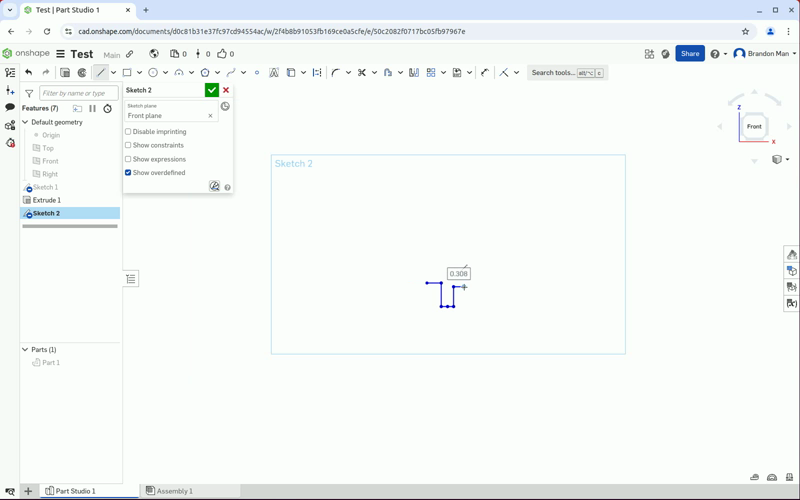
scroll(-6)
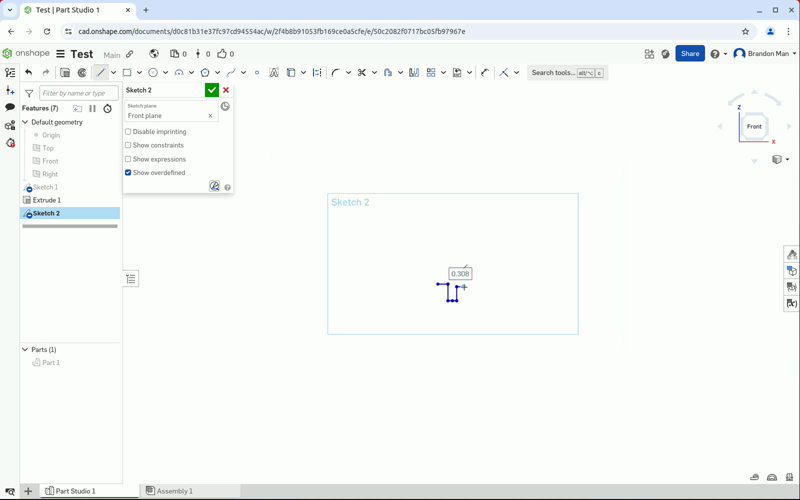
scroll(-6)
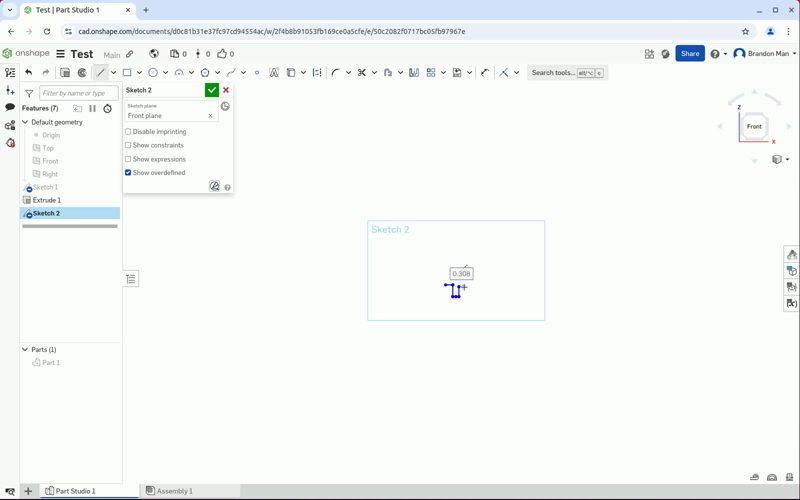
scroll(-6)
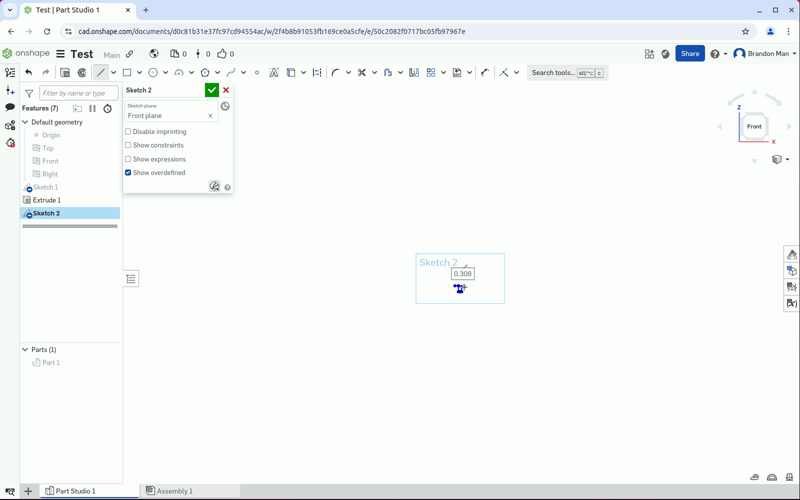
key_up(shift)
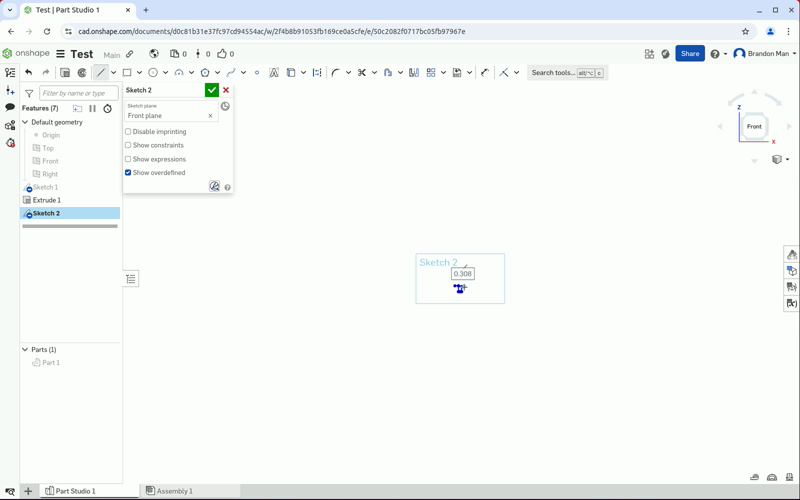
key_down(shift)
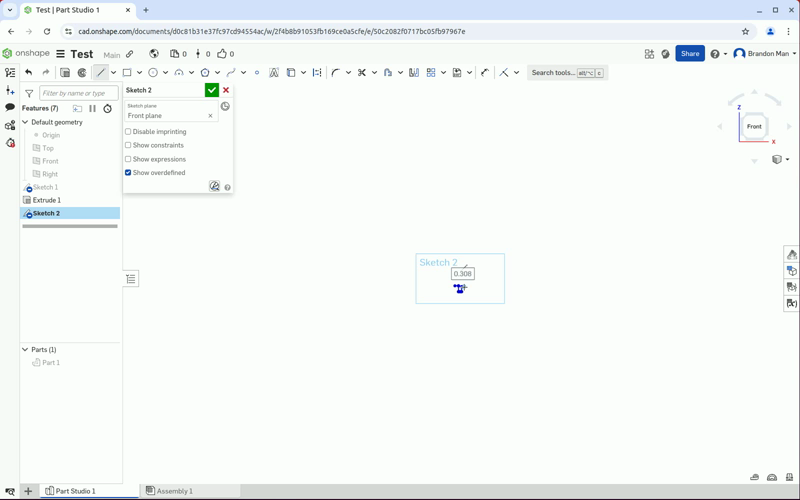
mouse_move(494, 286)
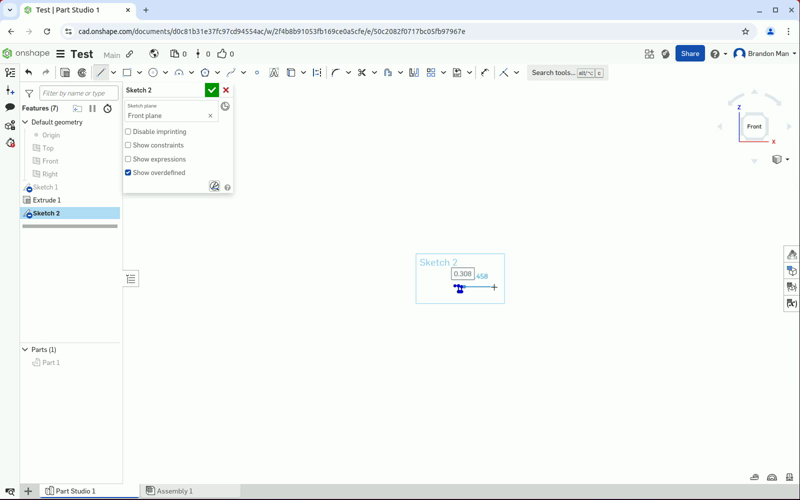
mouse_move(464, 284)
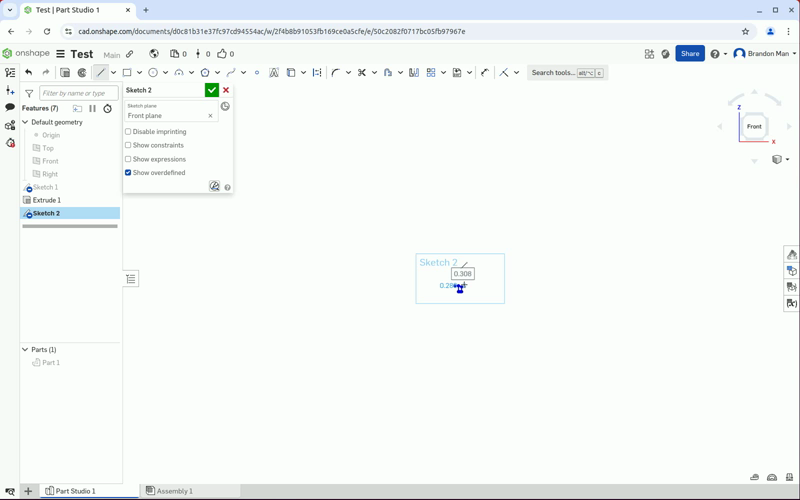
scroll(6)
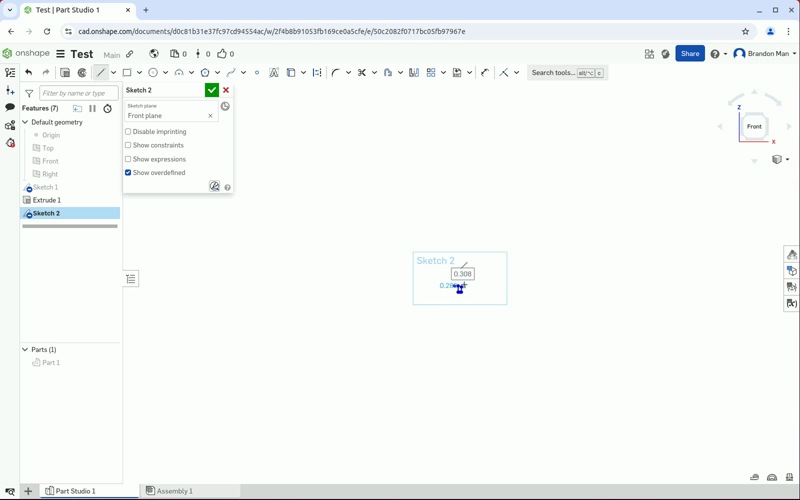
scroll(6)
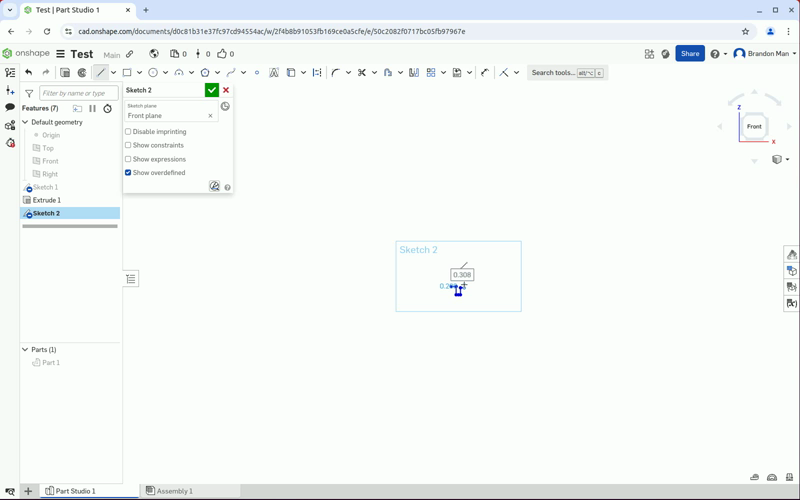
scroll(6)
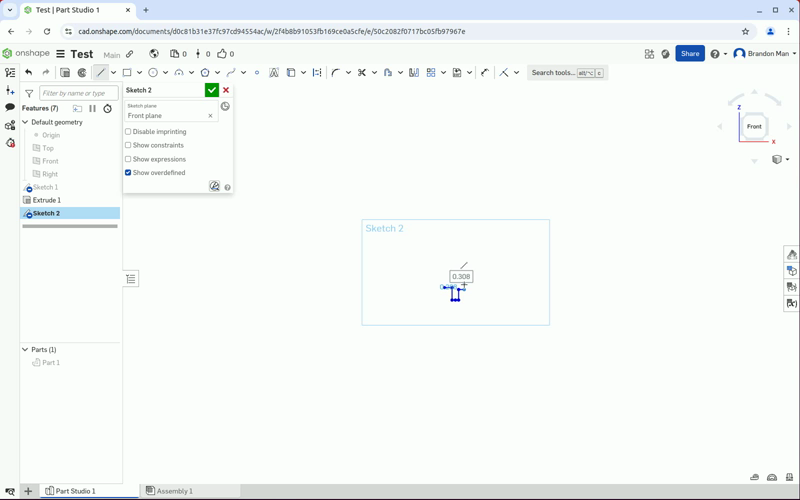
scroll(6)
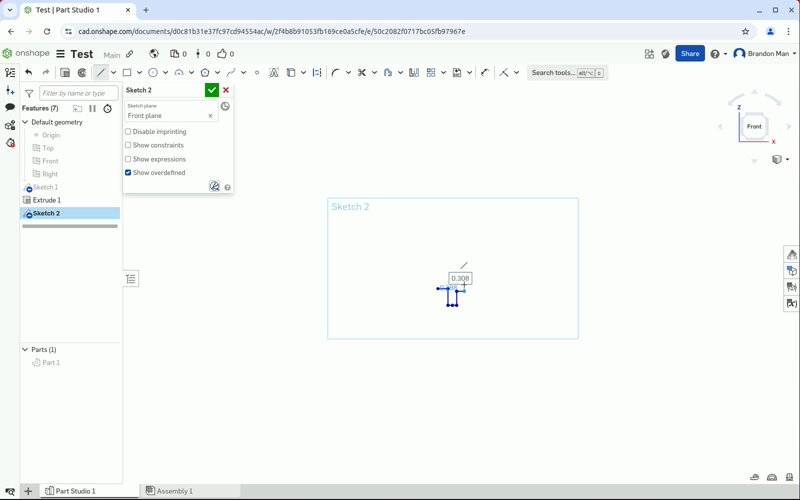
scroll(6)
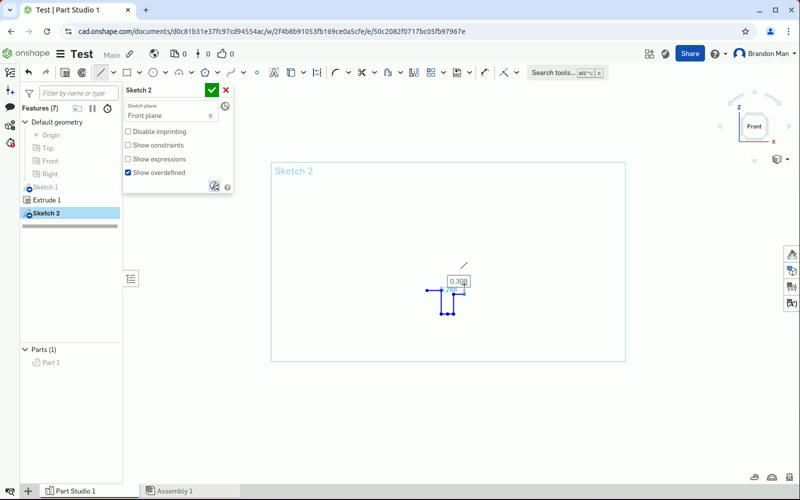
scroll(6)
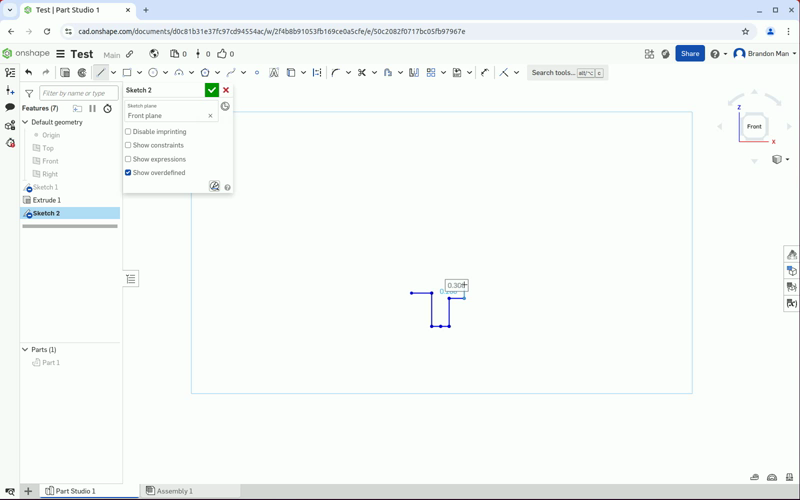
scroll(6)
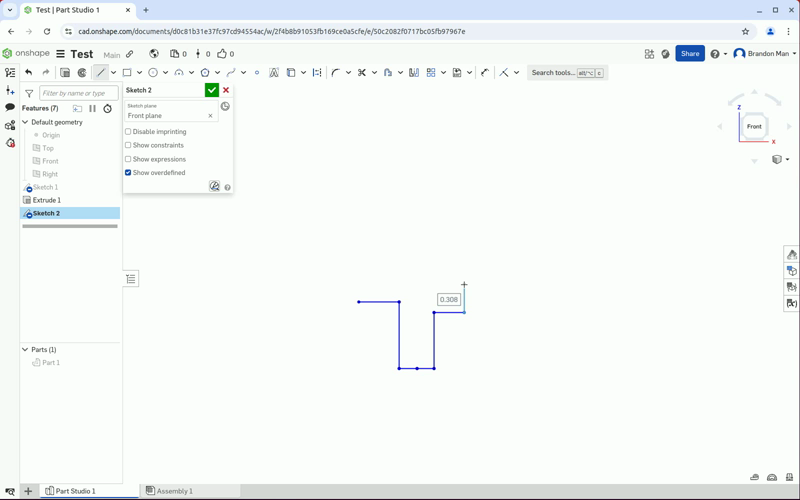
click(464, 284)
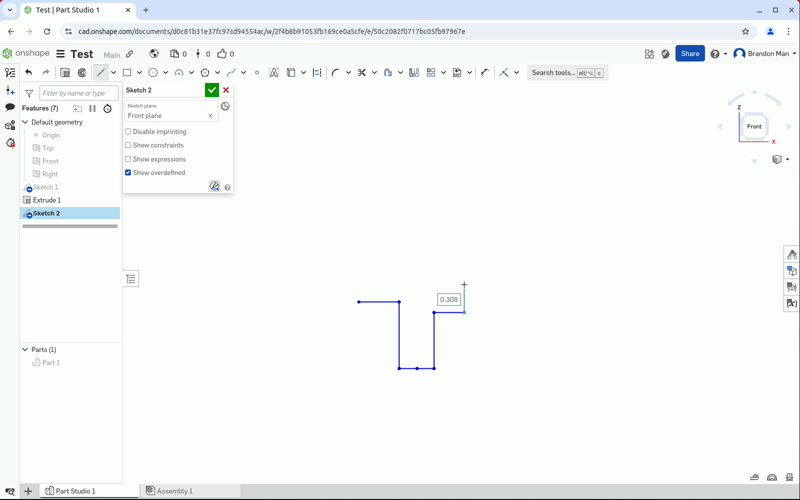
scroll(-6)
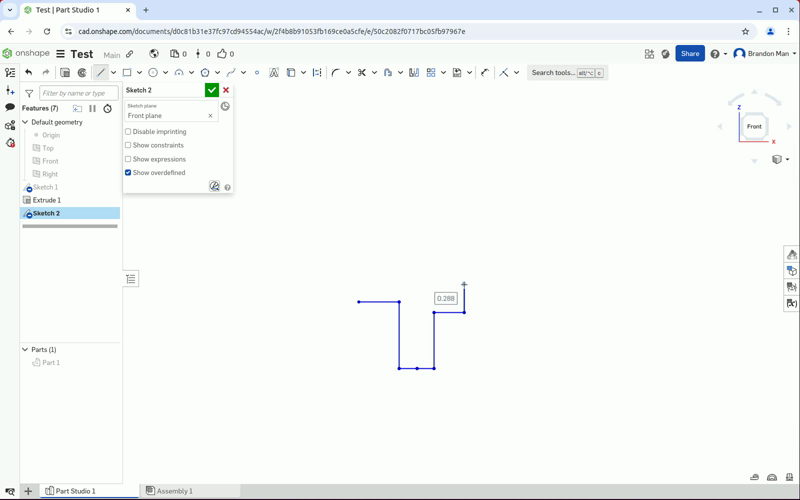
scroll(-6)
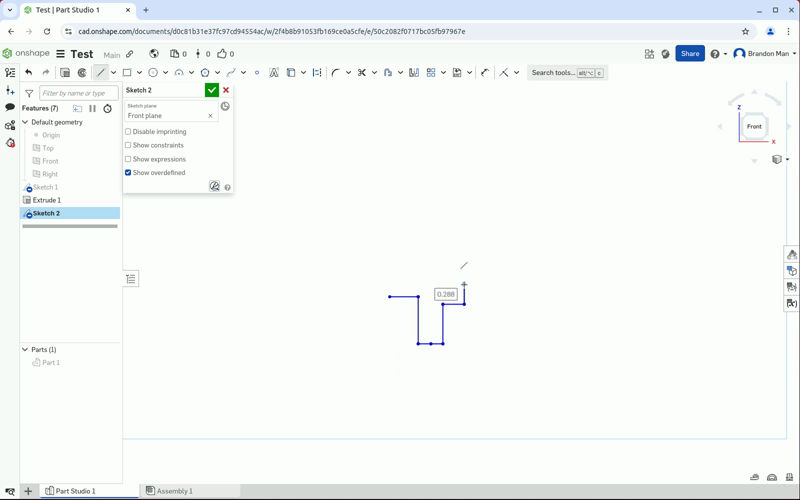
scroll(-6)
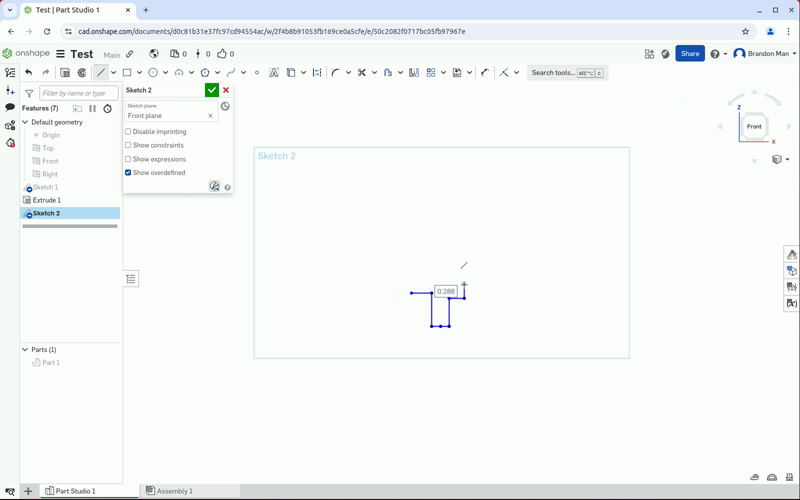
scroll(-6)
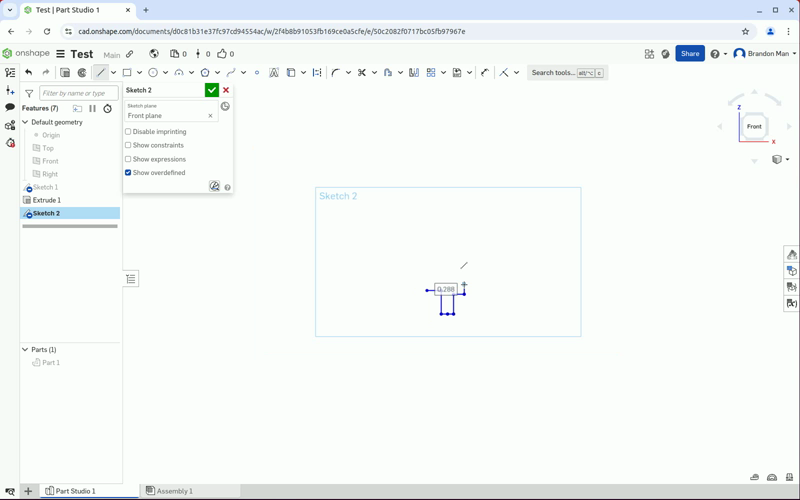
scroll(-6)
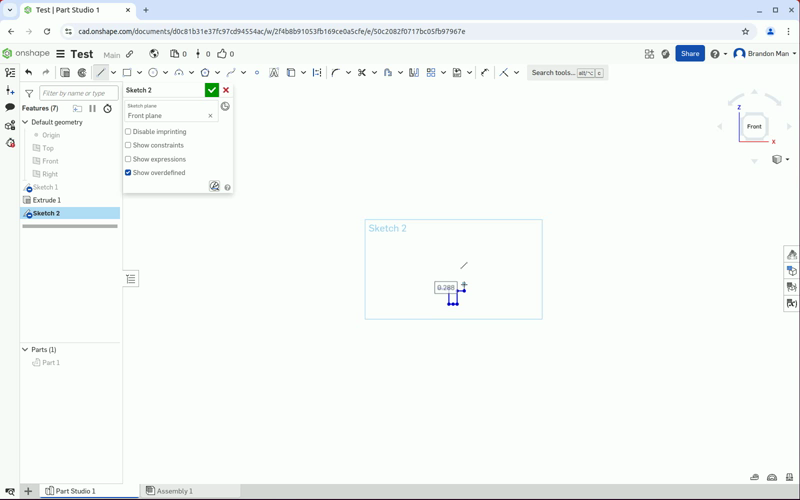
scroll(-6)
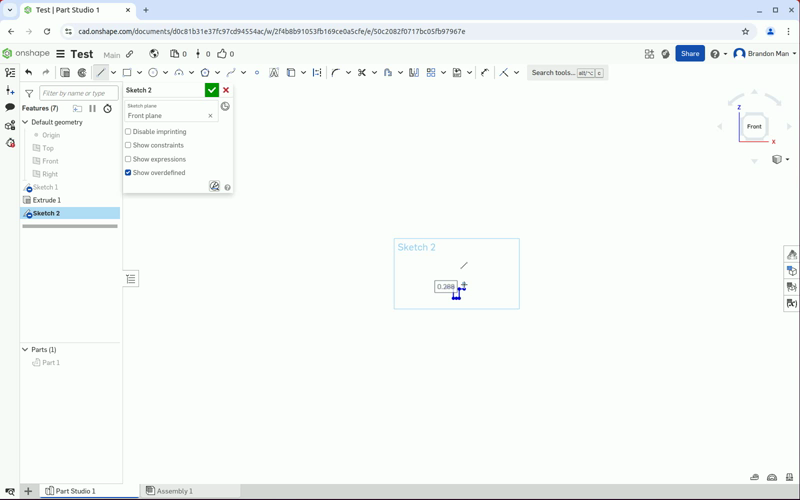
scroll(-6)
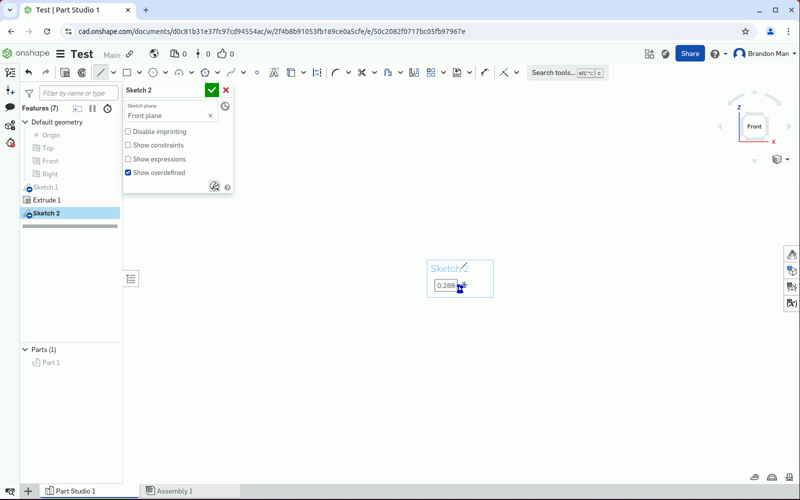
key_up(shift)
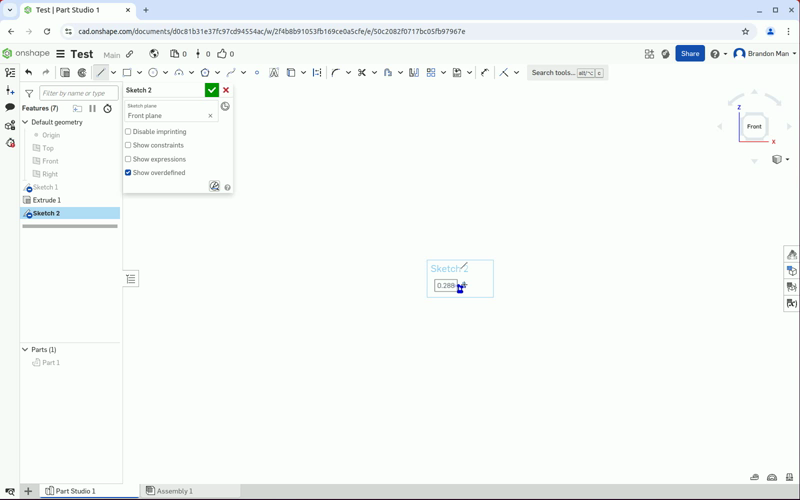
key_down(shift)
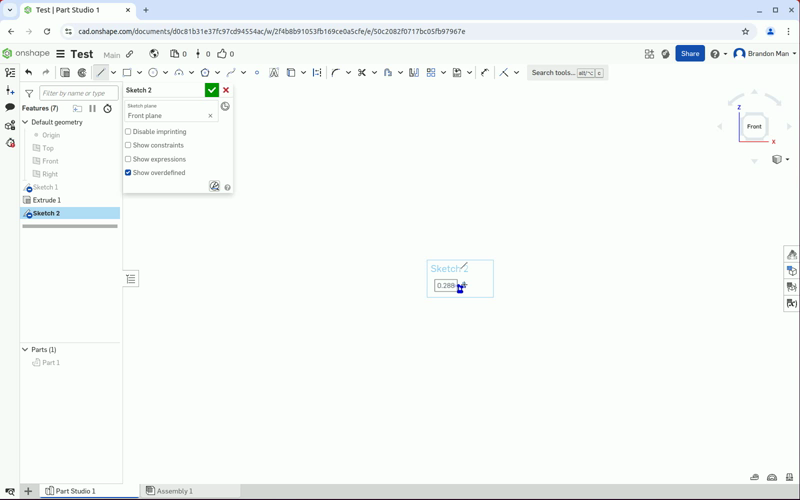
mouse_move(494, 284)
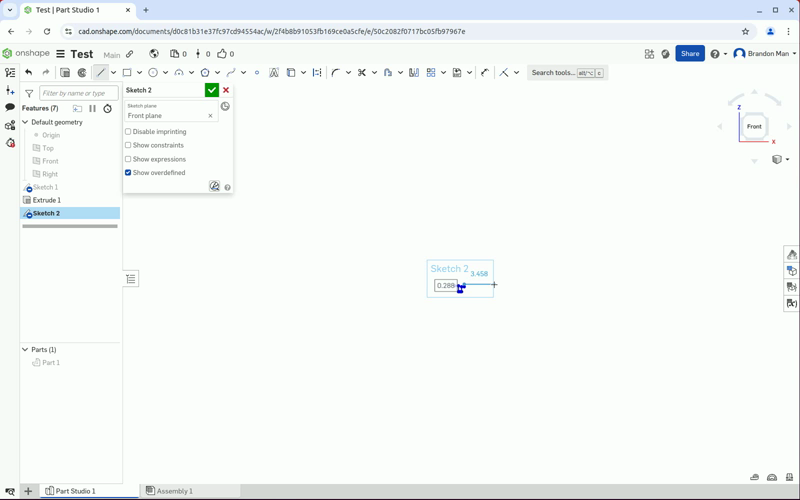
mouse_move(458, 284)
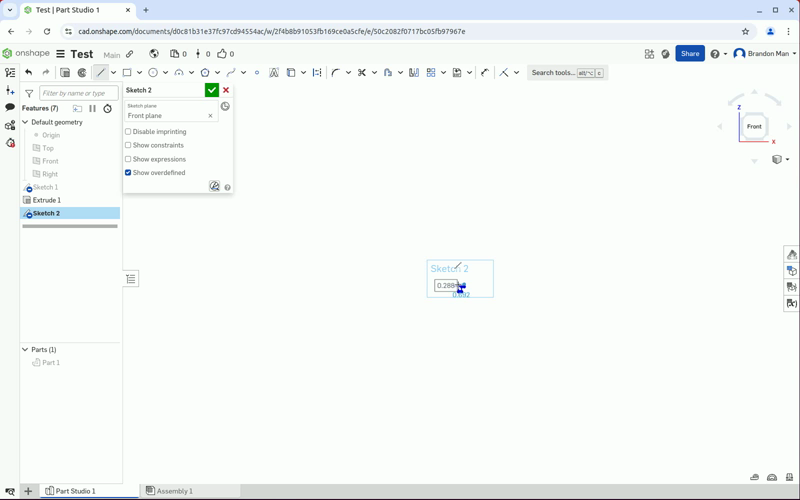
scroll(6)
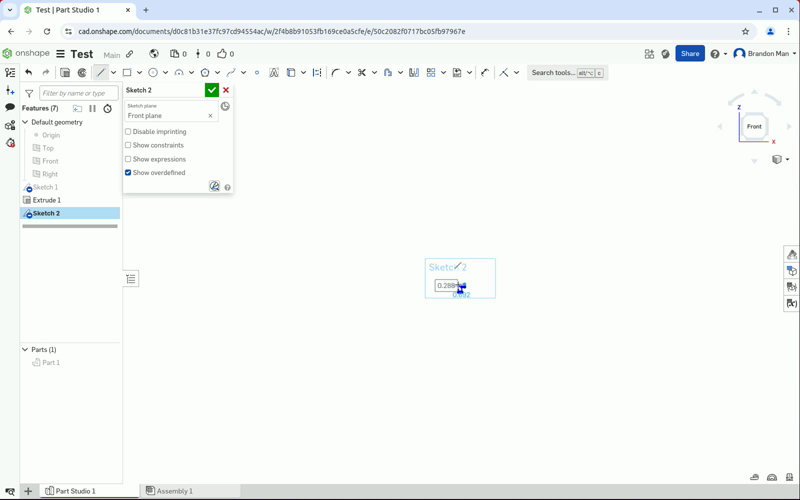
scroll(6)
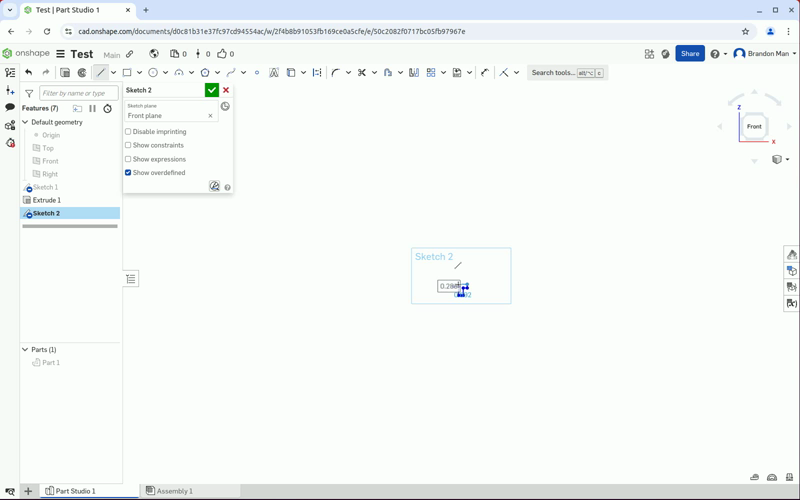
scroll(6)
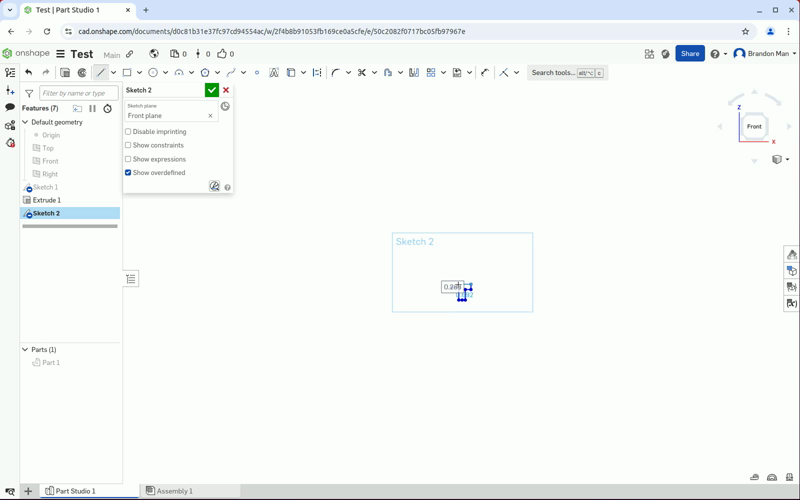
scroll(6)
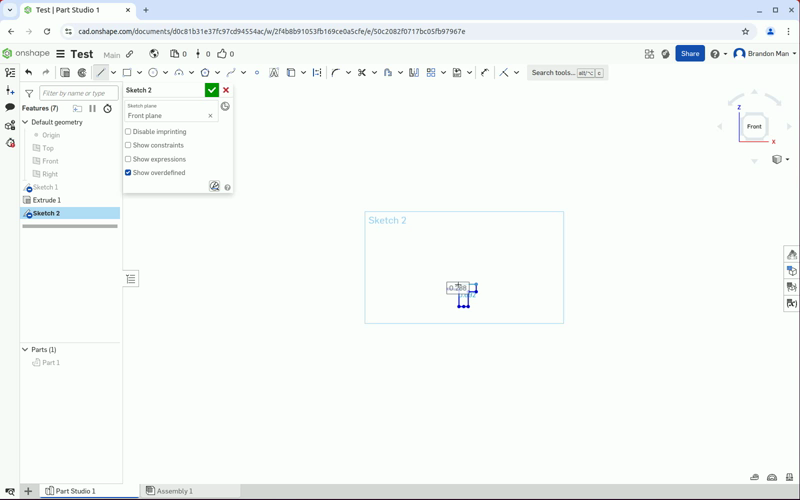
scroll(6)
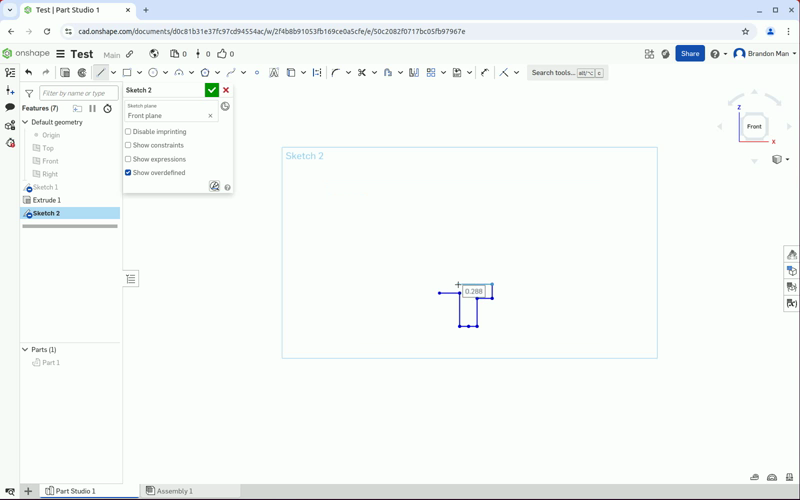
scroll(6)
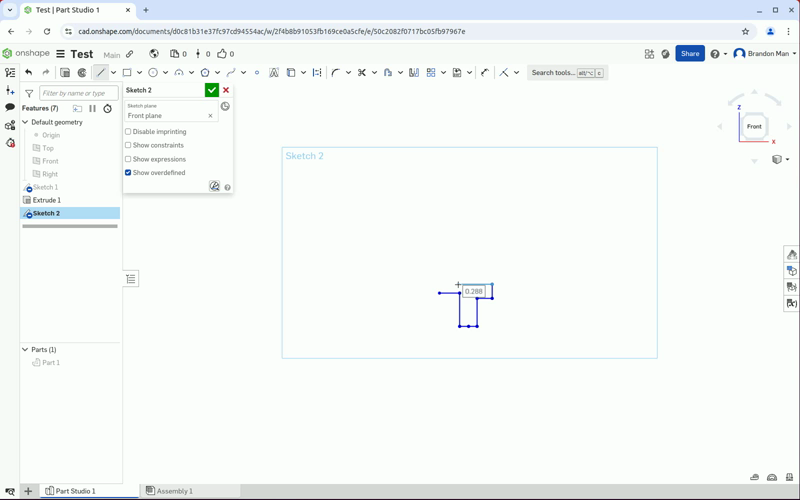
scroll(6)
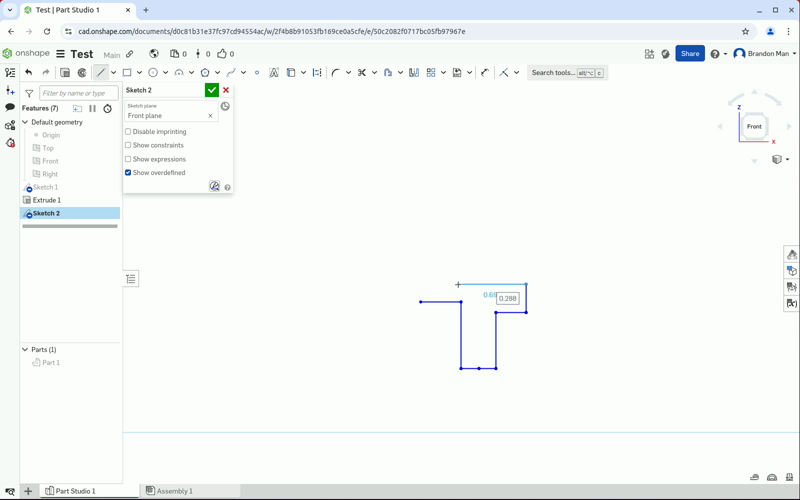
click(458, 284)
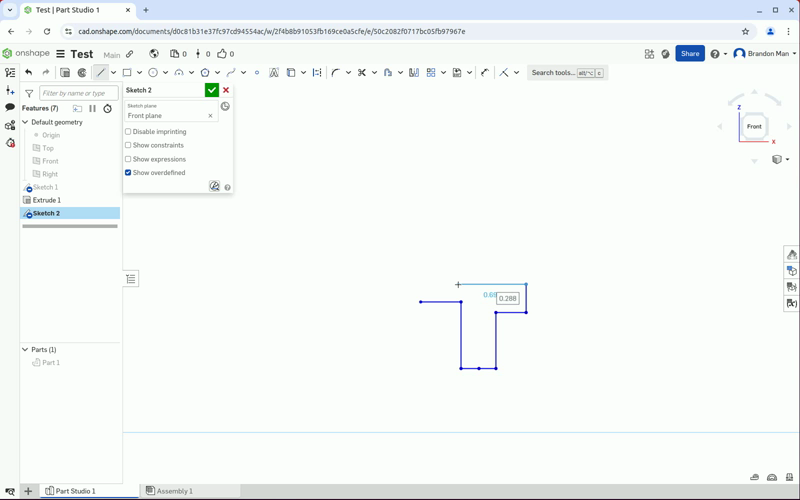
scroll(-6)
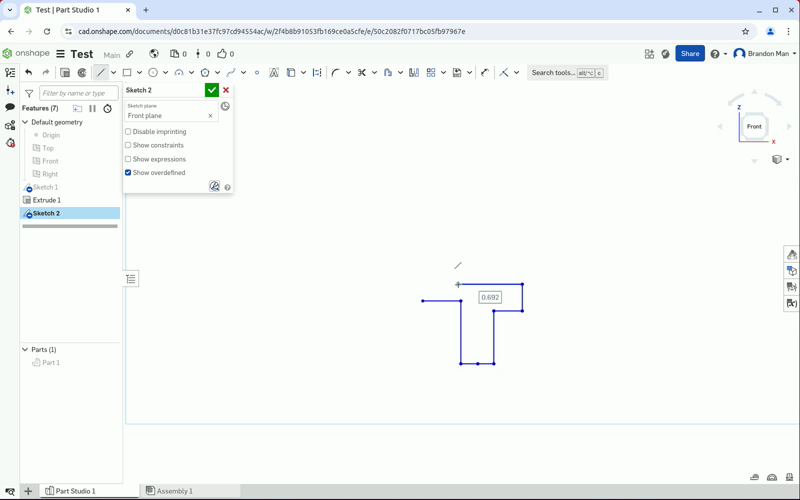
scroll(-6)
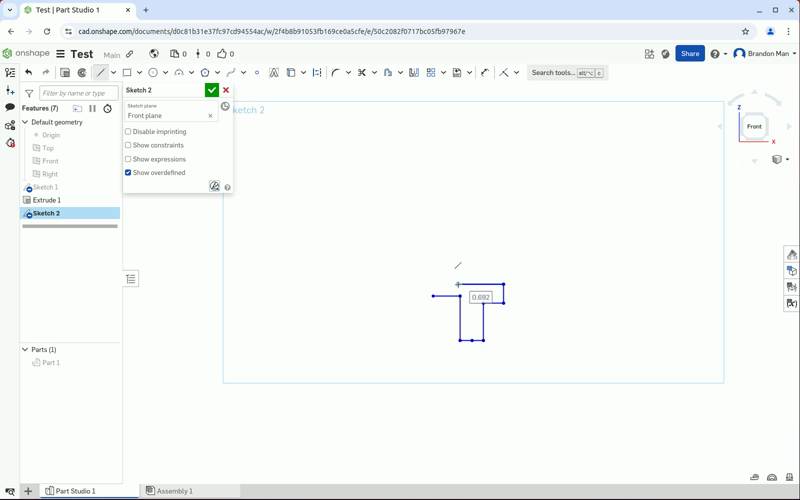
scroll(-6)
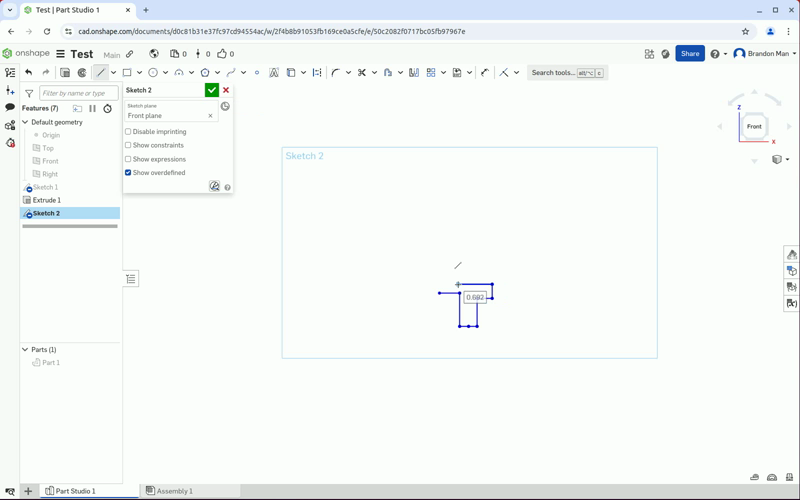
scroll(-6)
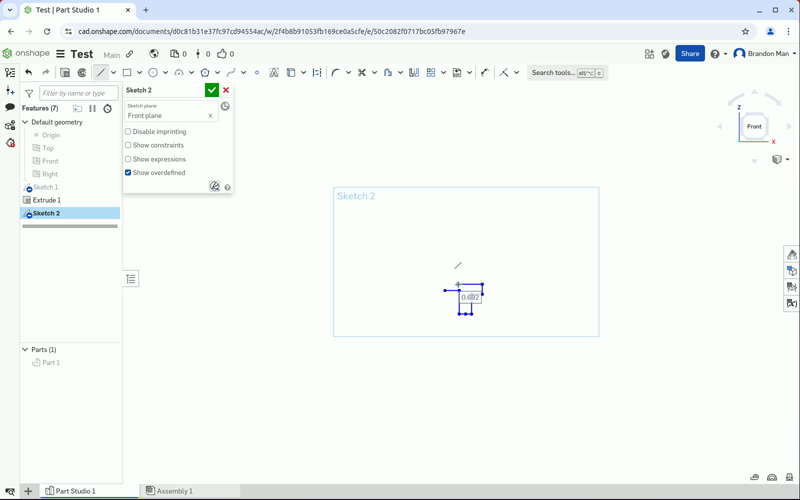
scroll(-6)
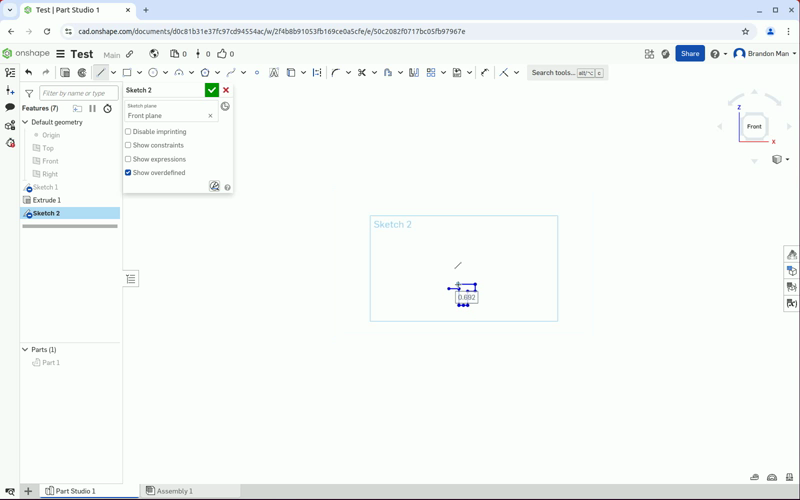
scroll(-6)
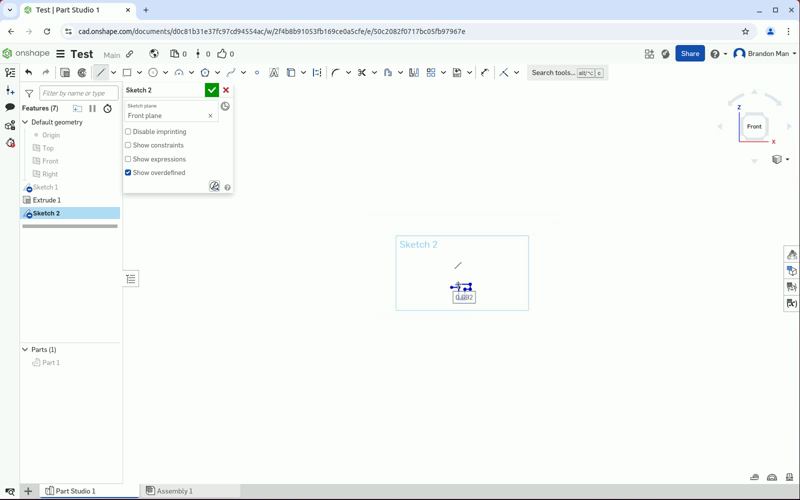
scroll(-6)
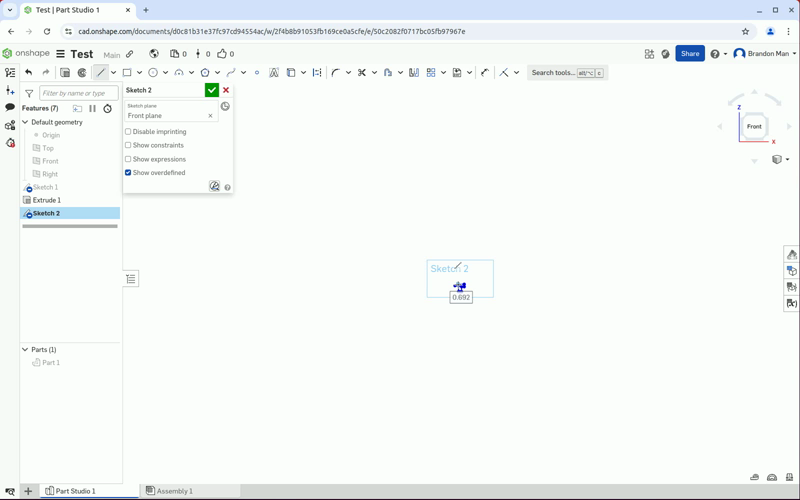
key_up(shift)
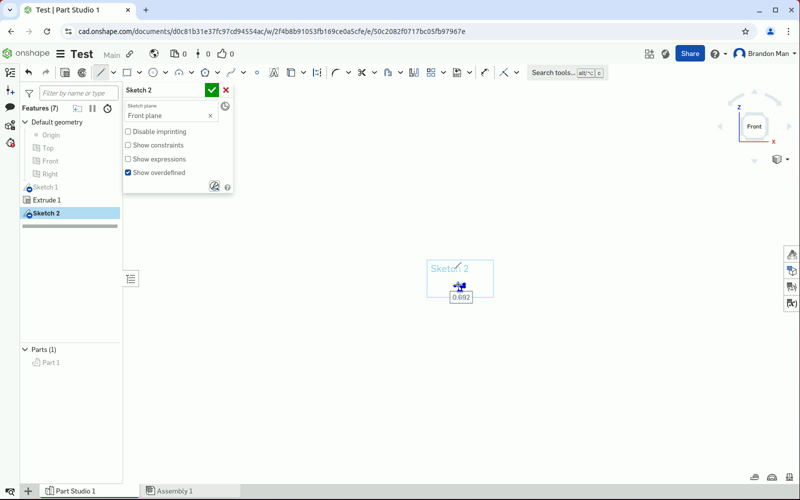
mouse_move(488, 284)
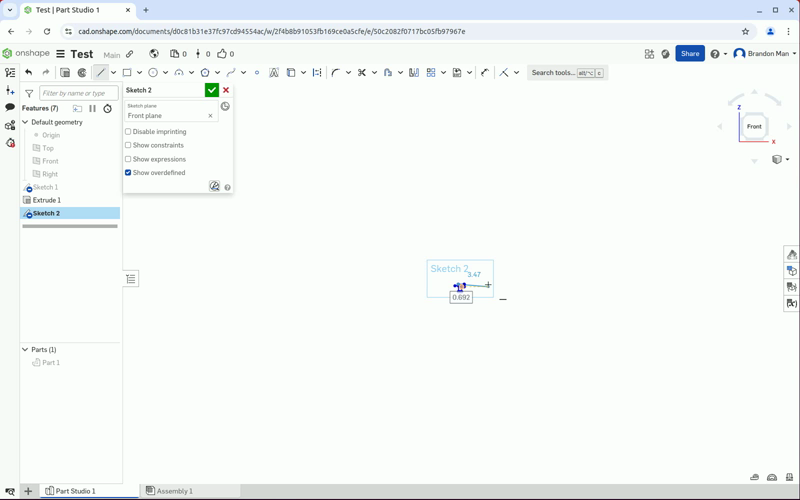
key_down(shift)
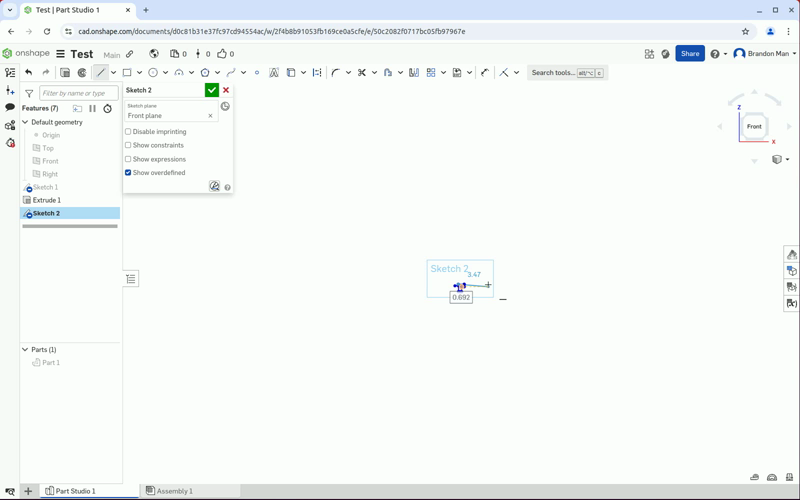
mouse_move(458, 286)
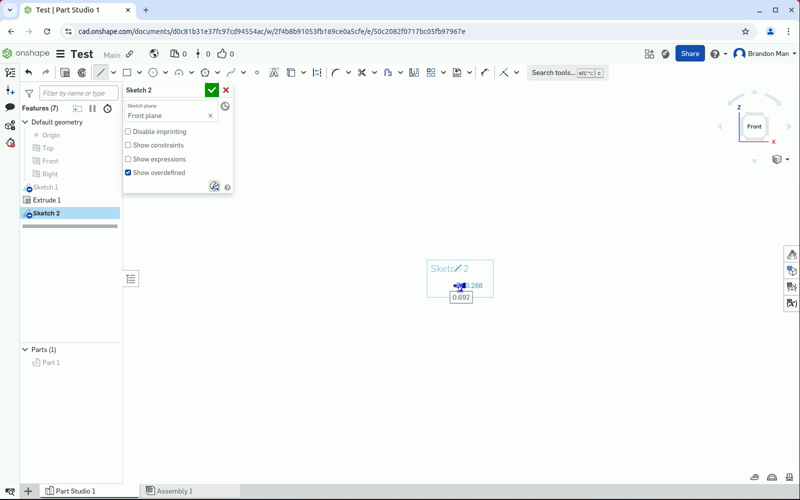
scroll(6)
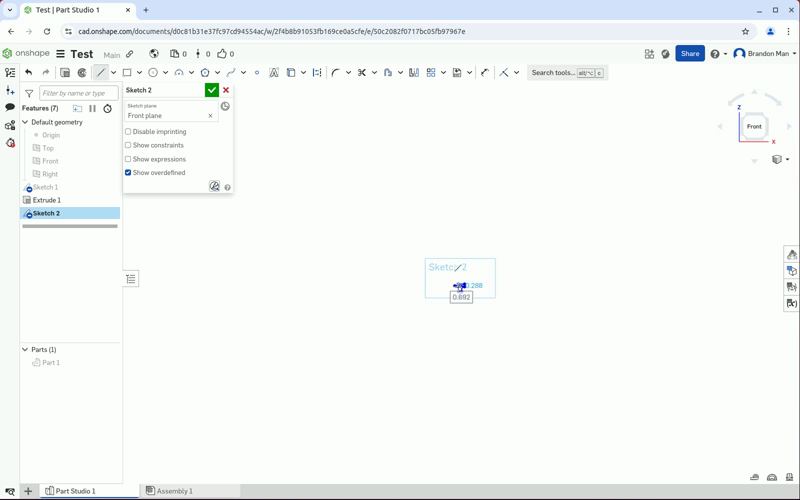
scroll(6)
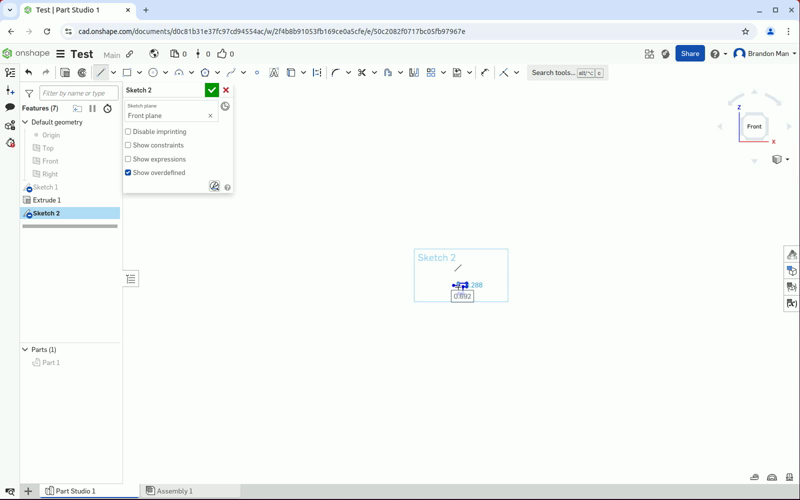
scroll(6)
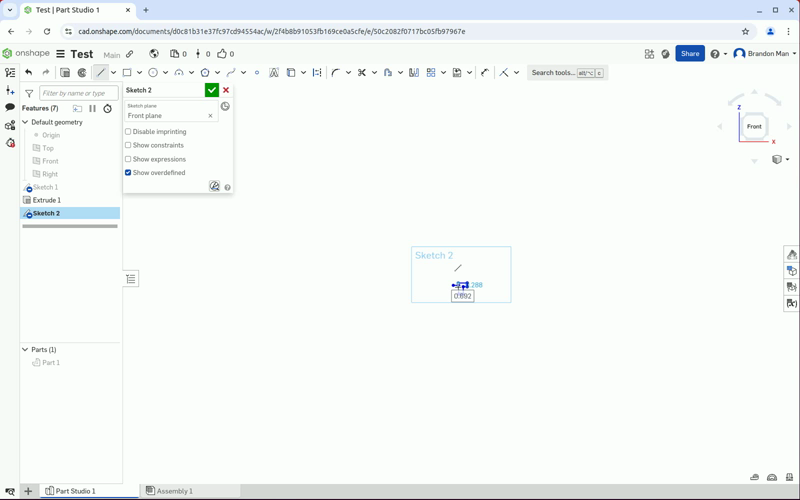
scroll(6)
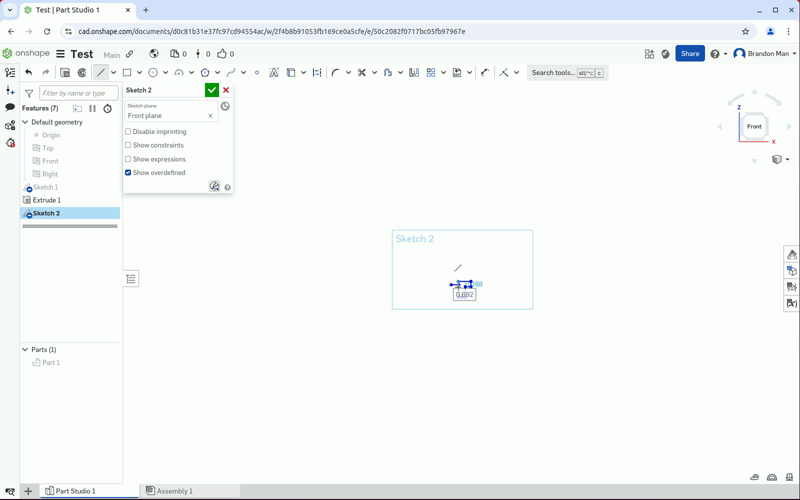
scroll(6)
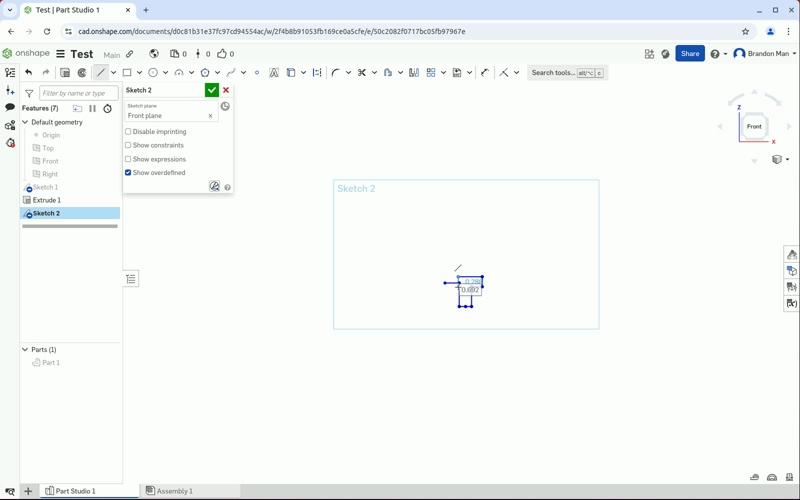
scroll(6)
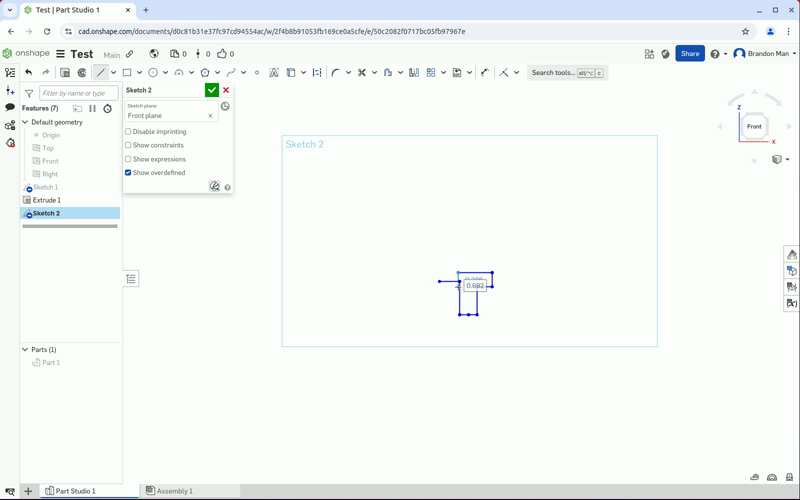
scroll(6)
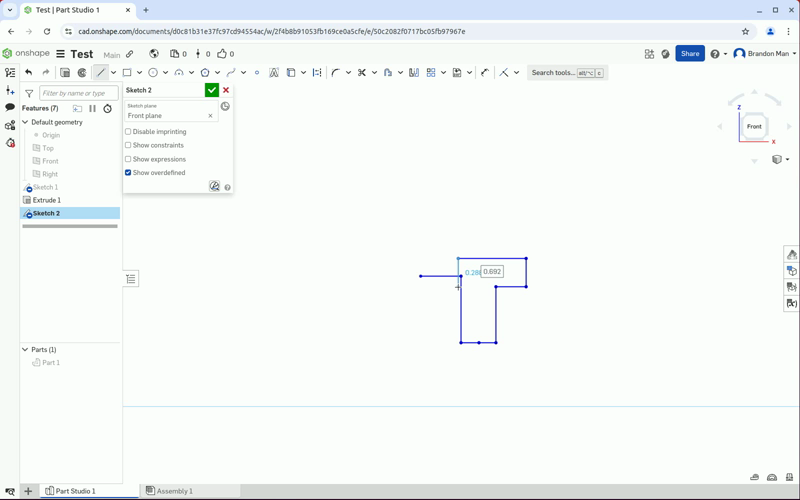
key_up(shift)
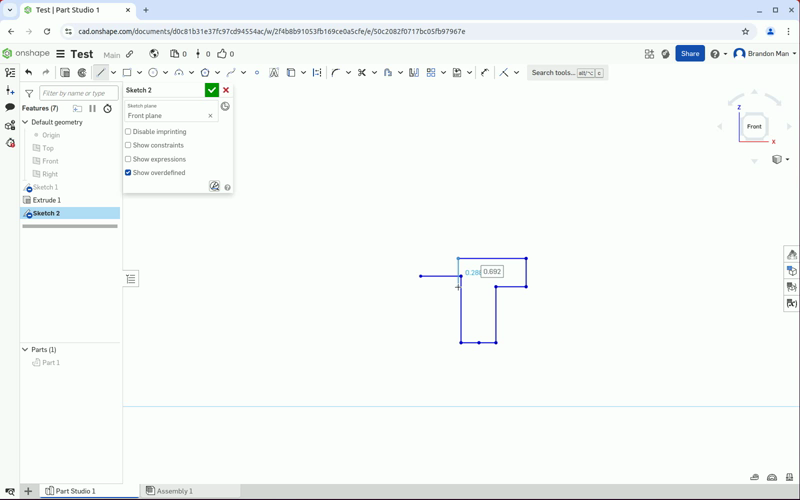
click(458, 286)
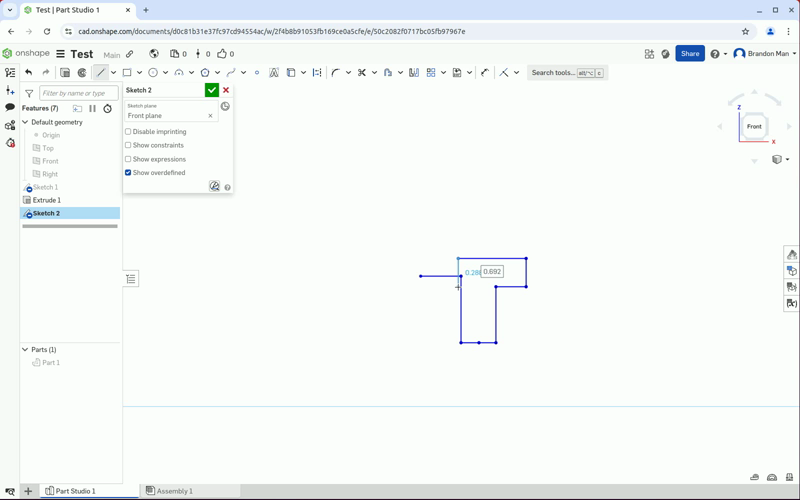
scroll(-6)
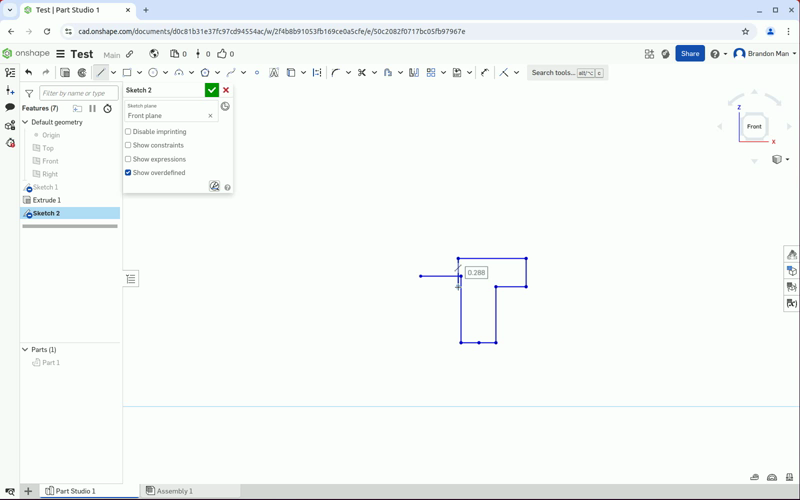
scroll(-6)
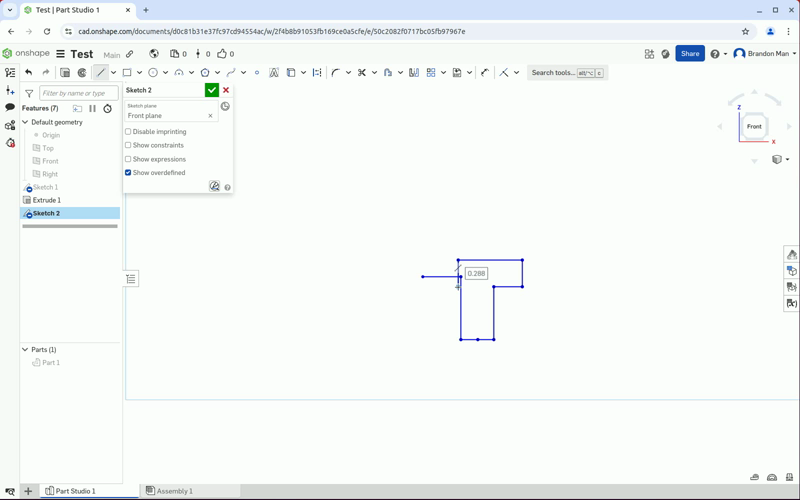
scroll(-6)
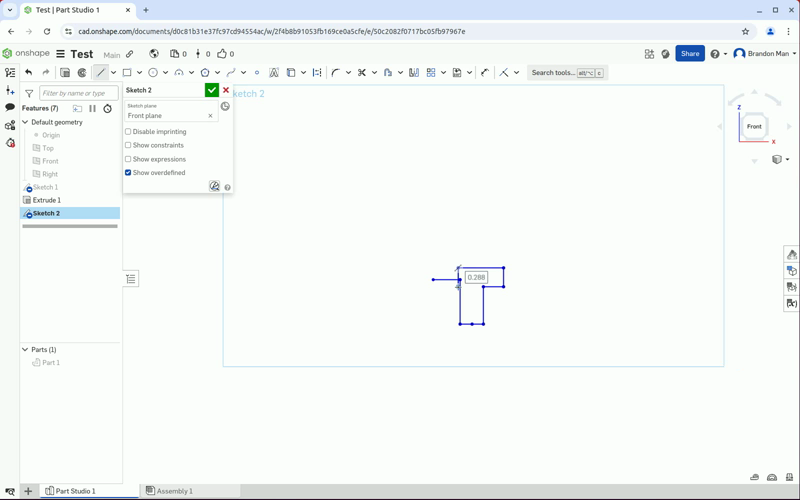
scroll(-6)
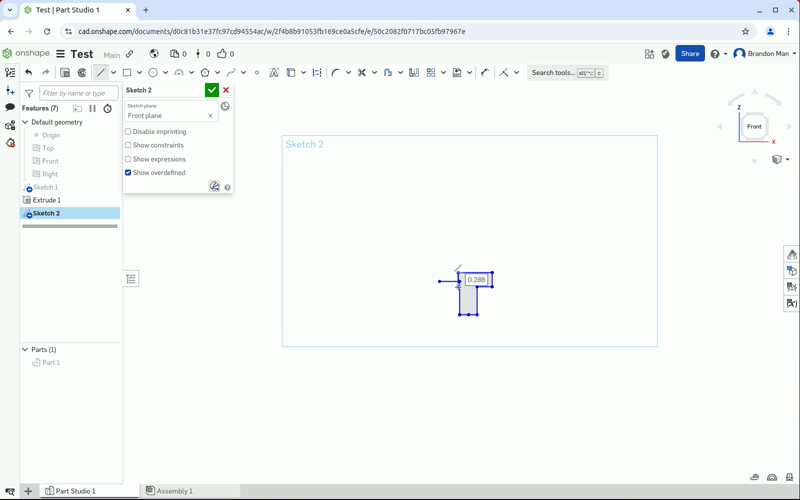
scroll(-6)
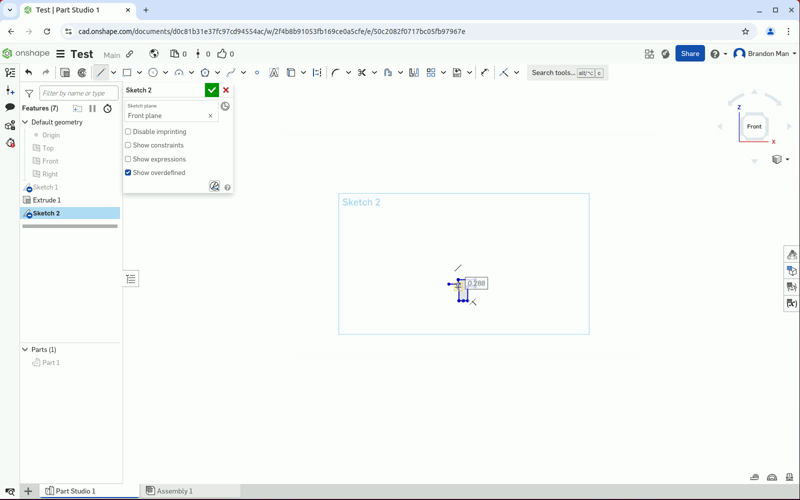
scroll(-6)
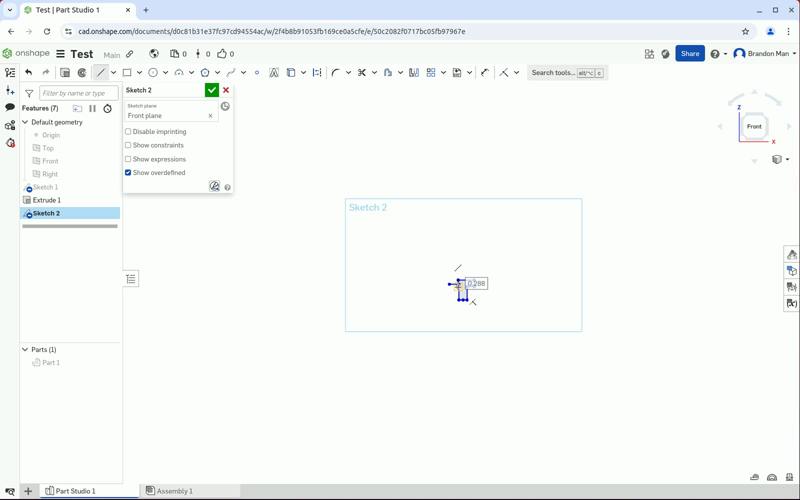
scroll(-6)
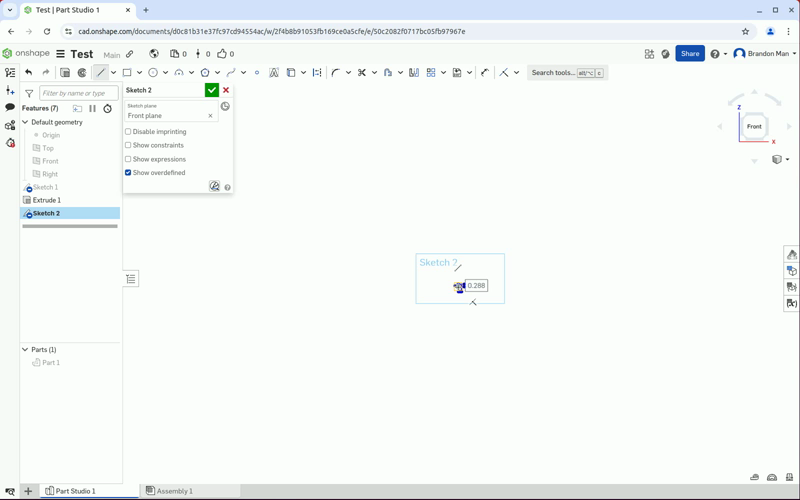
key(esc)
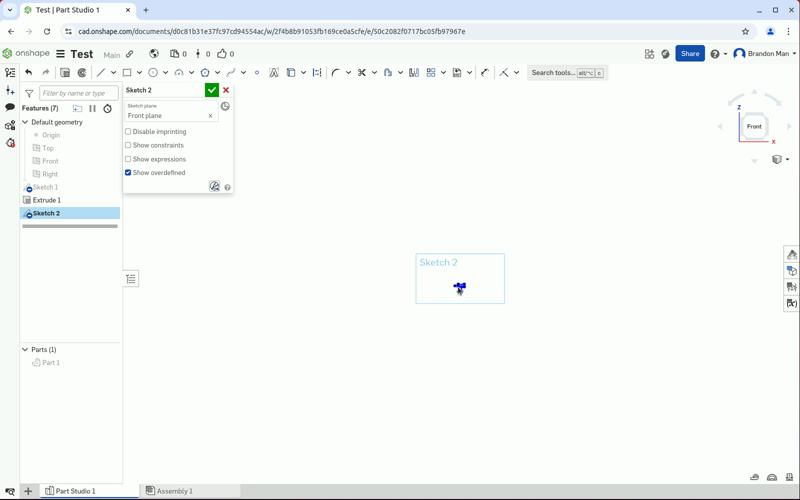
mouse_move(463, 285)
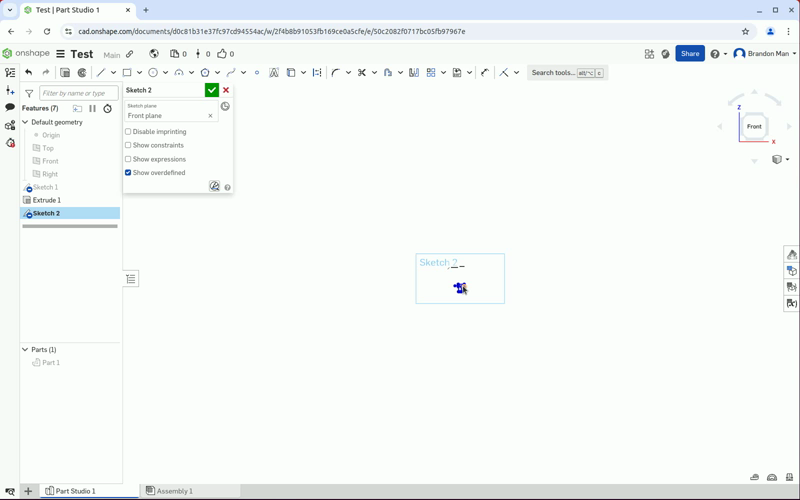
scroll(6)
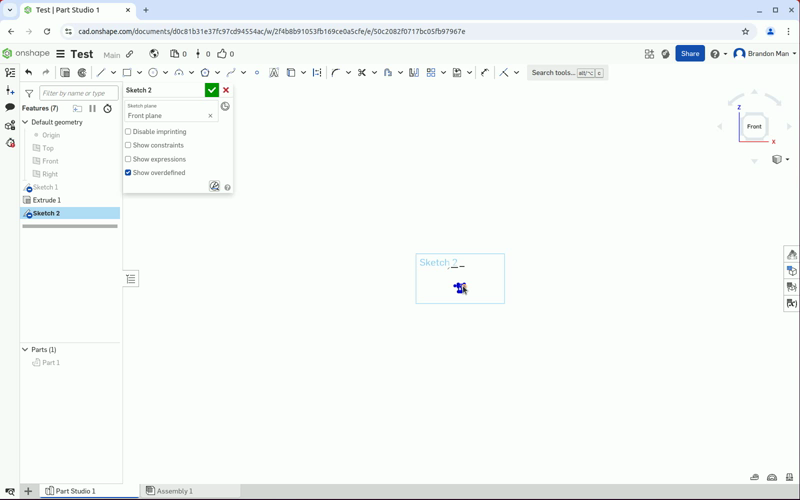
scroll(6)
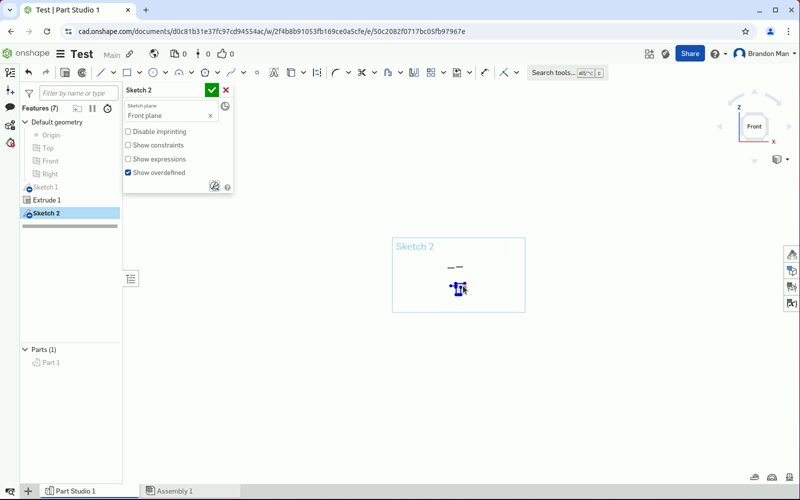
scroll(6)
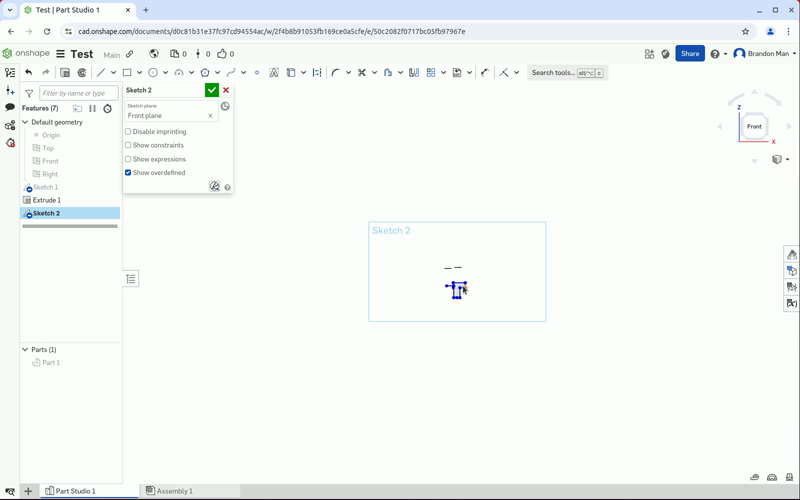
scroll(6)
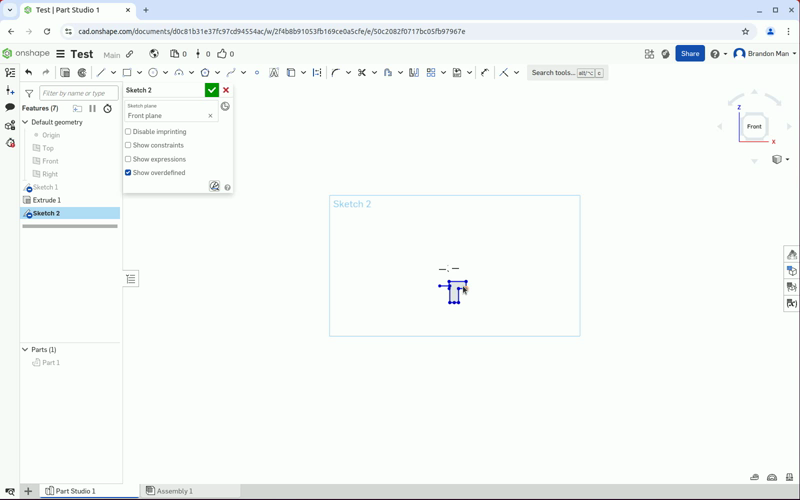
scroll(6)
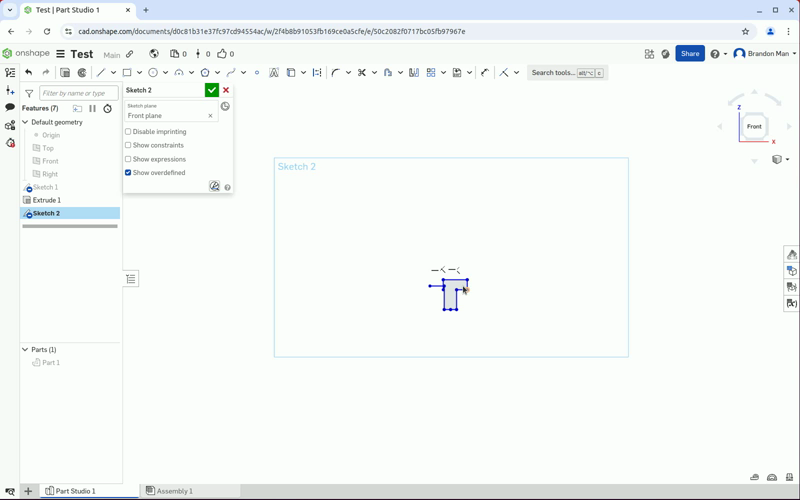
scroll(6)
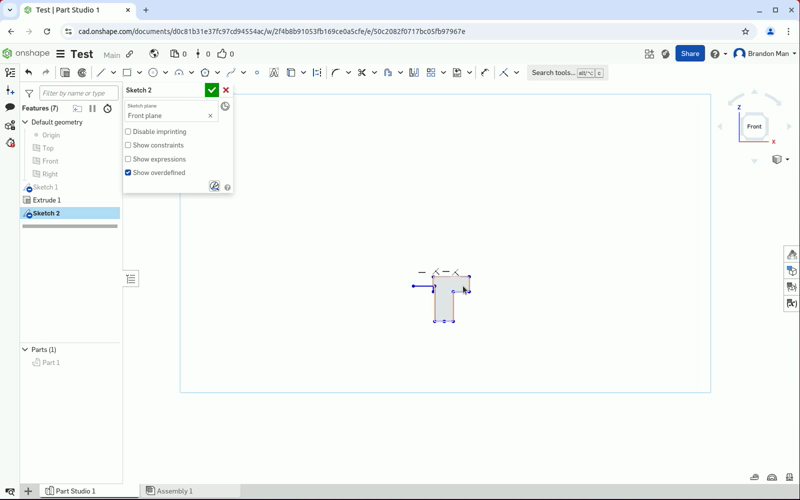
scroll(6)
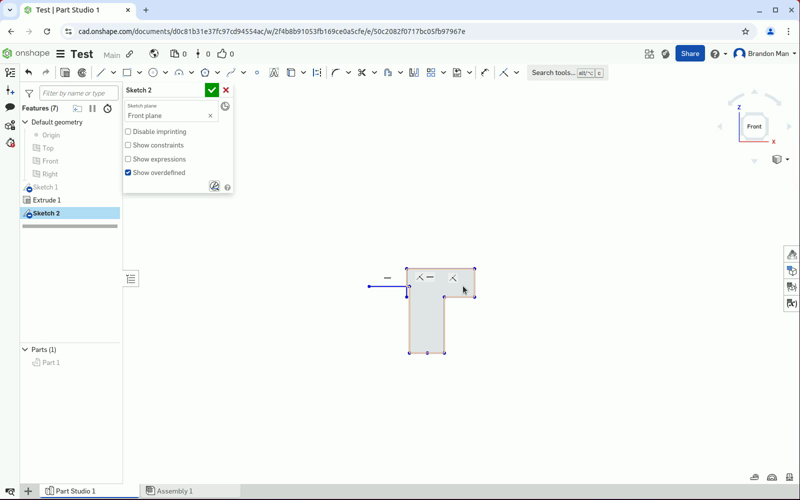
click(463, 285)
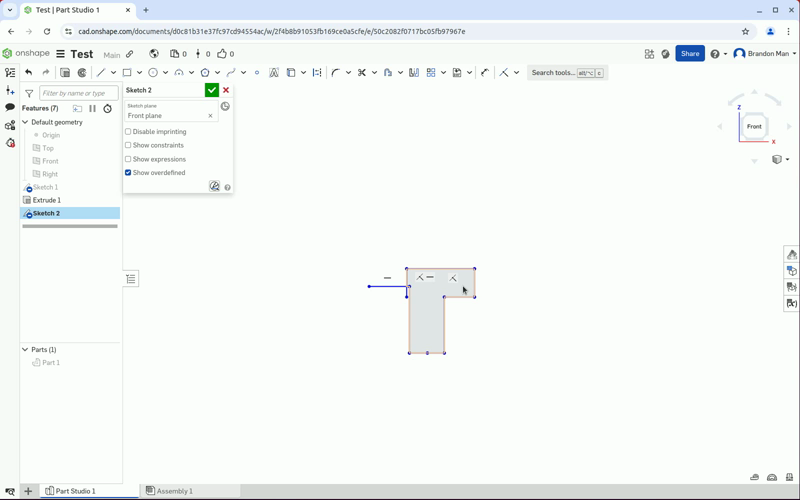
scroll(-6)
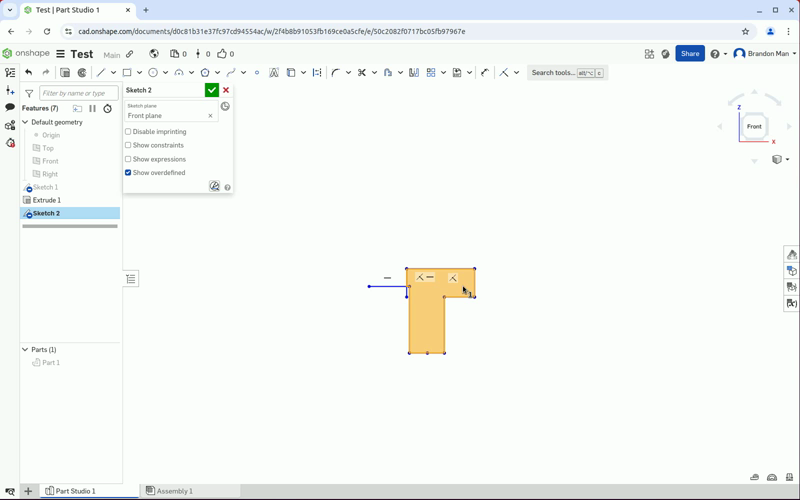
scroll(-6)
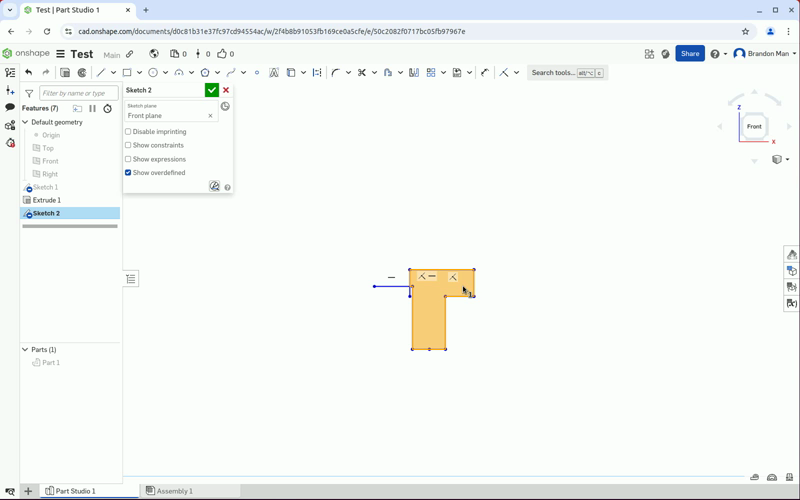
scroll(-6)
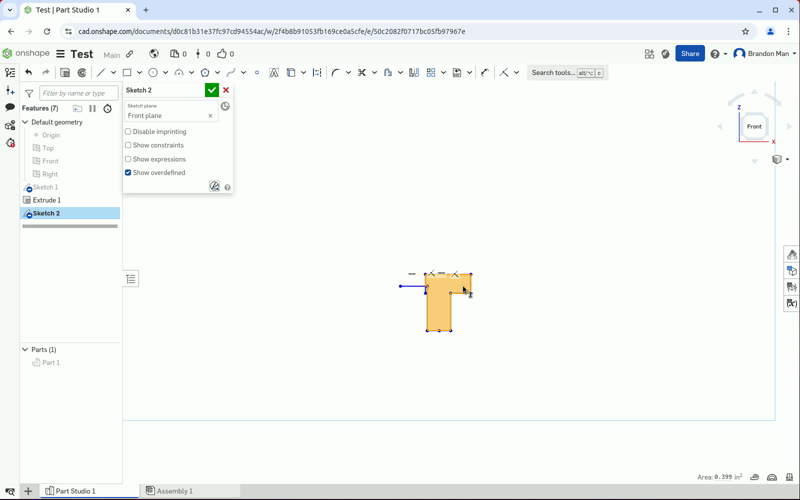
scroll(-6)
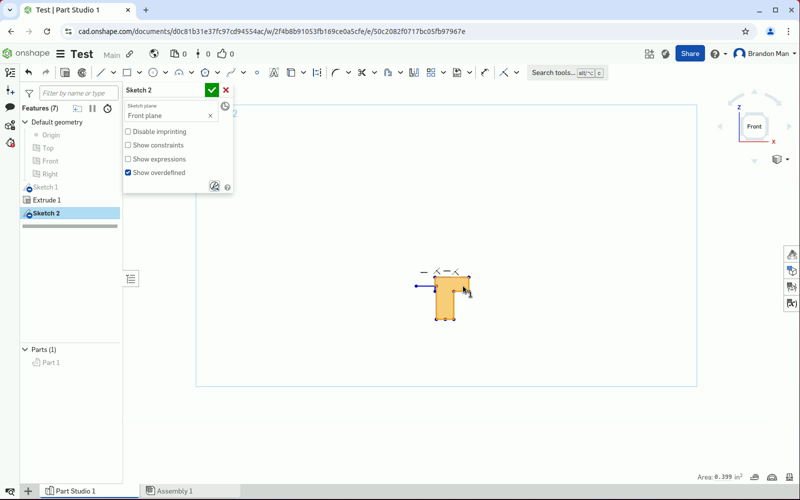
scroll(-6)
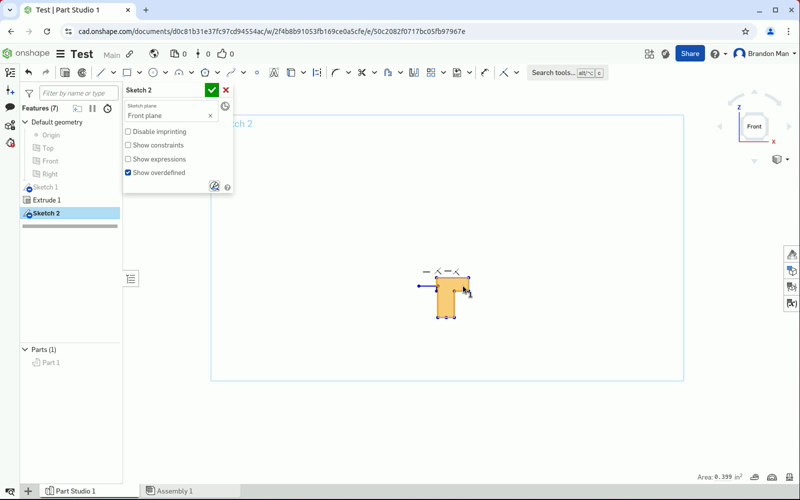
scroll(-6)
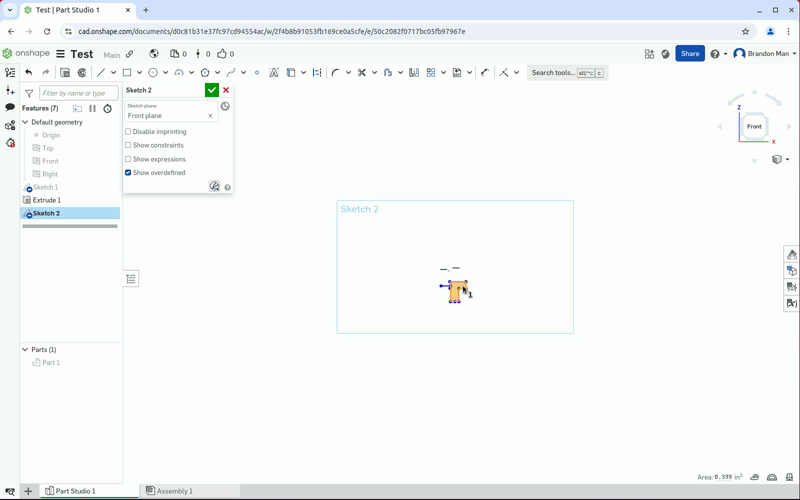
scroll(-6)
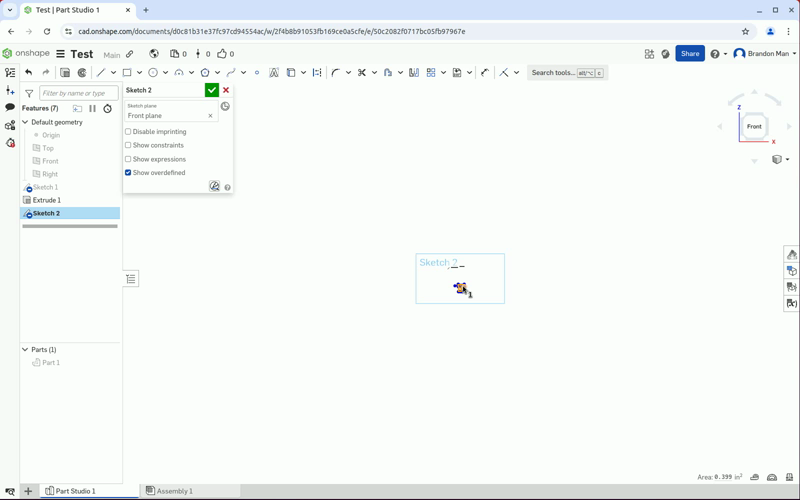
mouse_move(73, 352)
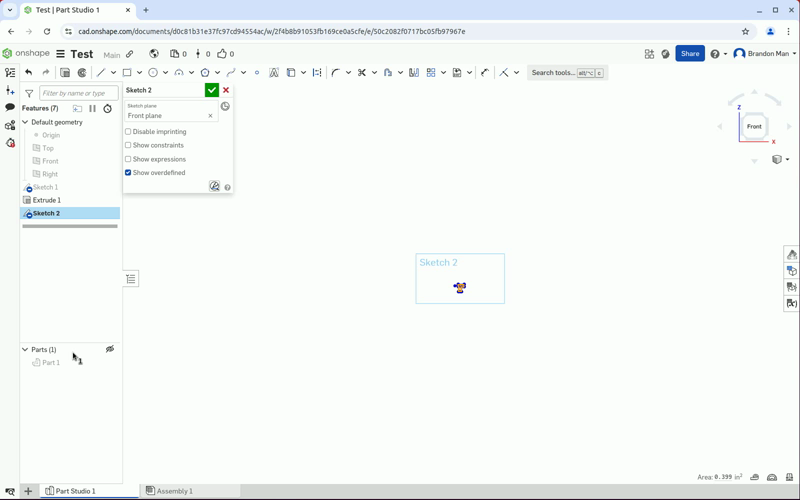
key(shift+y)
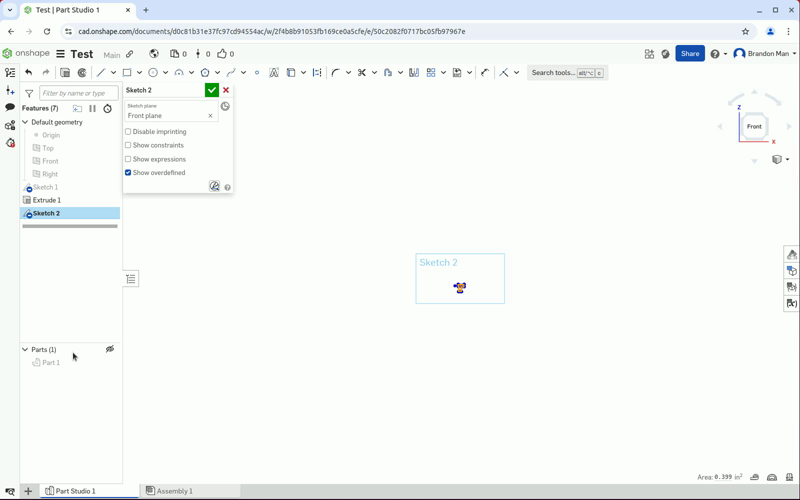
key(shift+e)
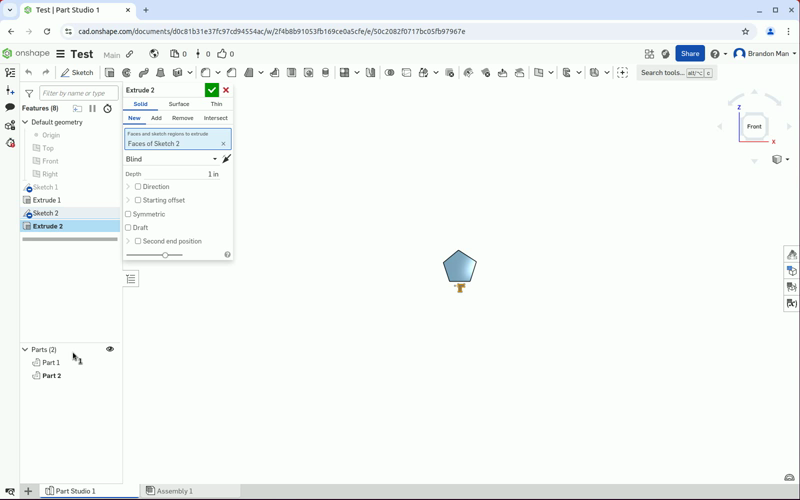
mouse_move(143, 106)
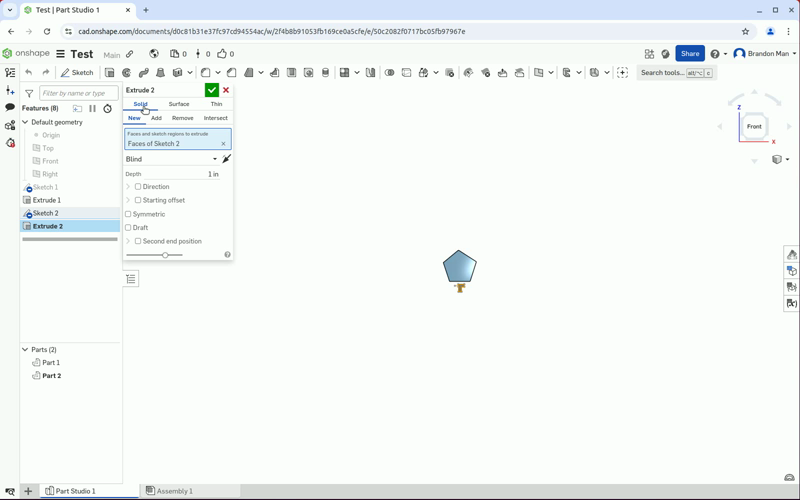
click(143, 106)
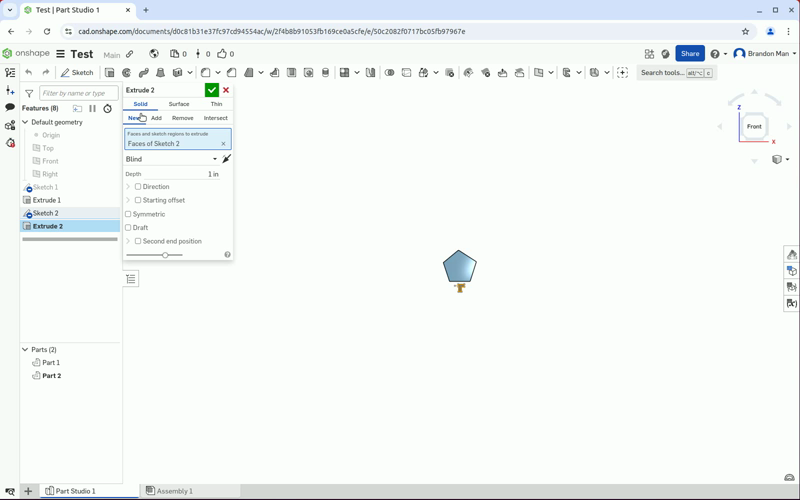
mouse_move(137, 120)
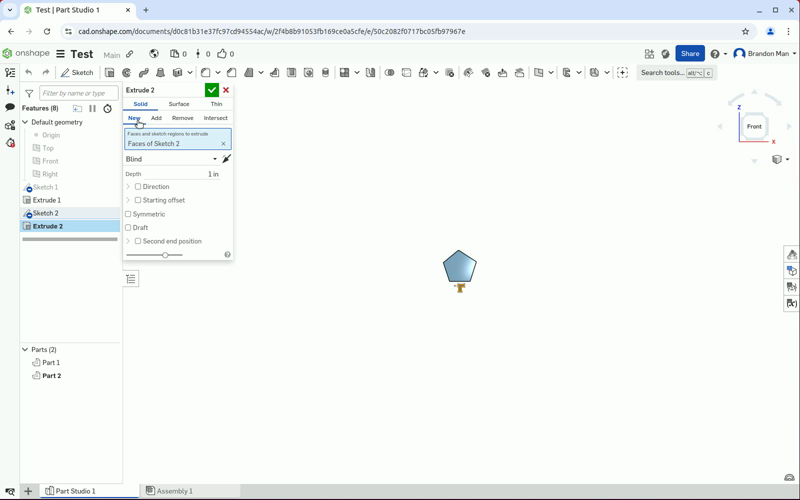
click(137, 120)
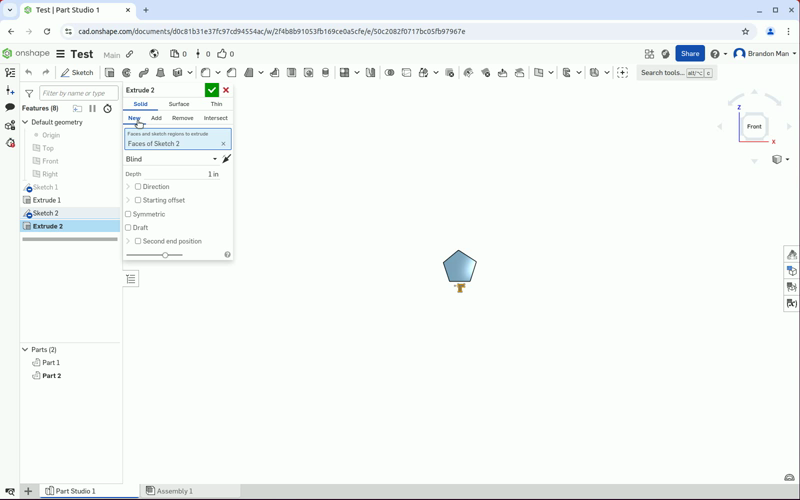
key(tab, 4)
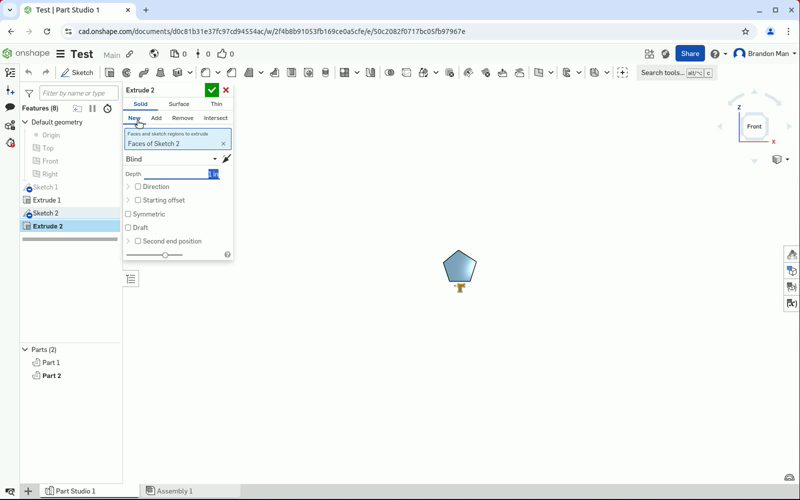
text(19.738)
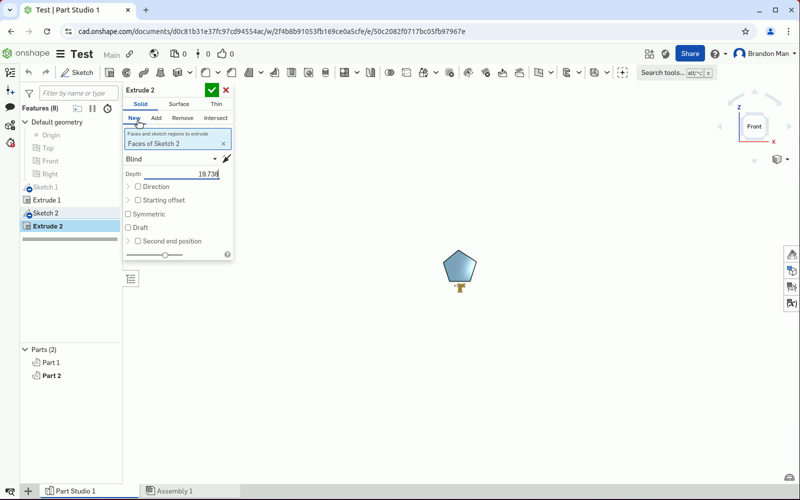
key(enter)
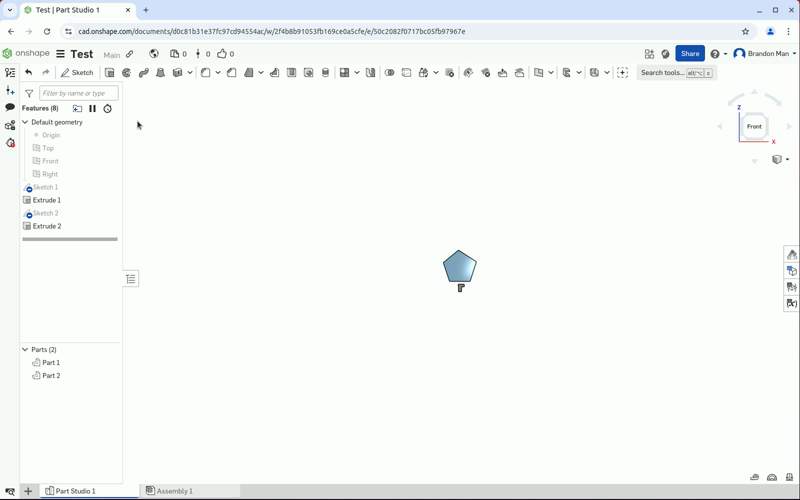
key(shift+h)
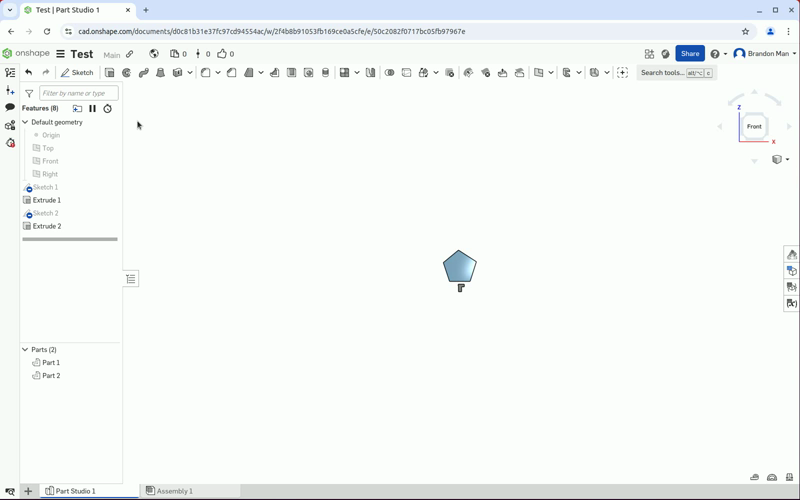
key(shift+h)
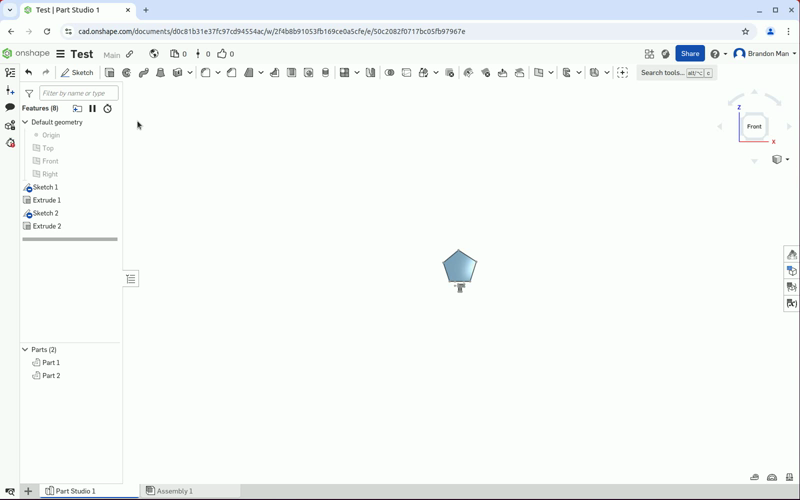
key(shift+7)
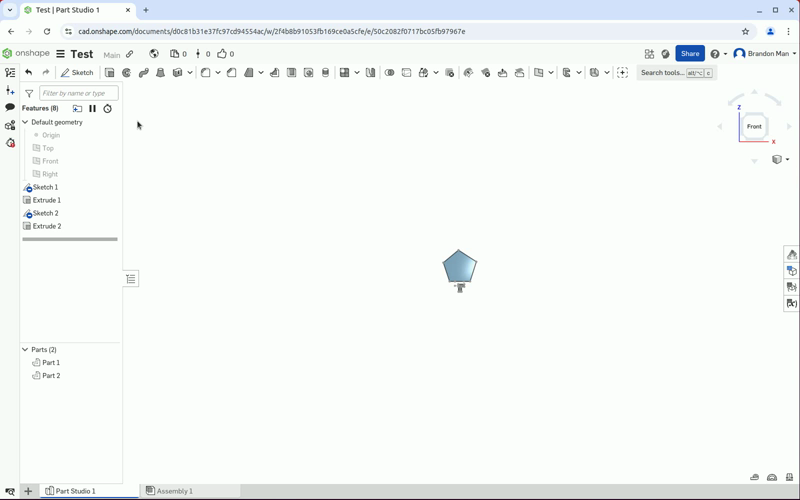
key(left, 2)
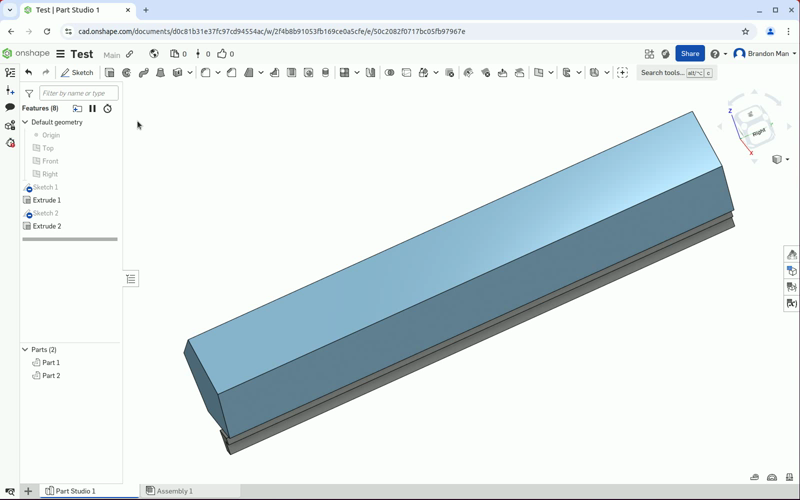
key(down, 2)
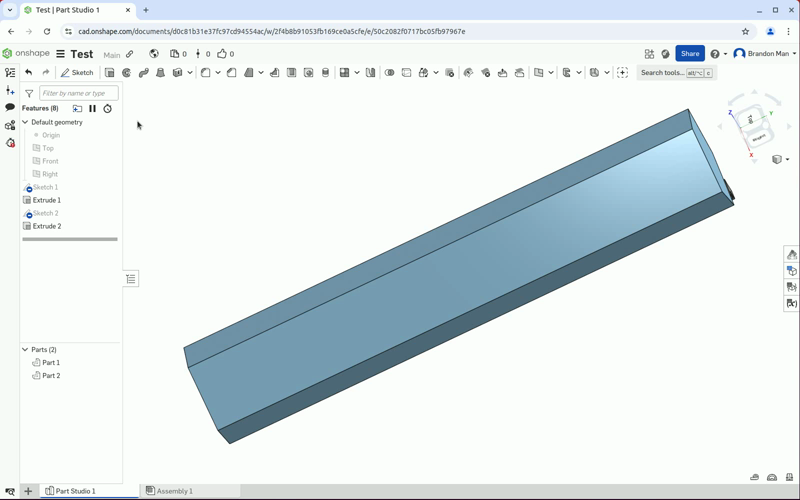
key(up, 2)
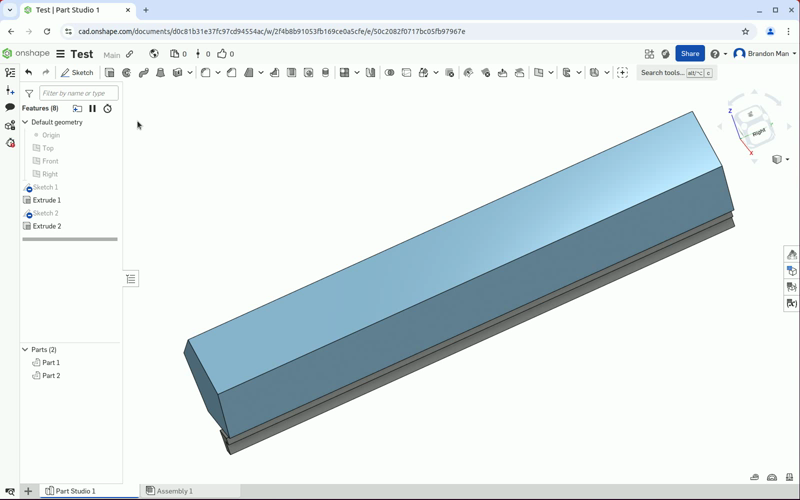
key(right, 2)
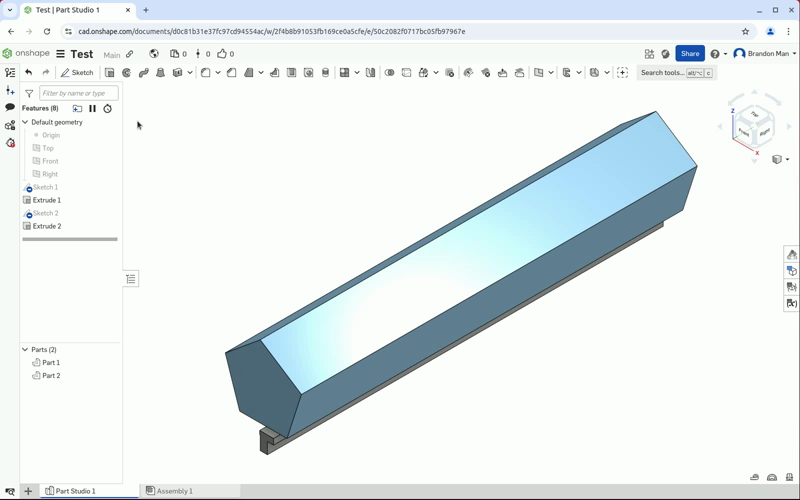
mouse_move(73, 189)
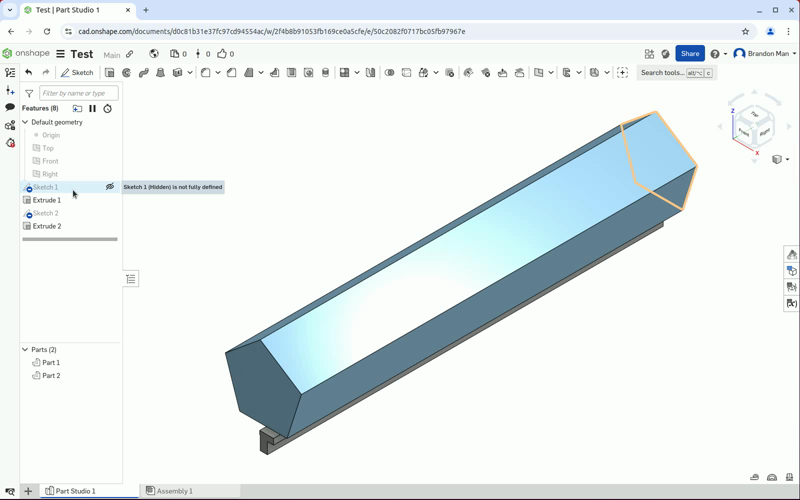
click(73, 189)